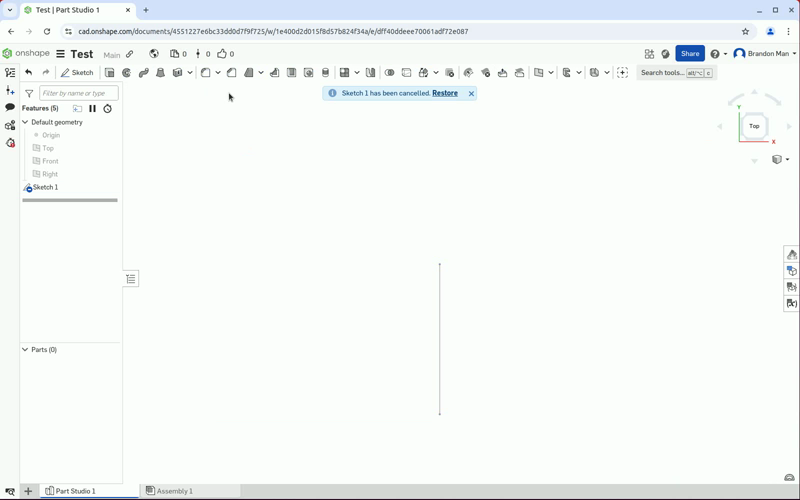
key(shift+h)
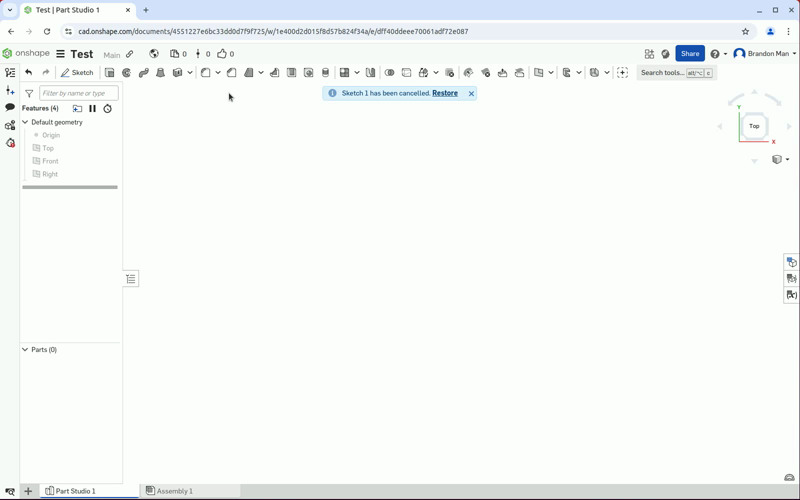
mouse_move(73, 352)
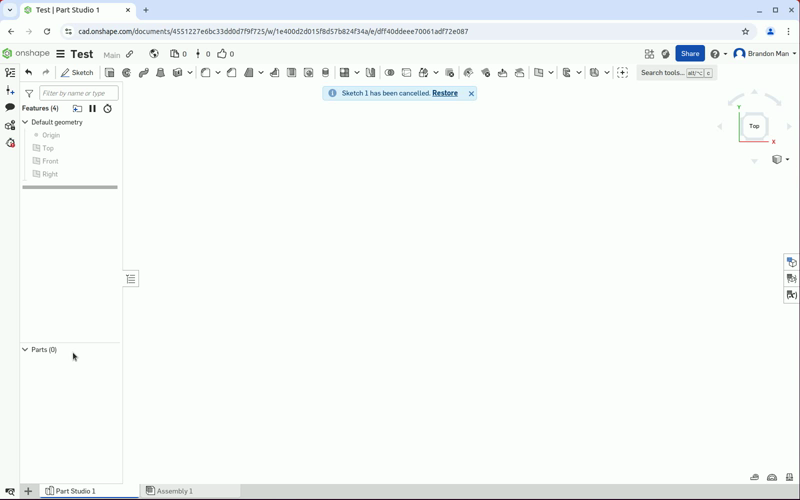
key(y)
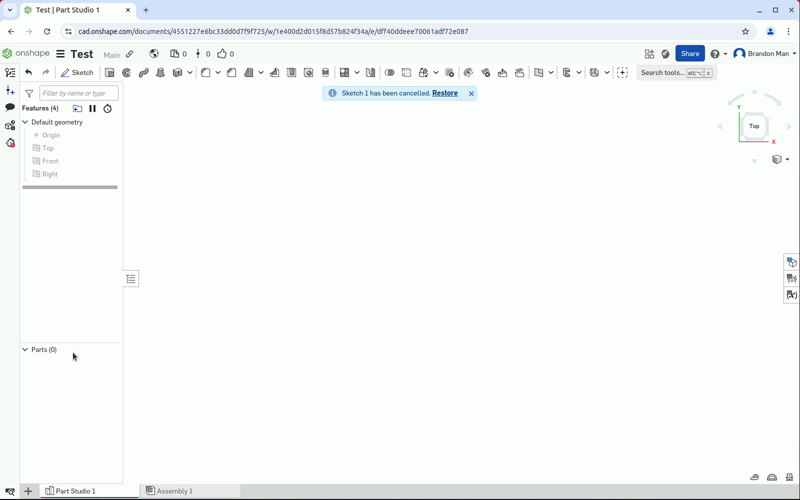
key(shift+p)
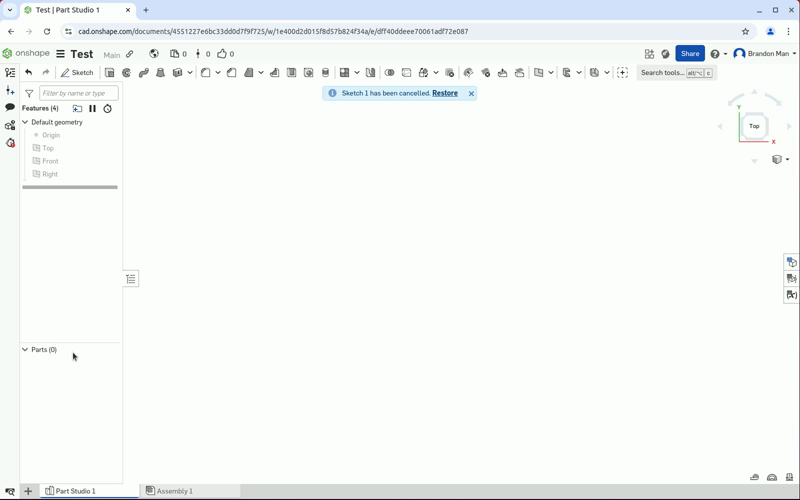
key(space)
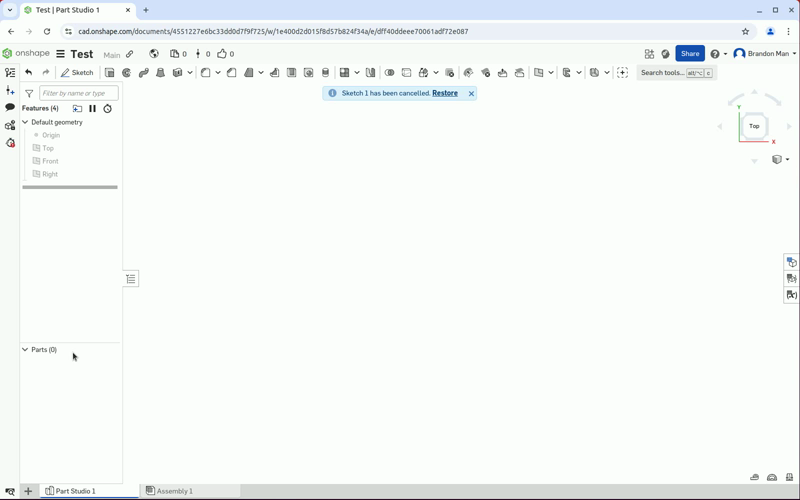
key_down(shift)
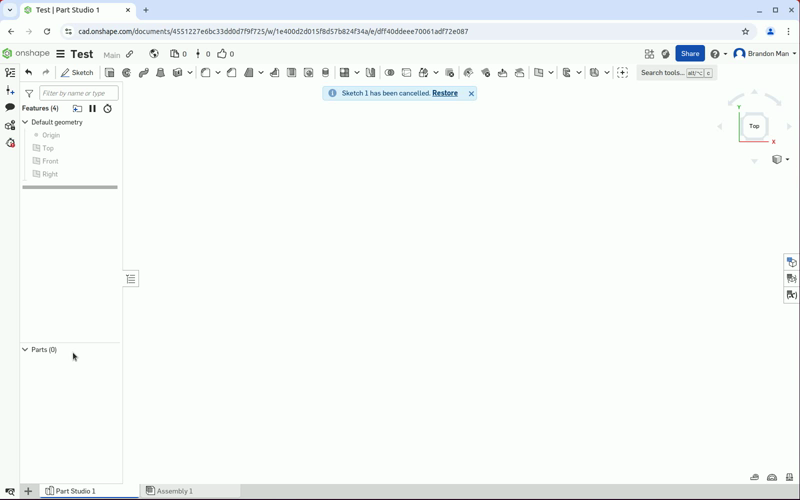
key(up)
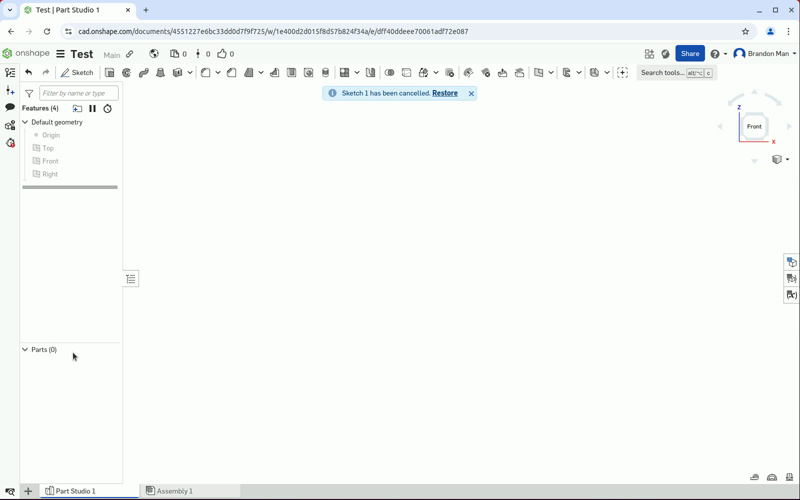
key_up(shift)
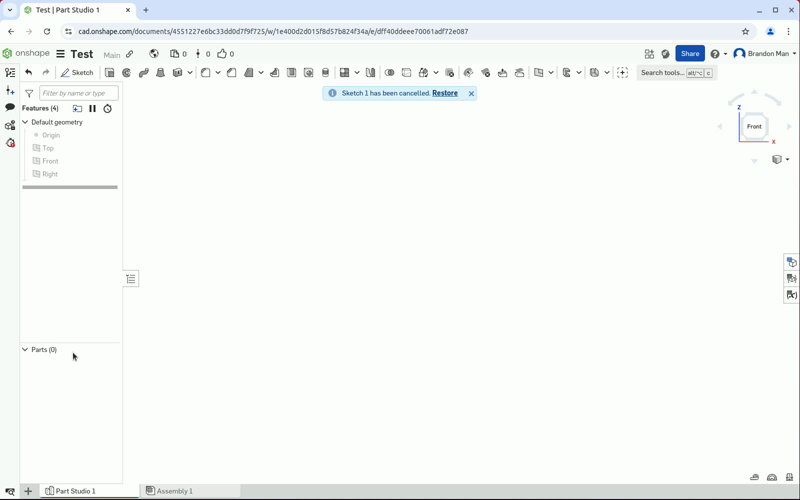
mouse_move(73, 352)
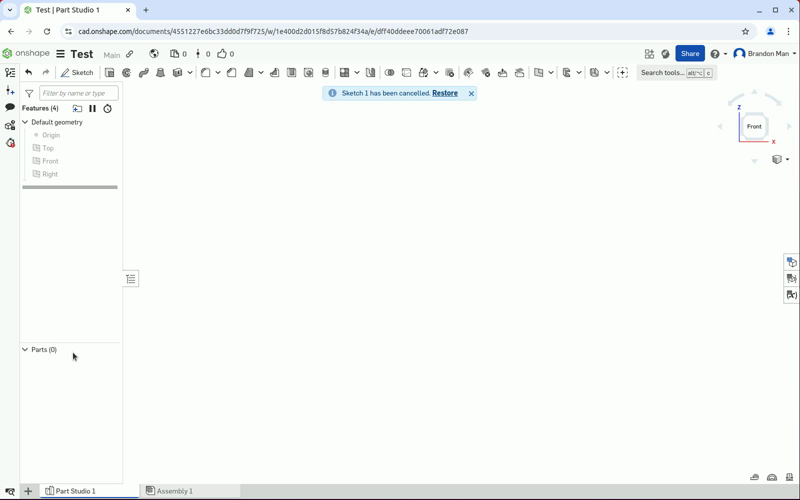
key(shift+y)
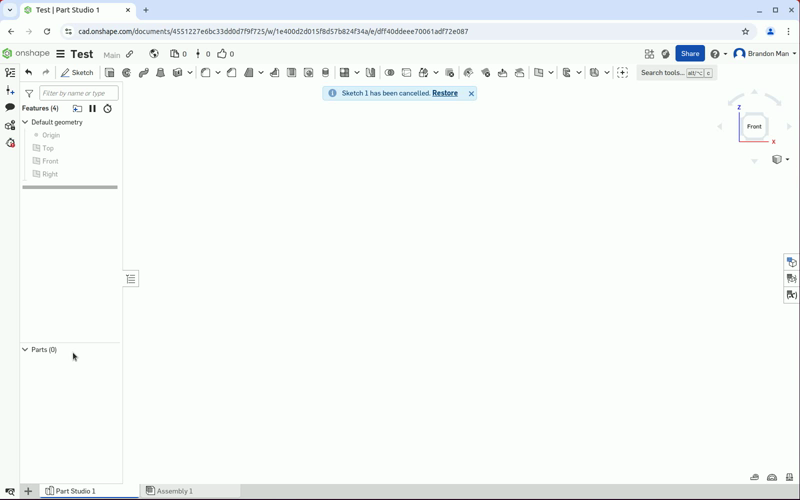
key(shift+s)
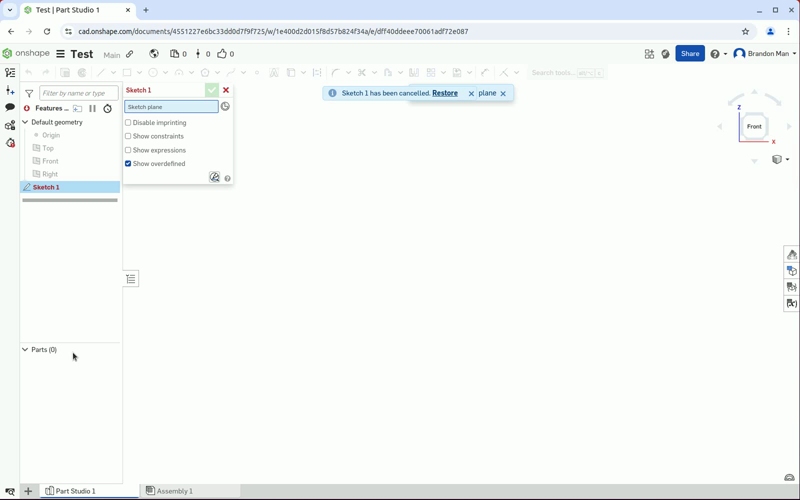
mouse_move(73, 163)
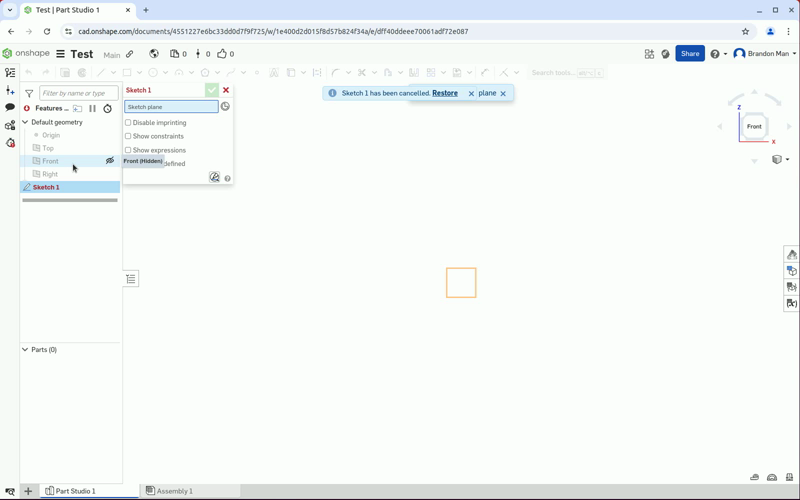
click(73, 163)
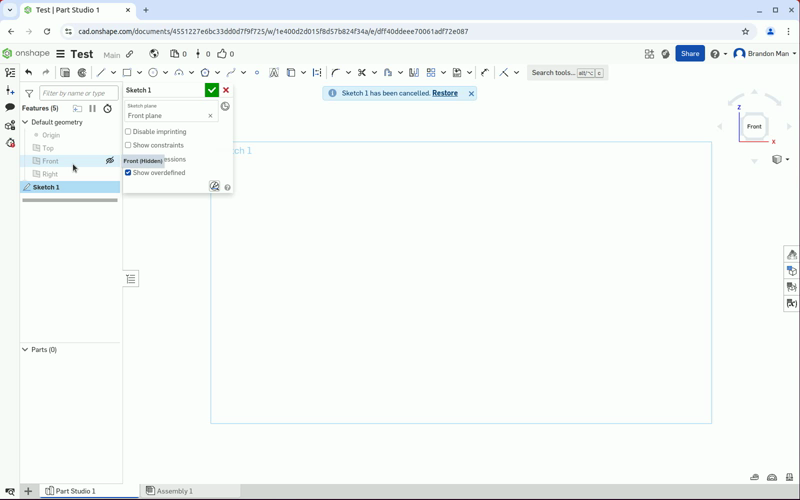
mouse_move(73, 352)
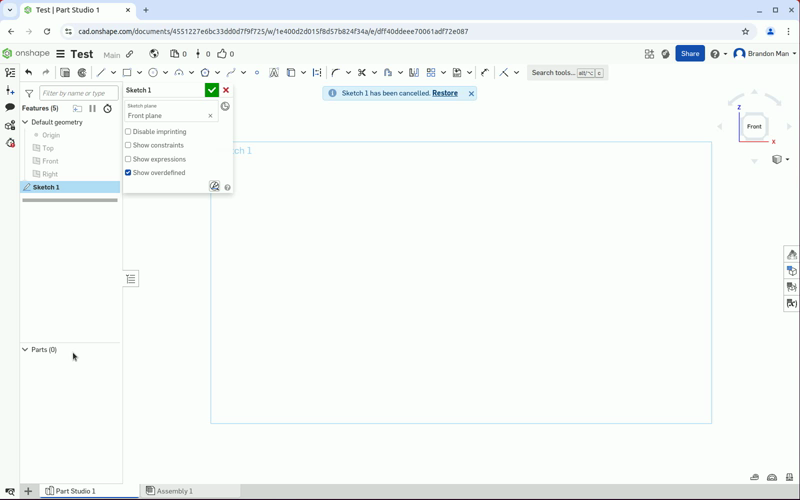
key(y)
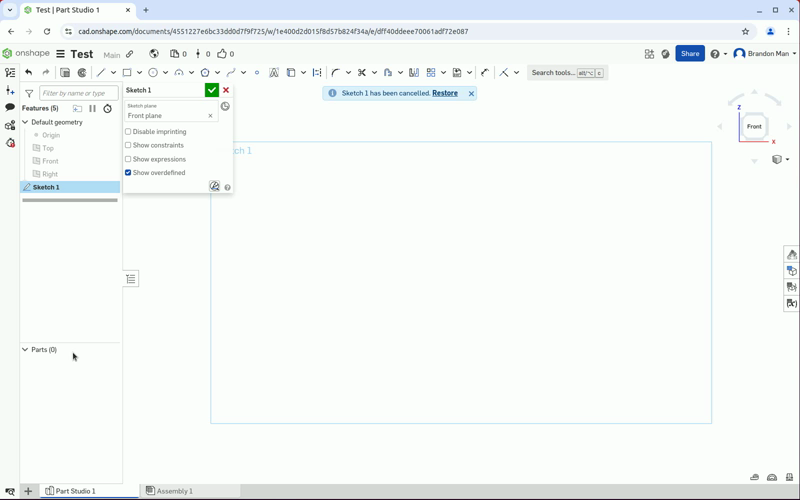
key(l)
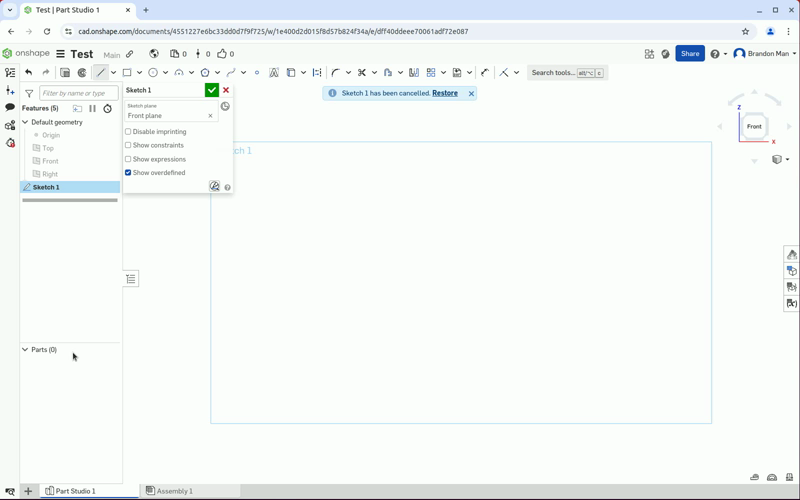
key_down(shift)
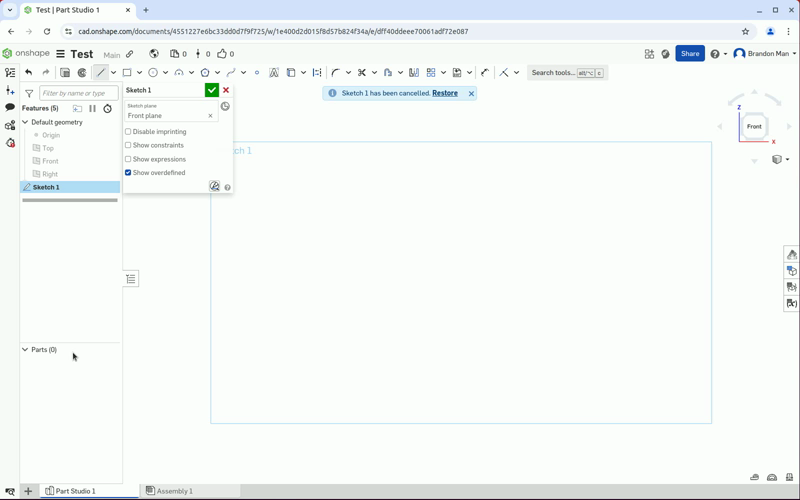
mouse_move(460, 282)
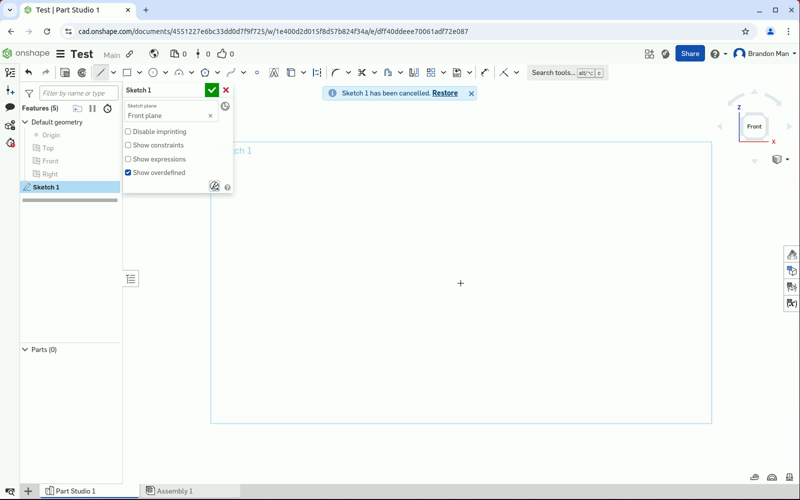
click(460, 282)
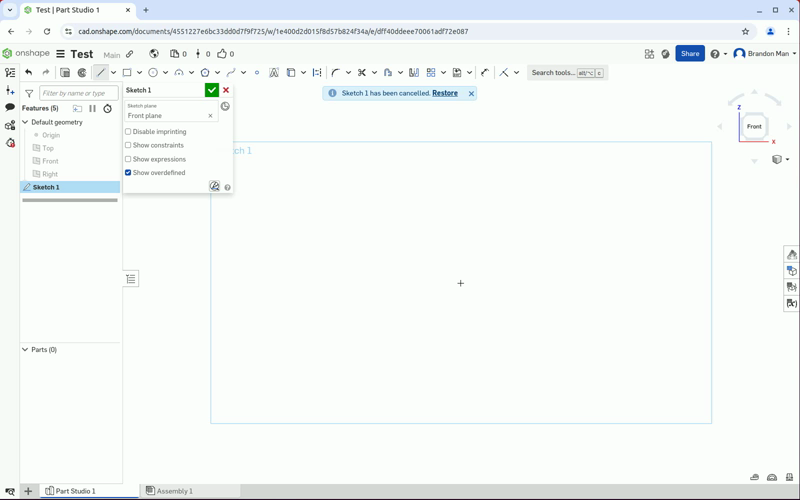
key_up(shift)
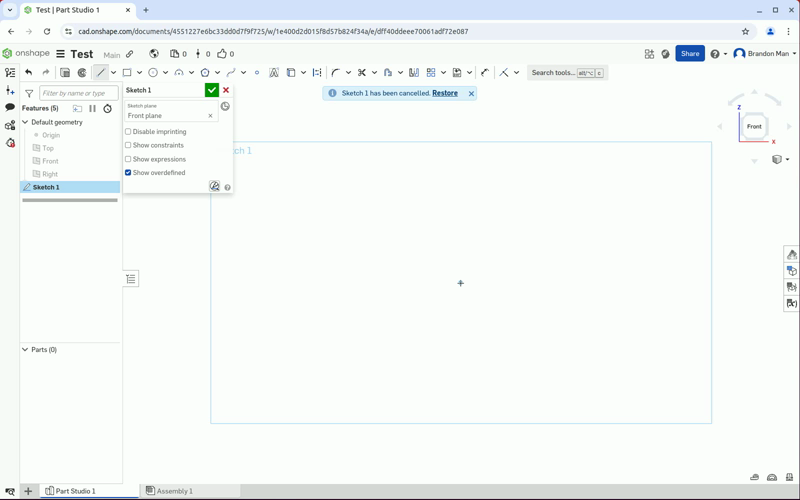
key_down(shift)
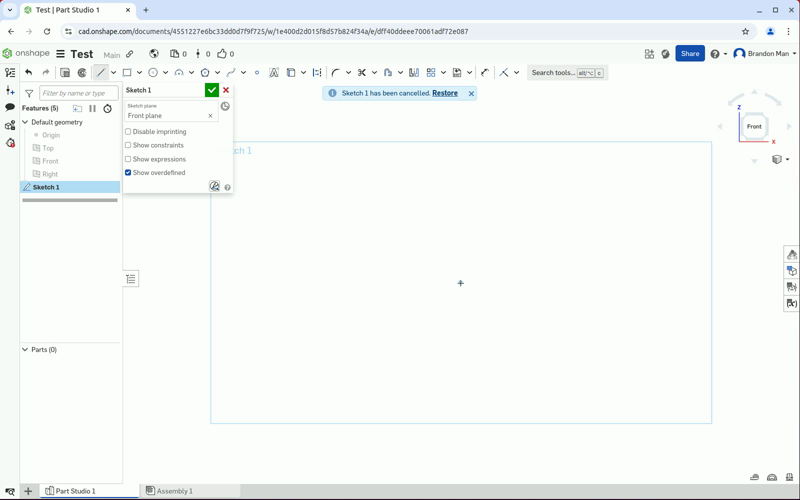
mouse_move(536, 282)
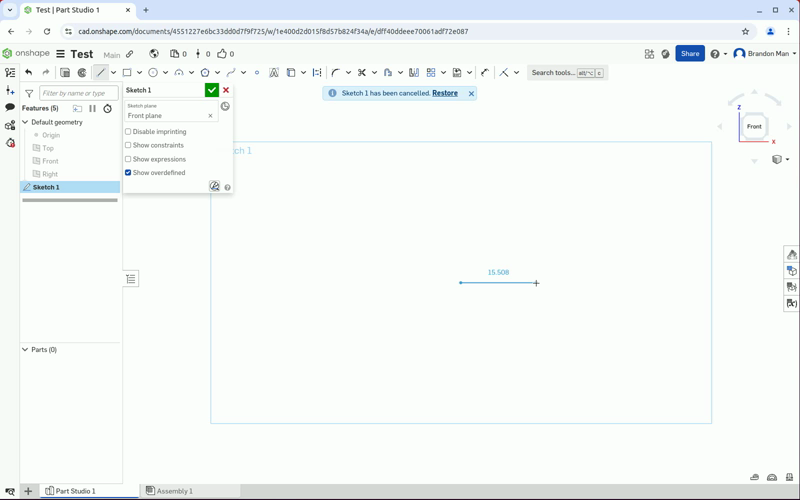
click(536, 282)
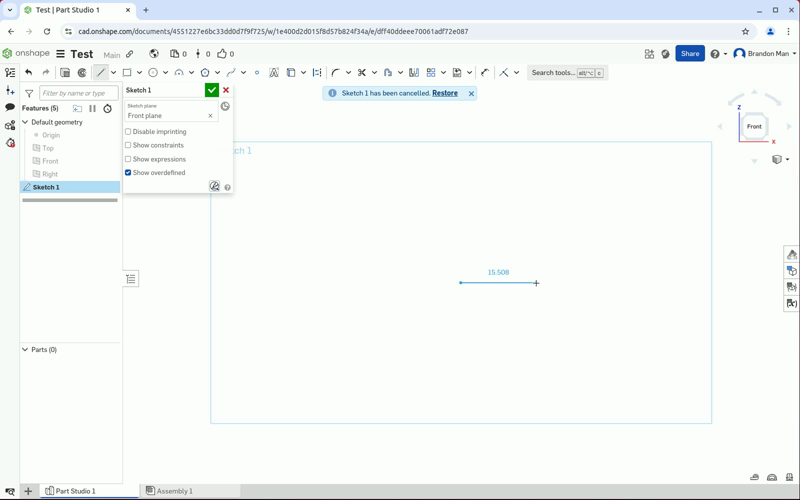
key_up(shift)
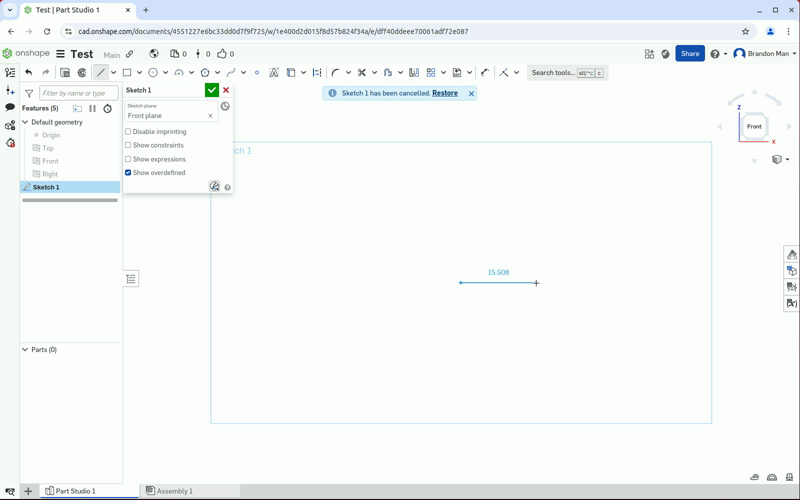
key_down(shift)
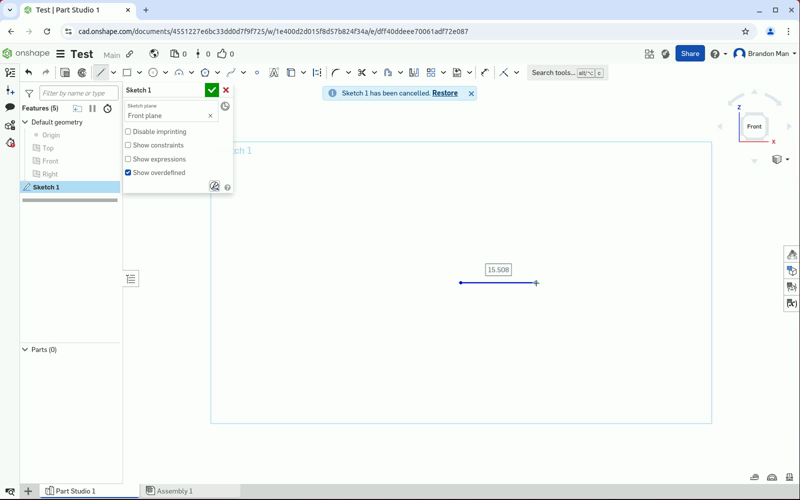
mouse_move(566, 282)
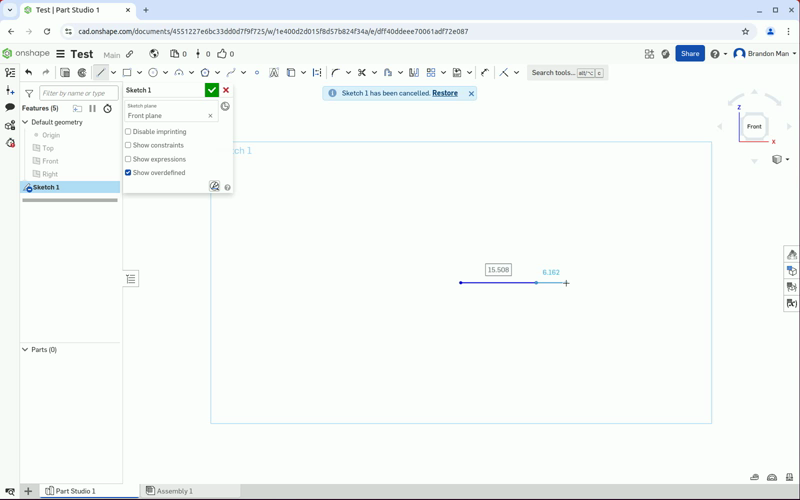
mouse_move(536, 264)
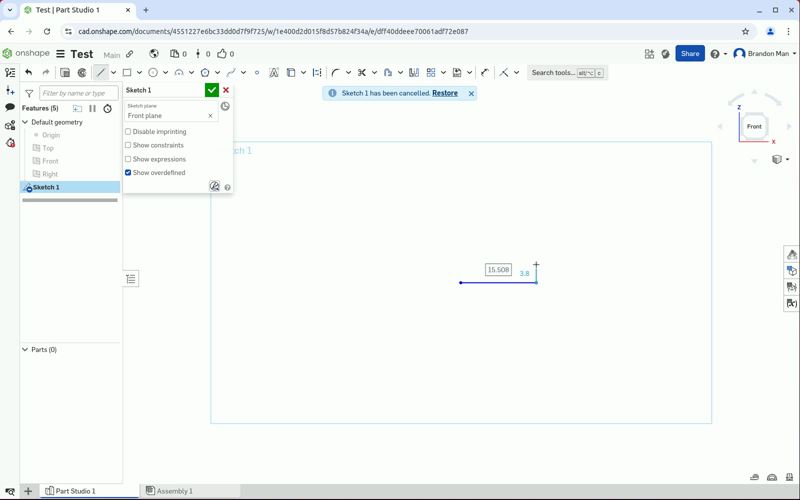
click(536, 264)
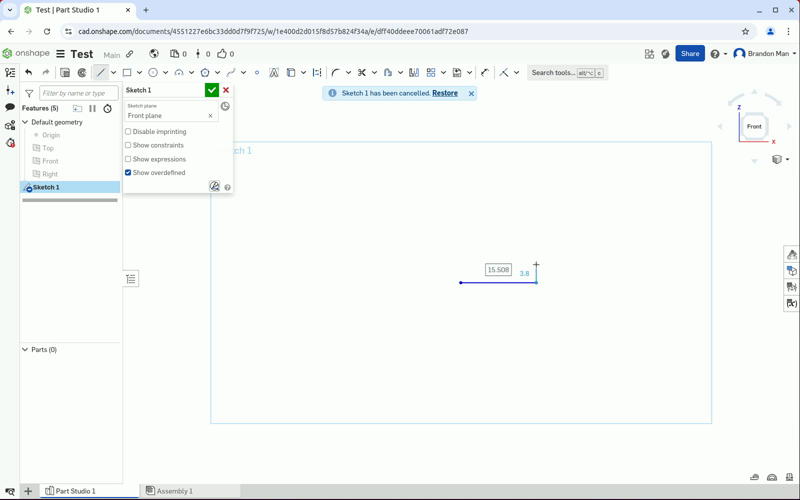
key_up(shift)
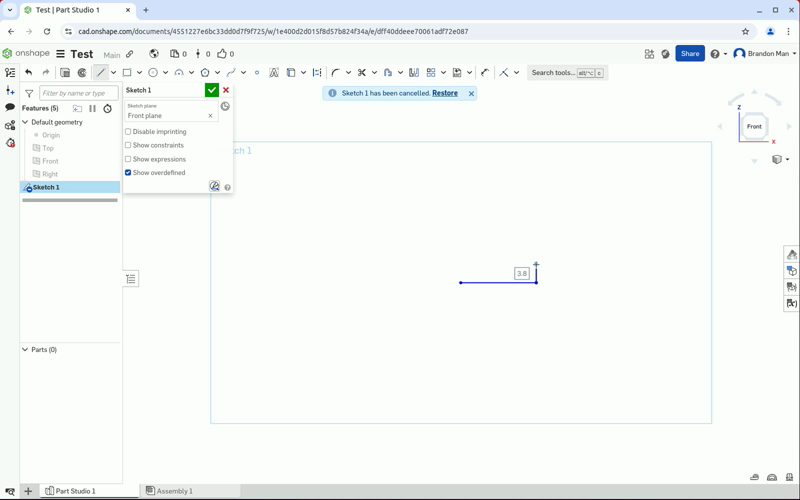
key_down(shift)
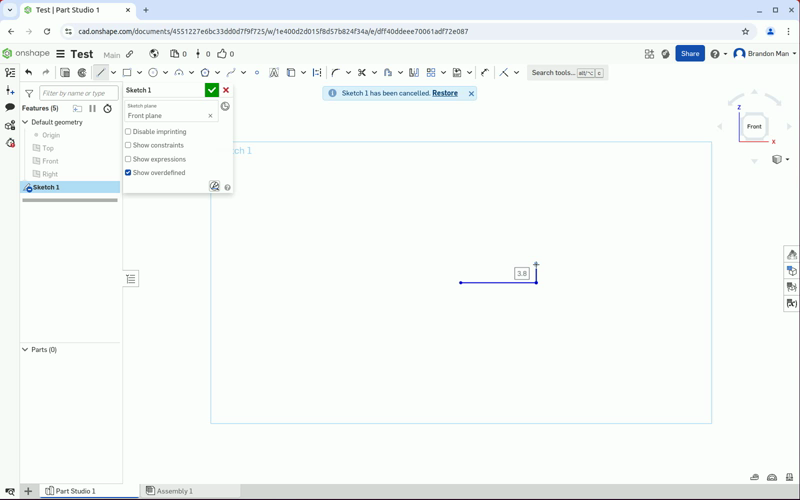
mouse_move(566, 264)
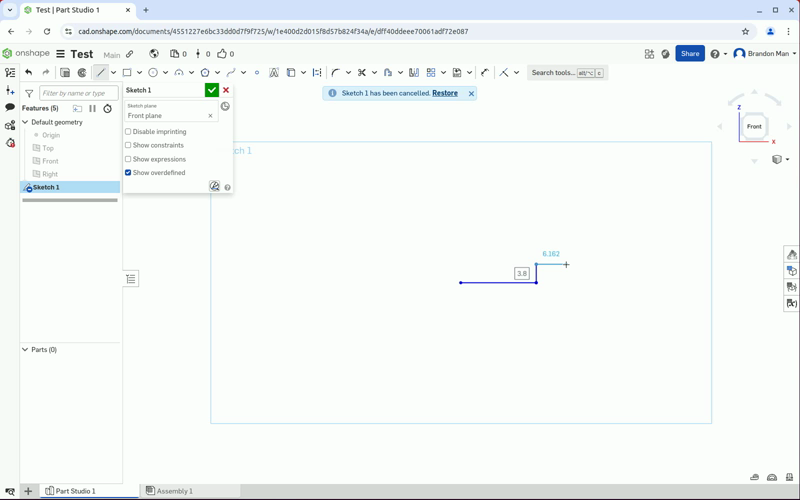
mouse_move(510, 264)
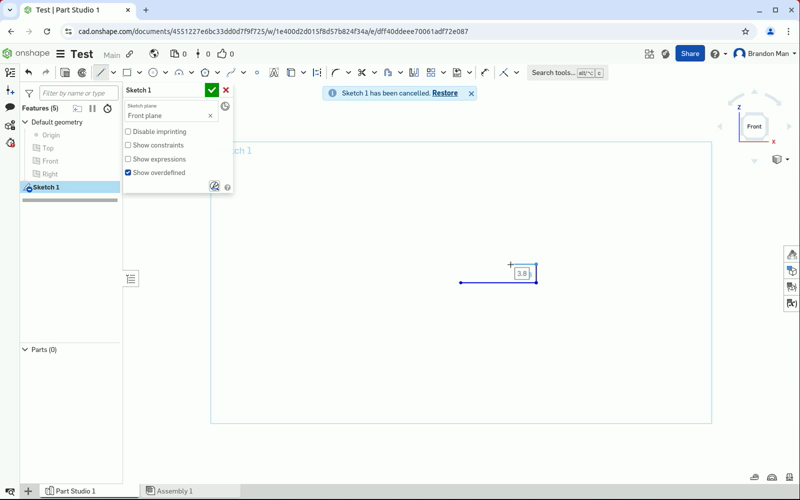
click(510, 264)
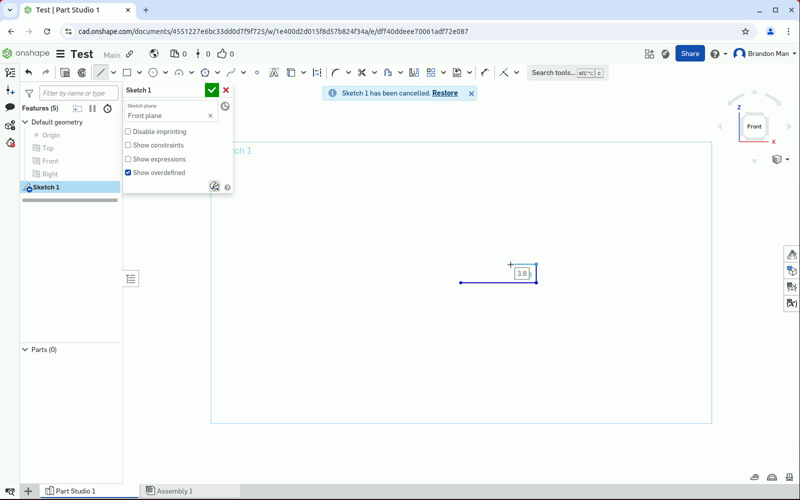
key_up(shift)
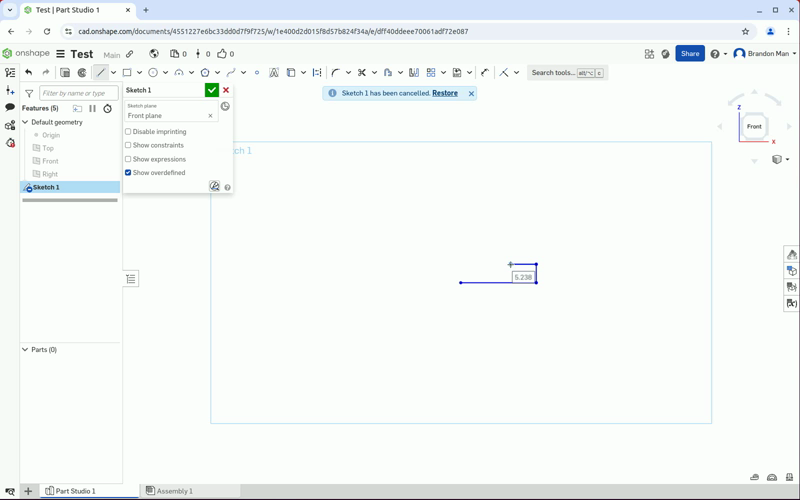
key_down(shift)
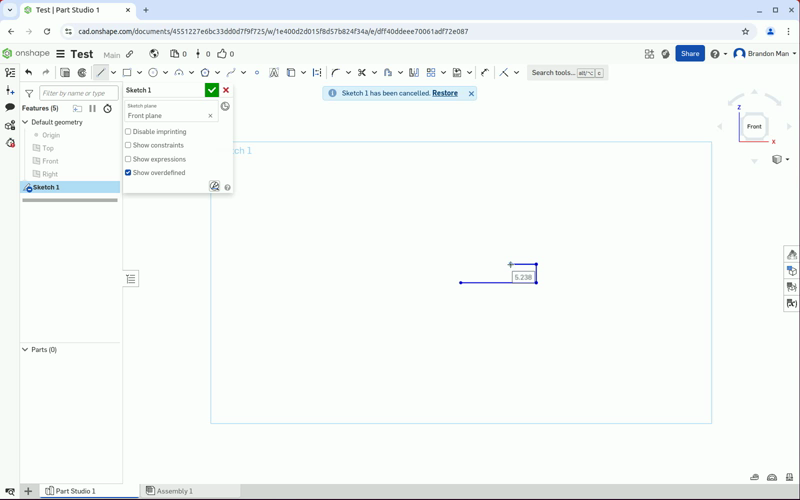
mouse_move(540, 264)
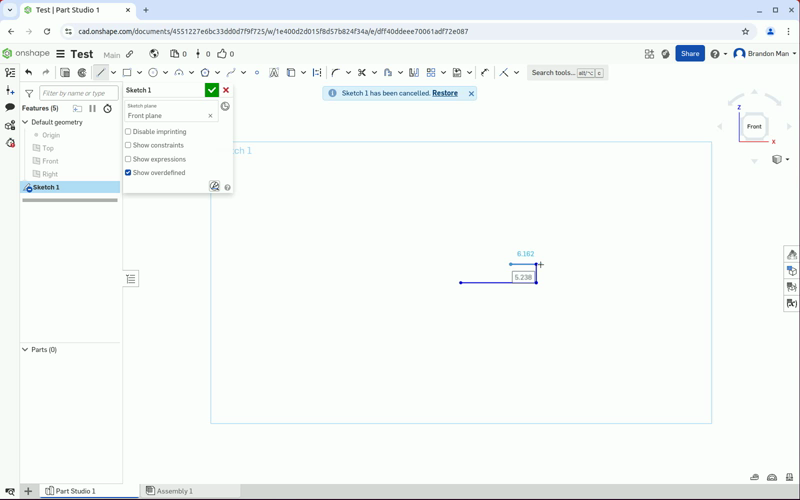
mouse_move(460, 264)
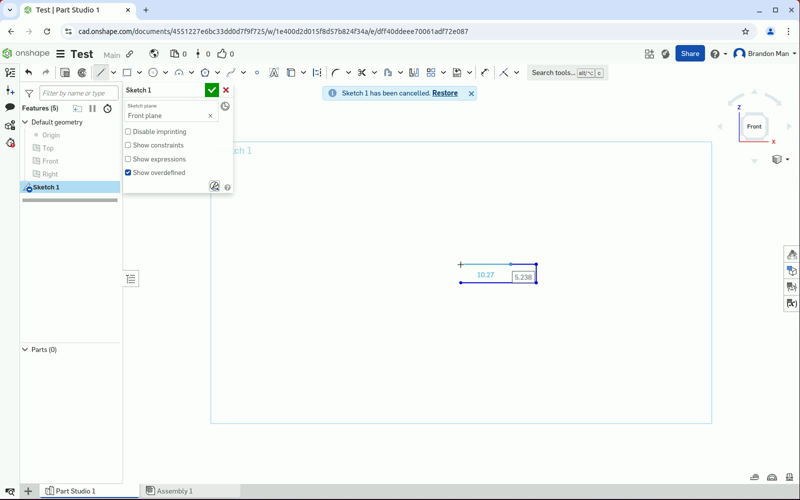
click(460, 264)
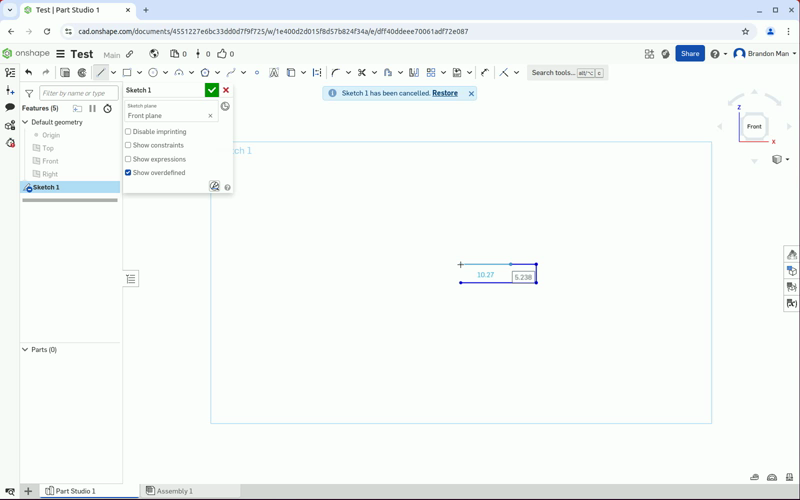
key_up(shift)
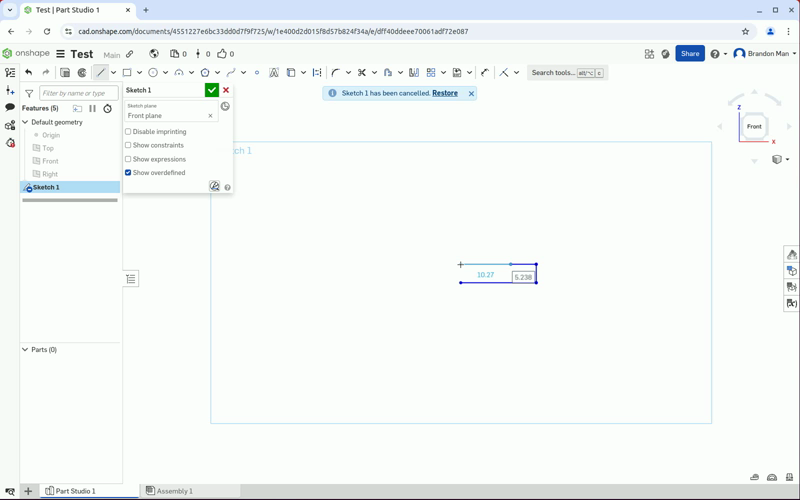
mouse_move(490, 264)
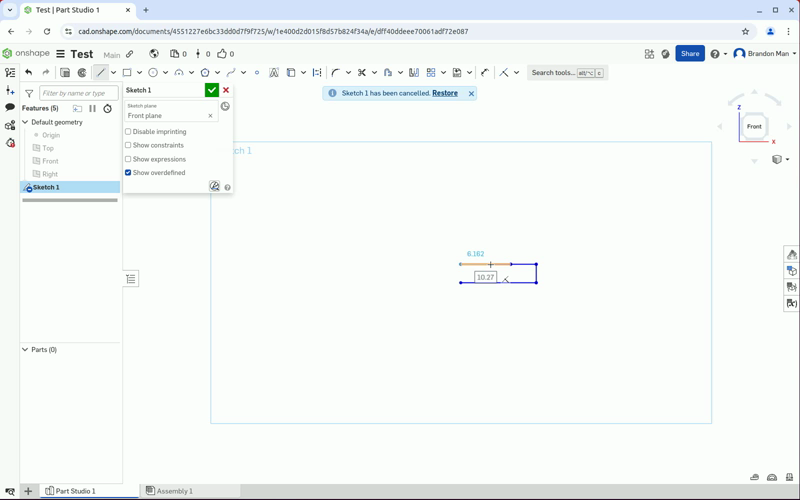
key_down(shift)
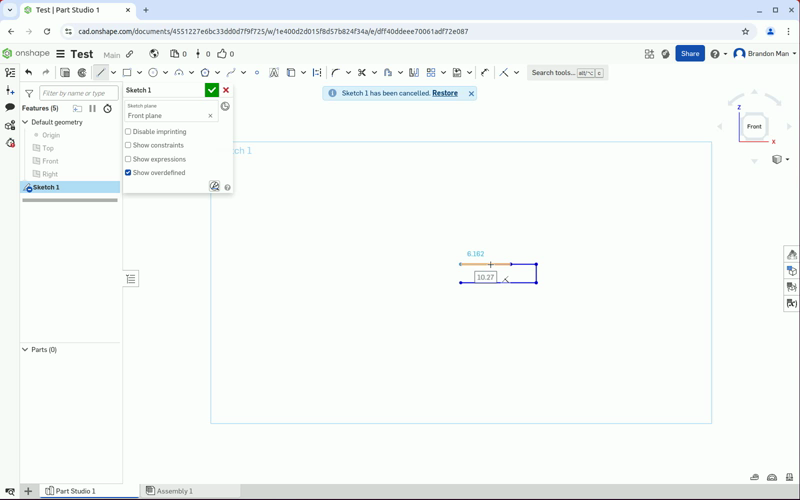
mouse_move(460, 282)
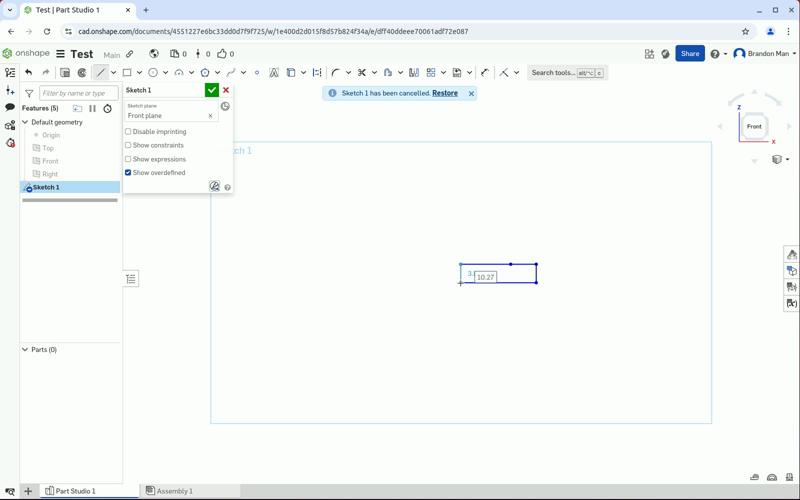
key_up(shift)
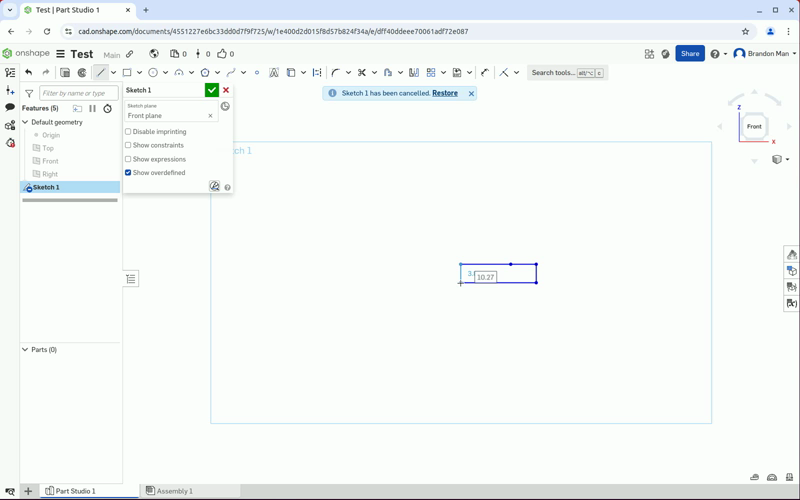
click(460, 282)
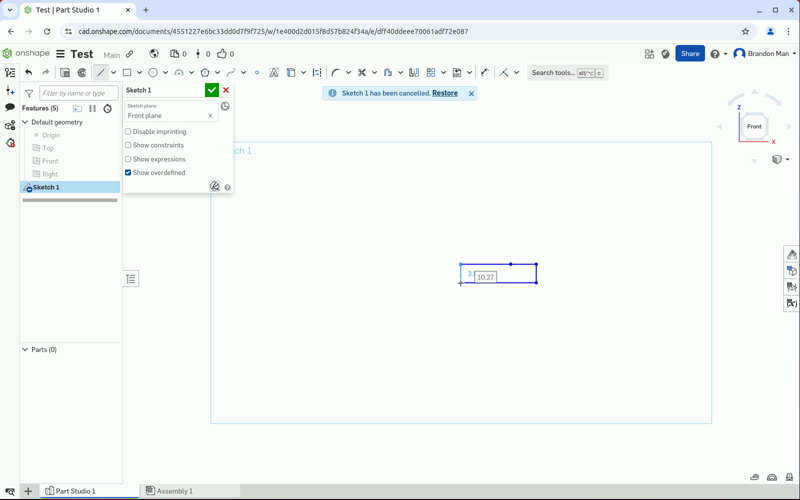
key(esc)
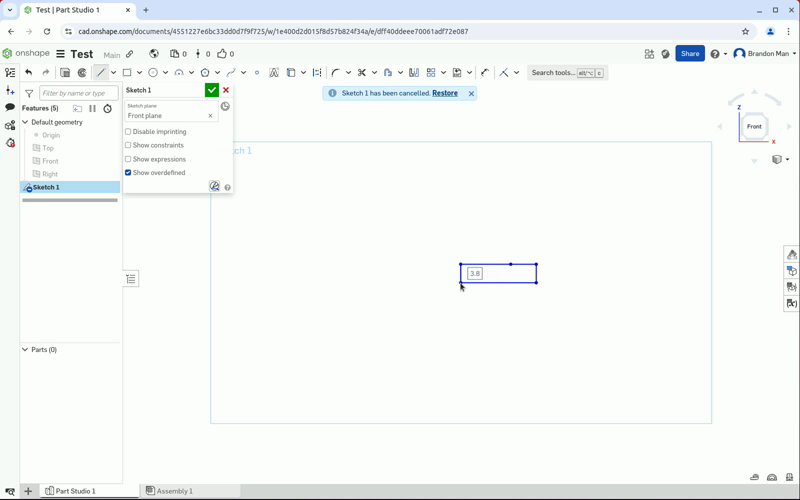
mouse_move(530, 265)
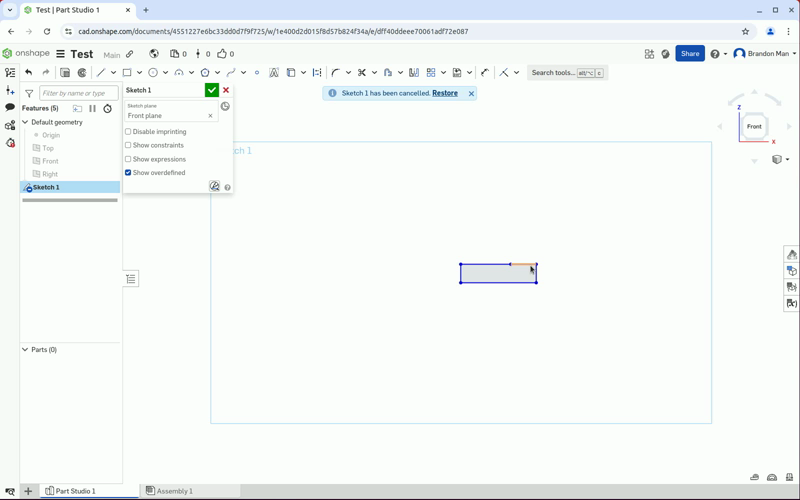
scroll(6)
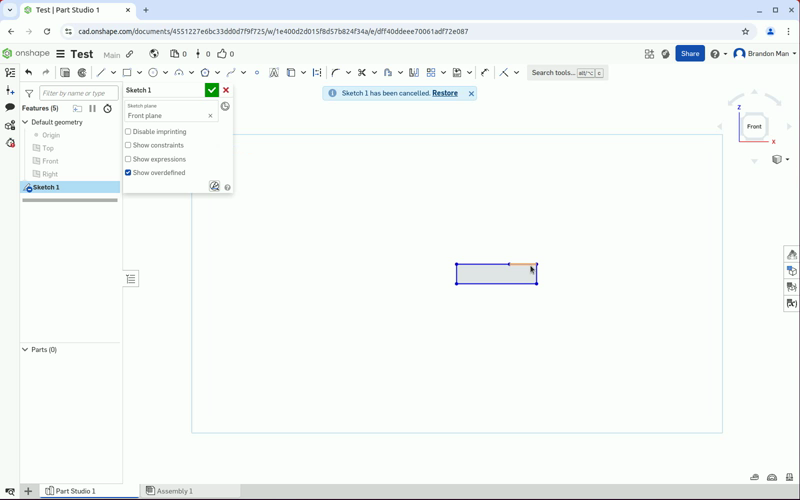
scroll(6)
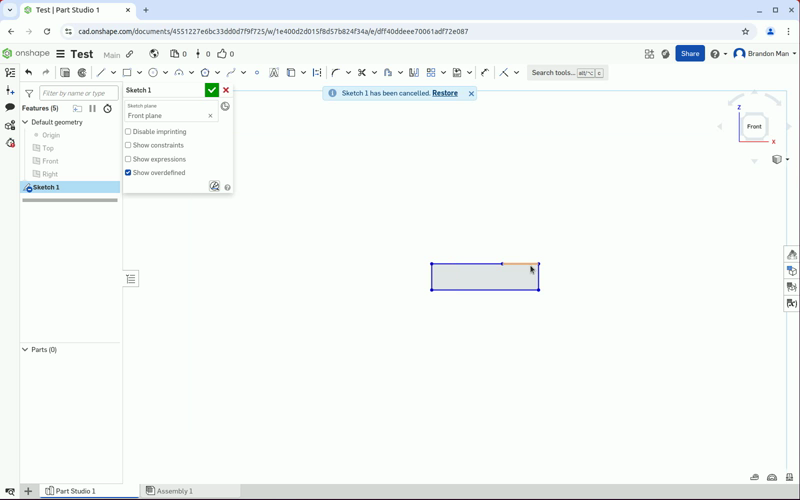
scroll(6)
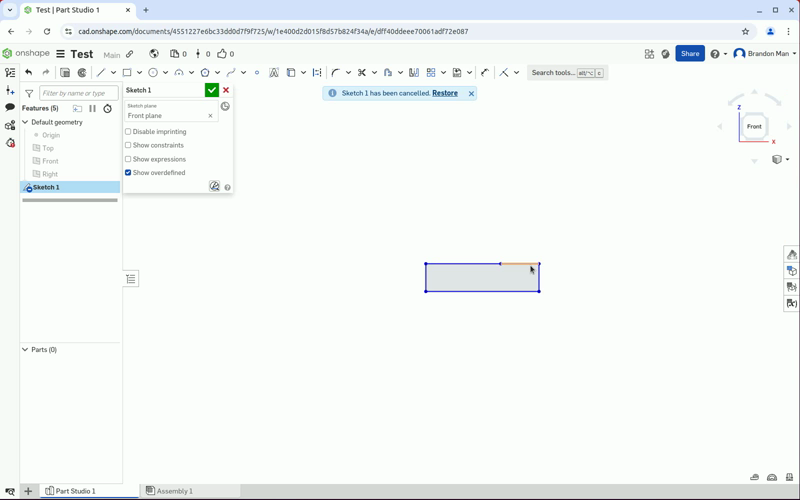
scroll(6)
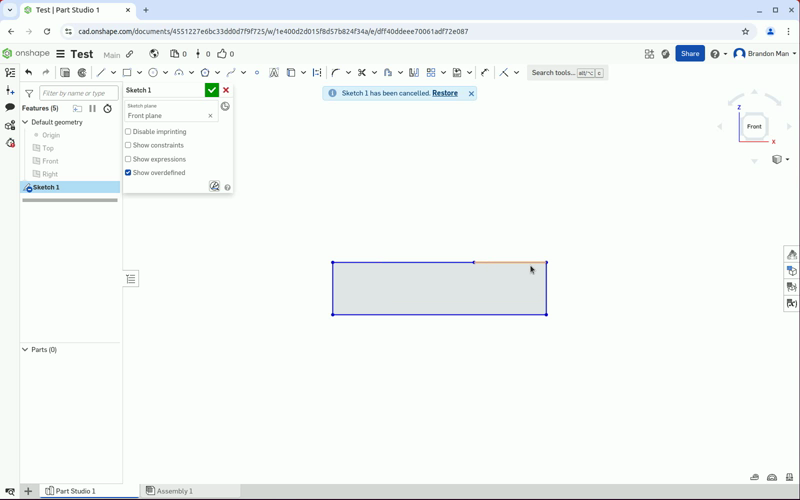
scroll(6)
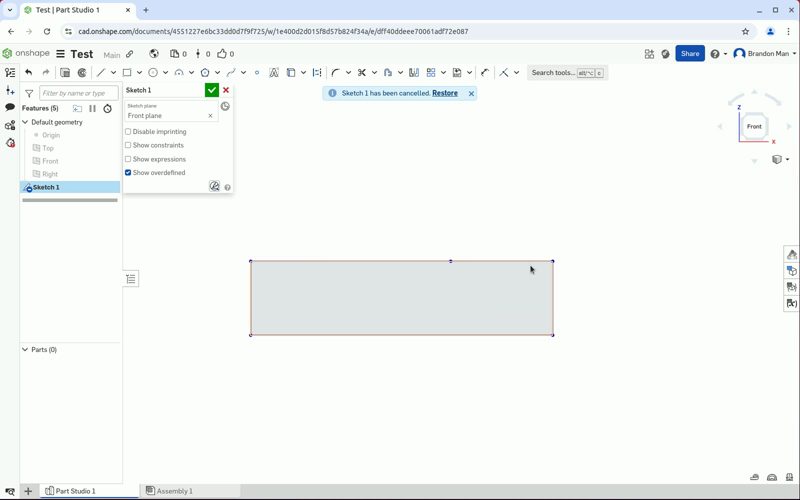
scroll(6)
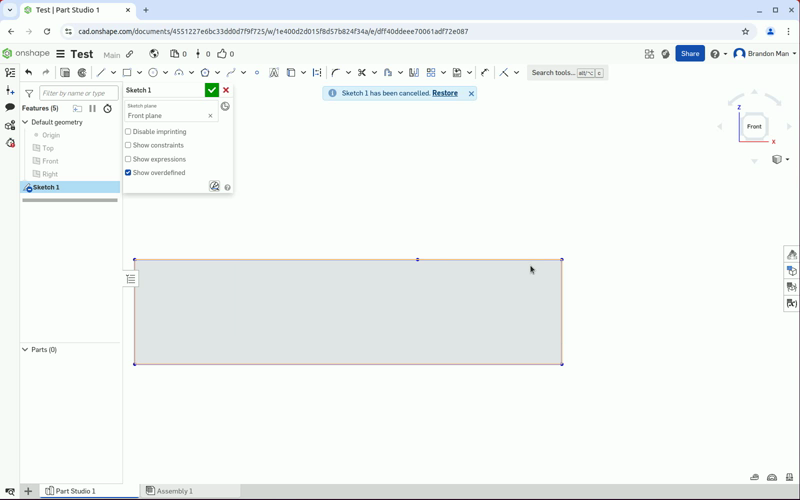
scroll(6)
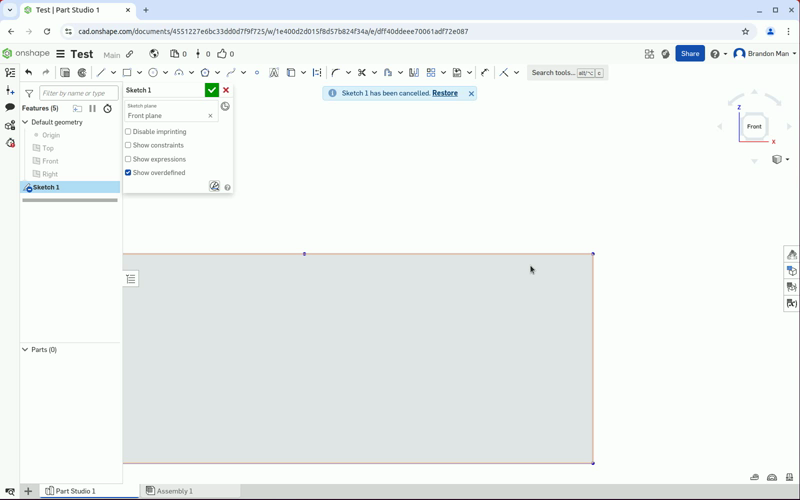
click(530, 265)
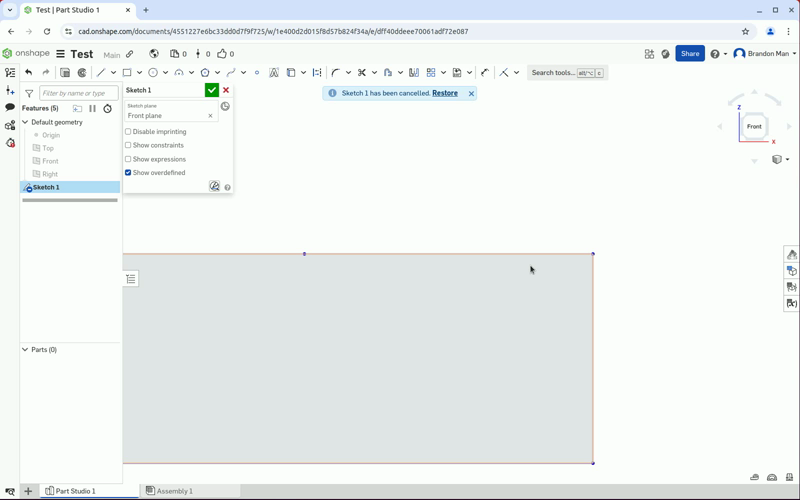
scroll(-6)
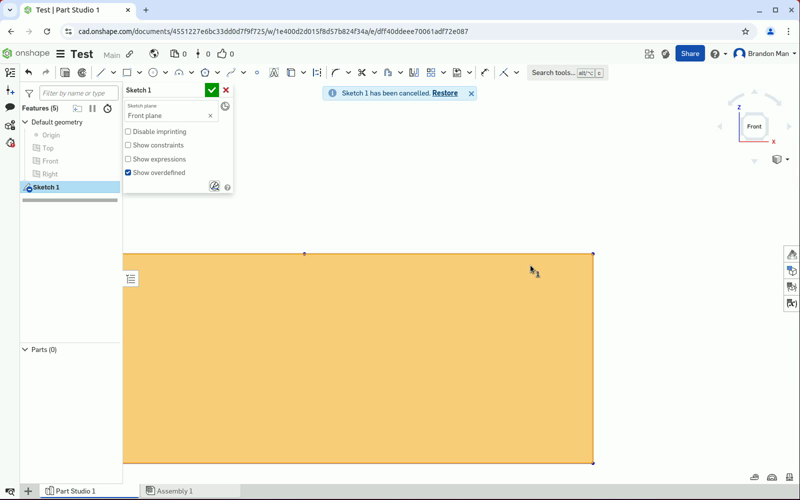
scroll(-6)
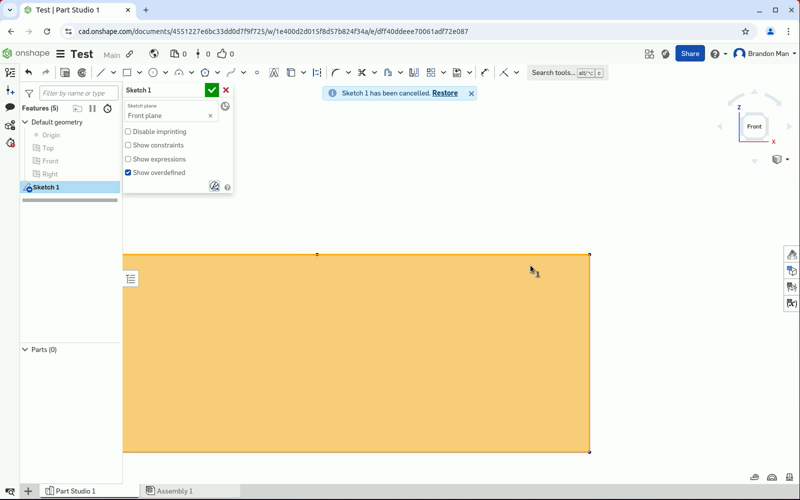
scroll(-6)
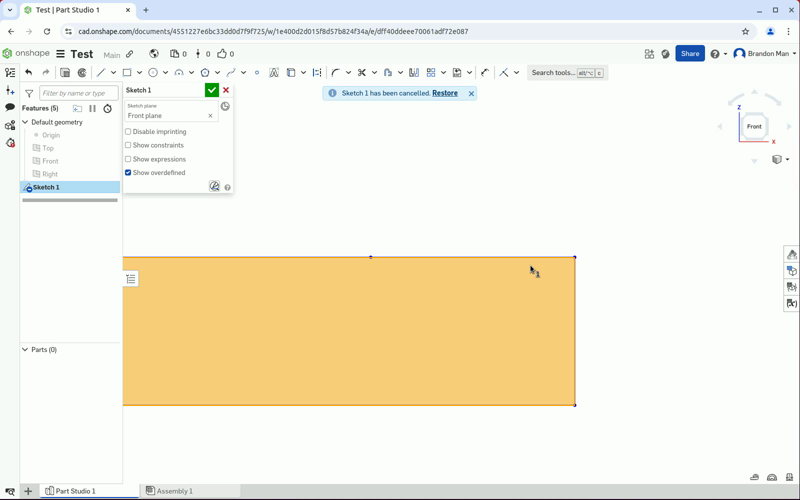
scroll(-6)
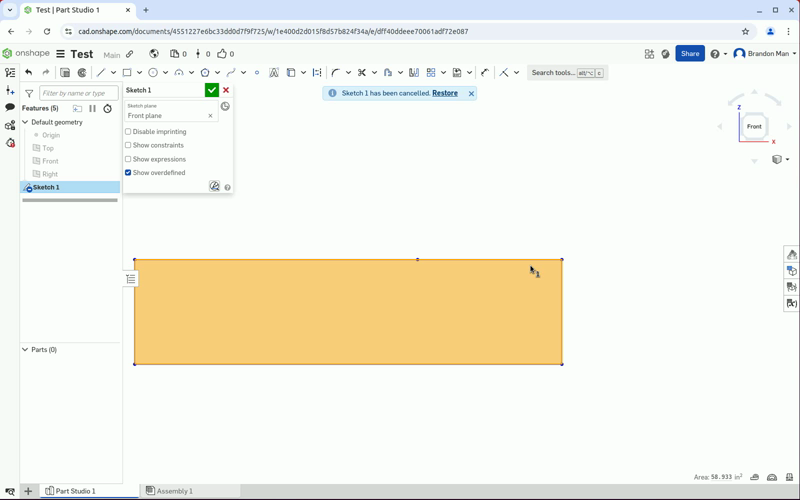
scroll(-6)
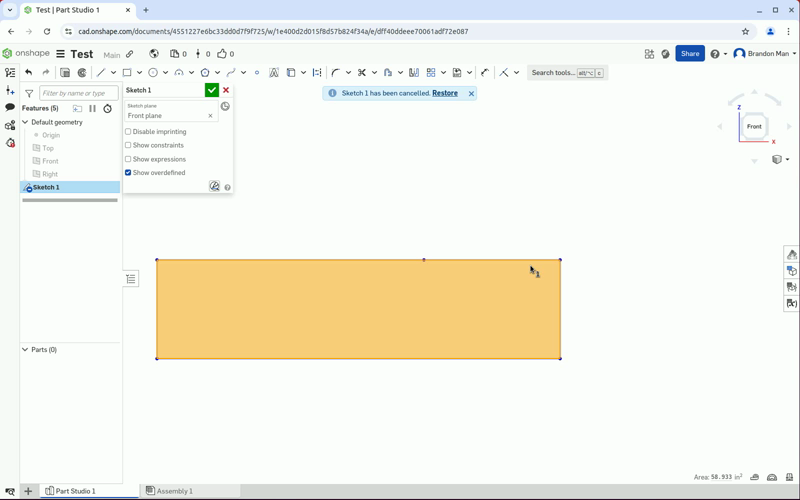
scroll(-6)
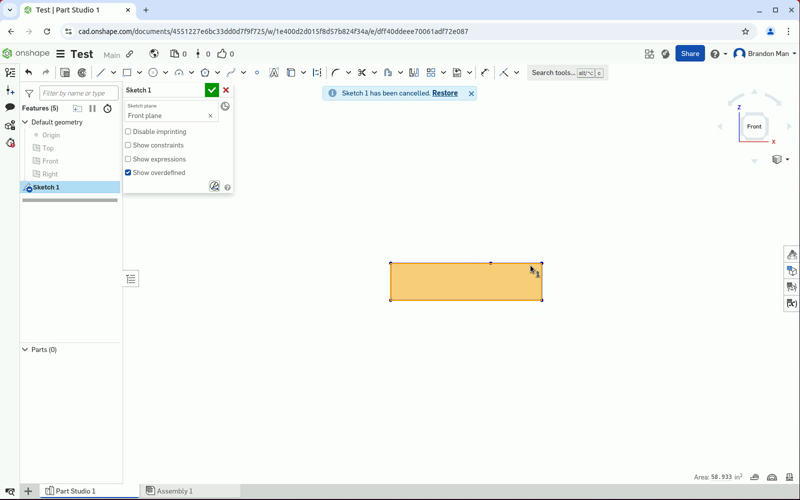
scroll(-6)
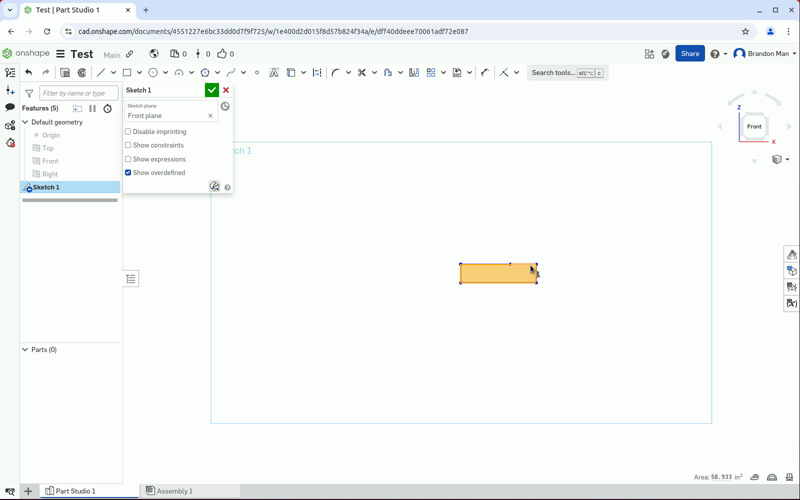
mouse_move(73, 352)
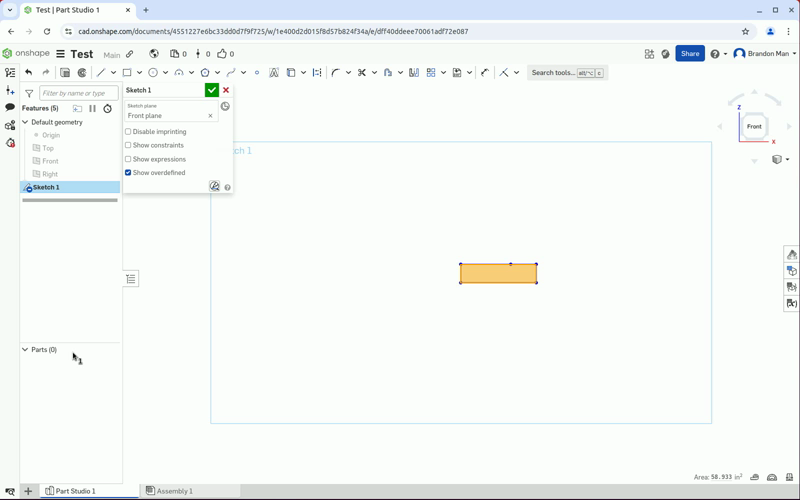
key(shift+y)
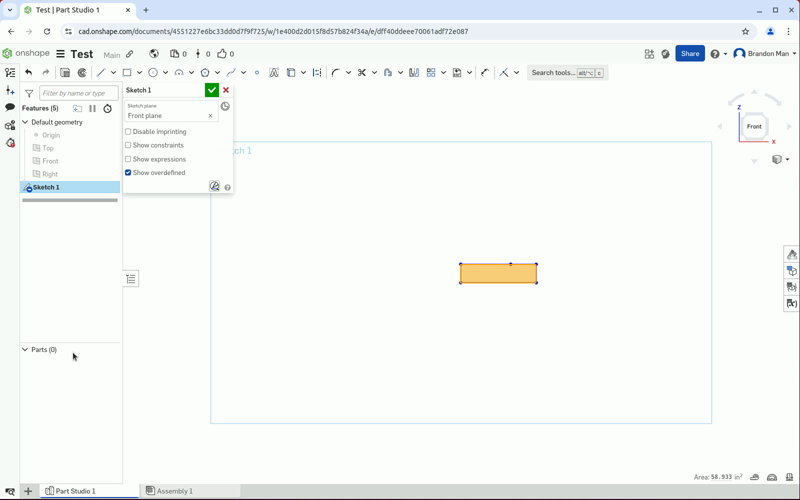
key(shift+e)
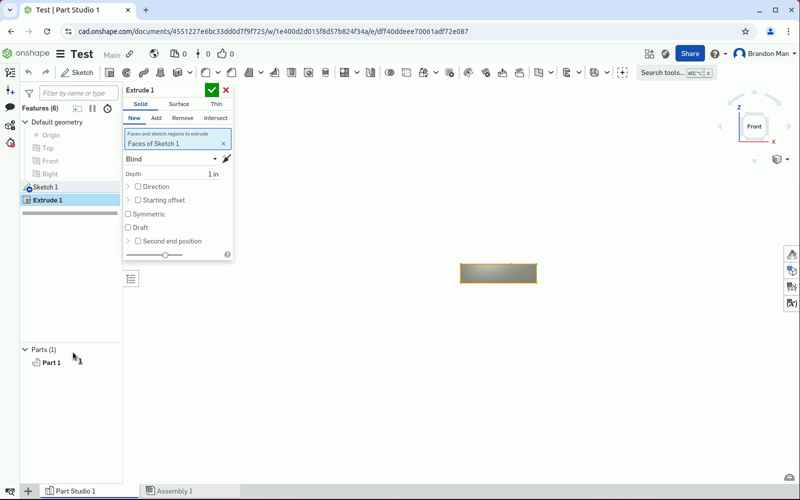
mouse_move(143, 106)
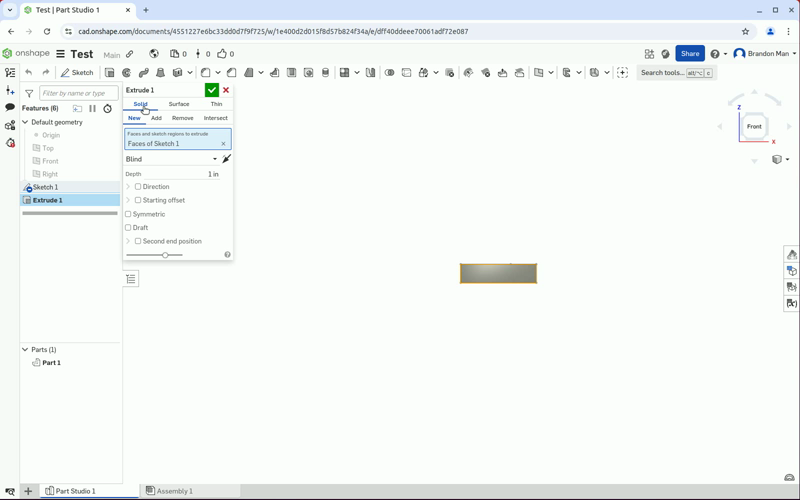
click(143, 106)
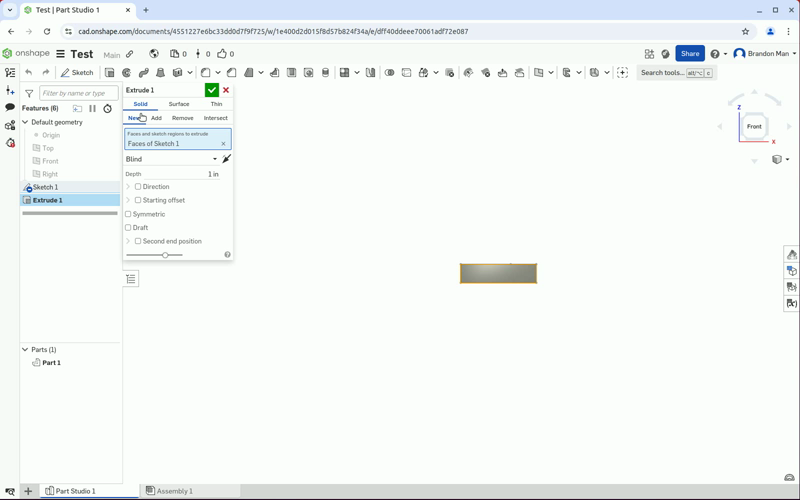
mouse_move(137, 120)
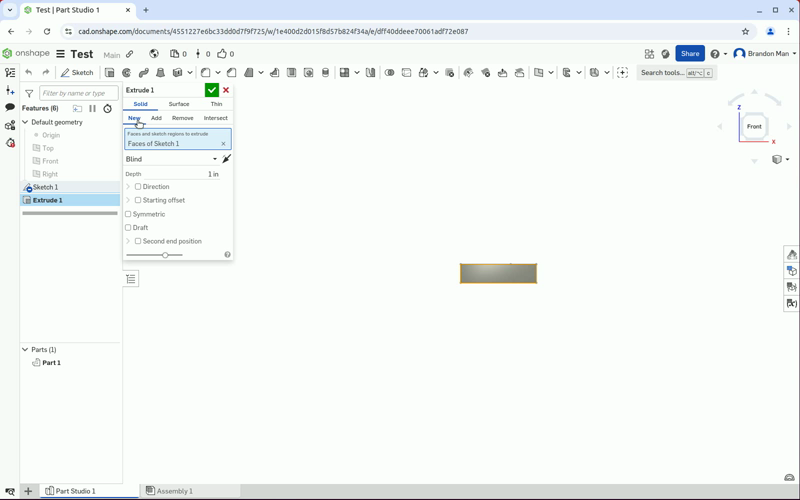
click(137, 120)
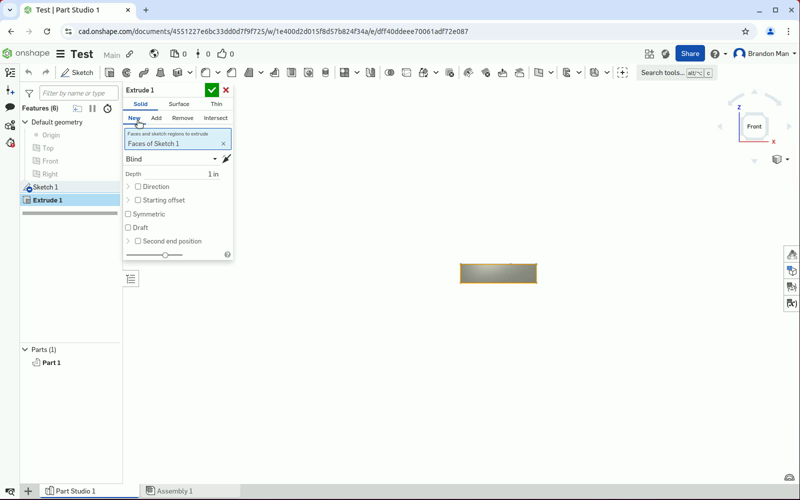
key(tab, 4)
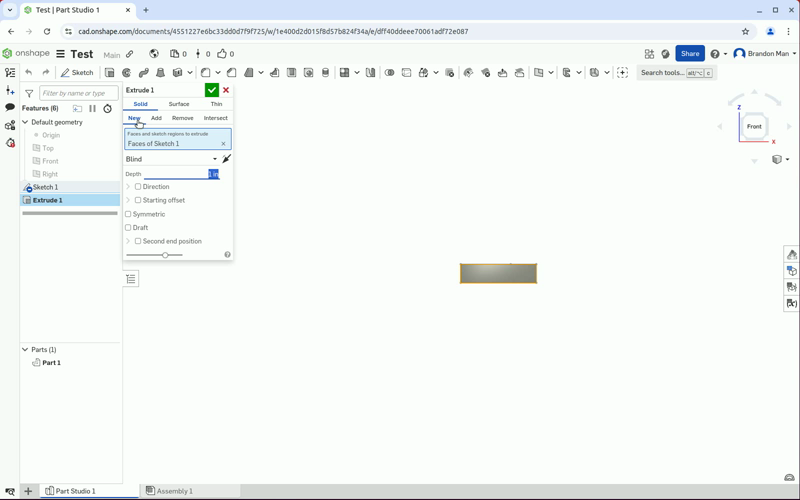
text(23.108)
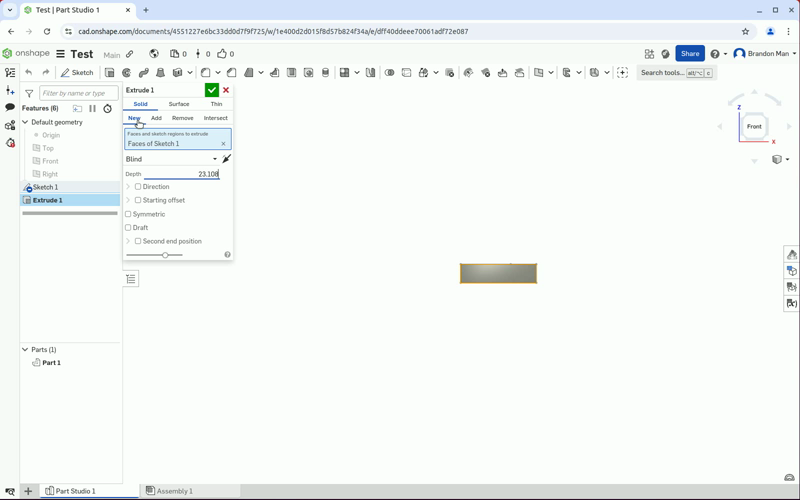
key(enter)
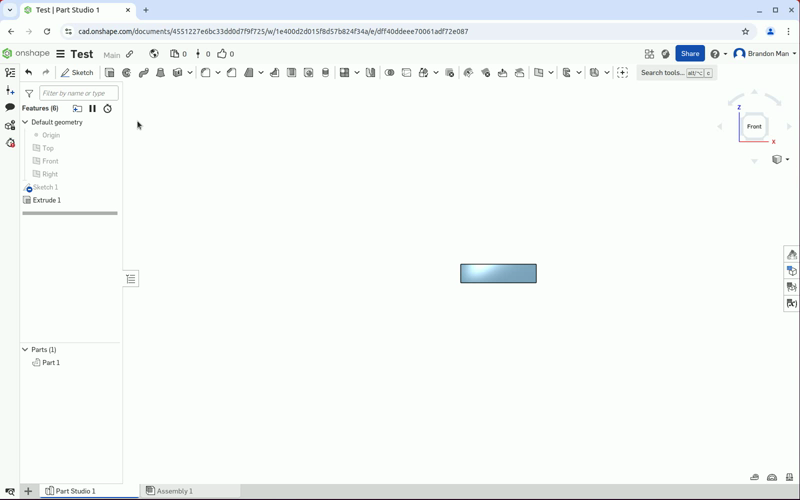
key(shift+h)
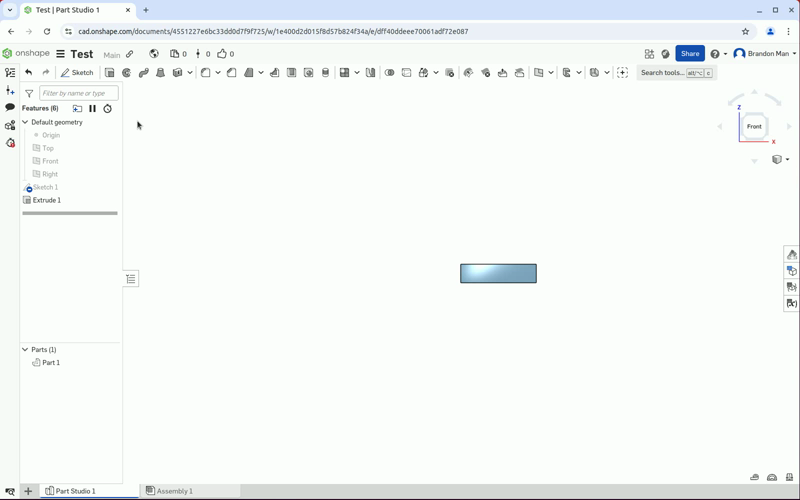
key(shift+h)
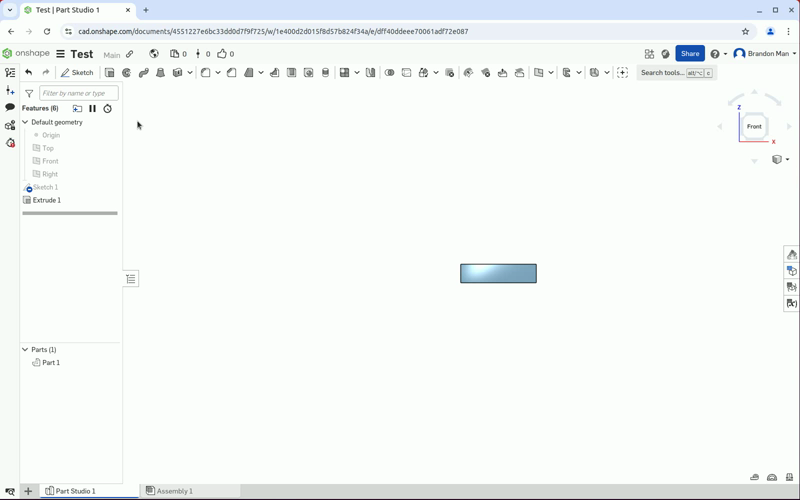
mouse_move(73, 189)
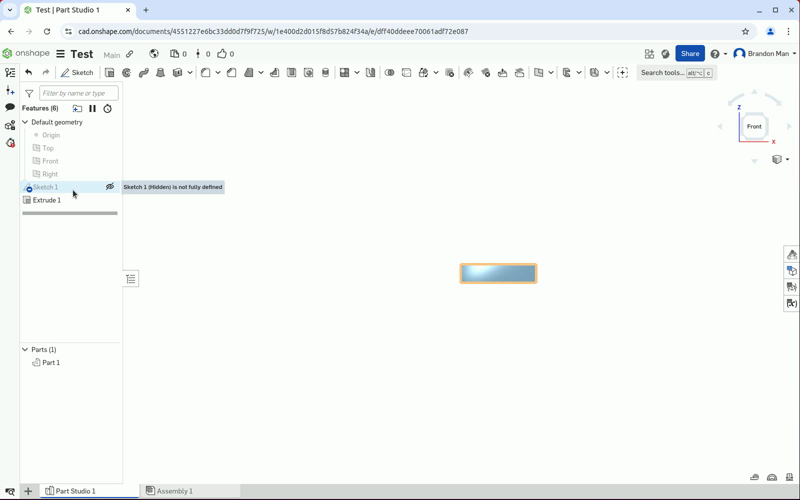
click(73, 189)
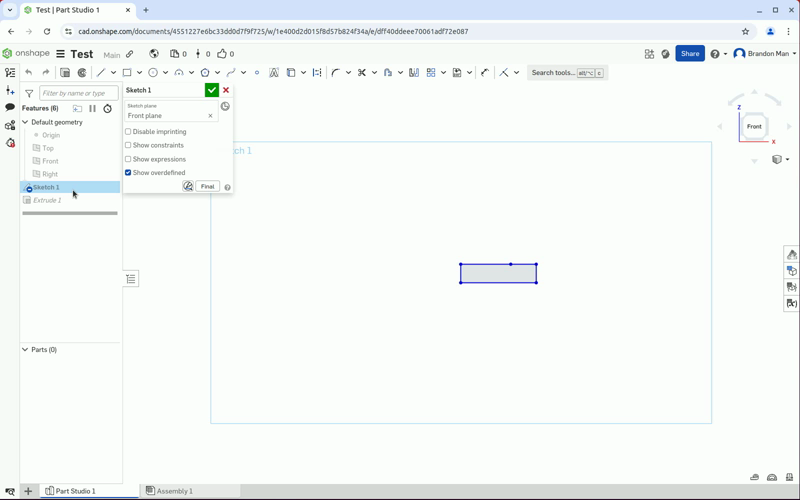
mouse_move(229, 92)
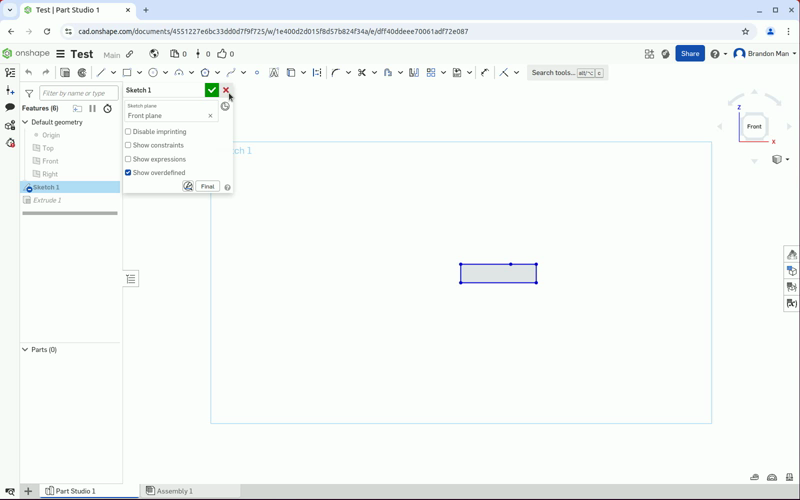
click(229, 92)
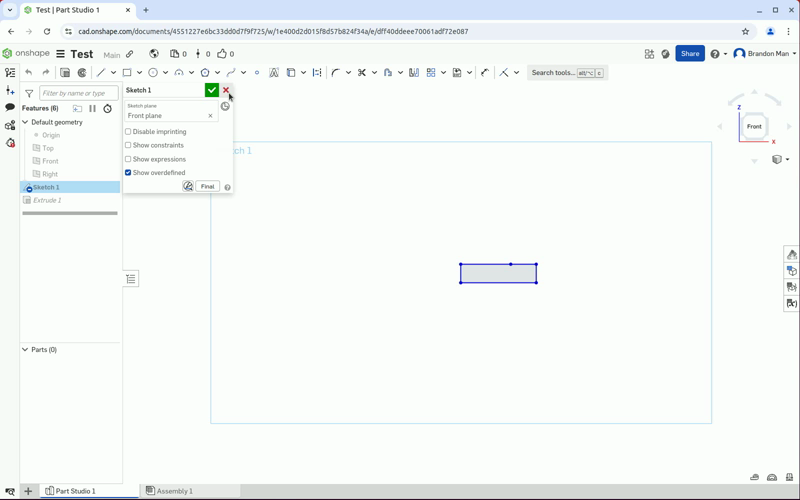
key(shift+s)
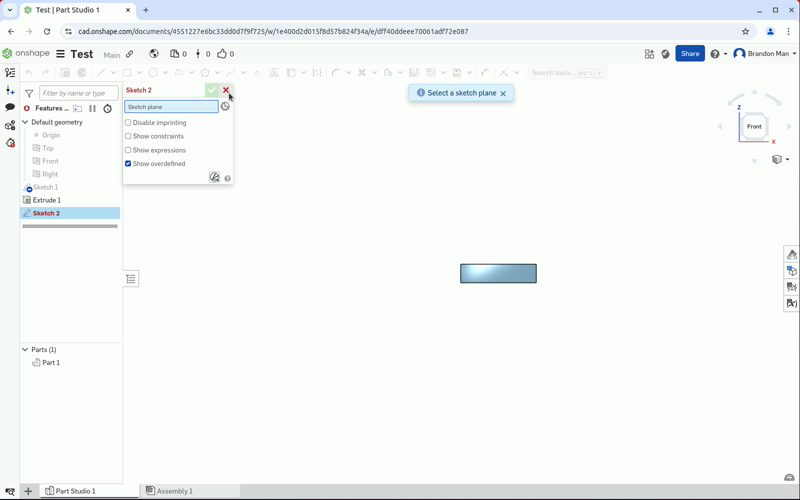
mouse_move(73, 163)
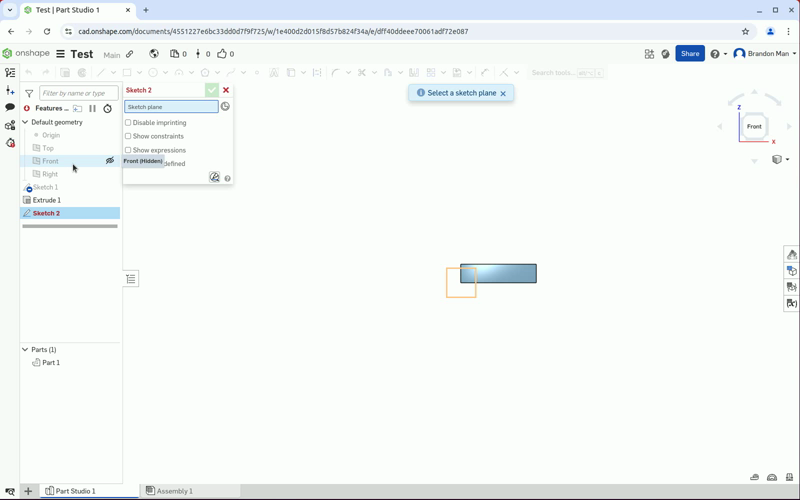
click(73, 163)
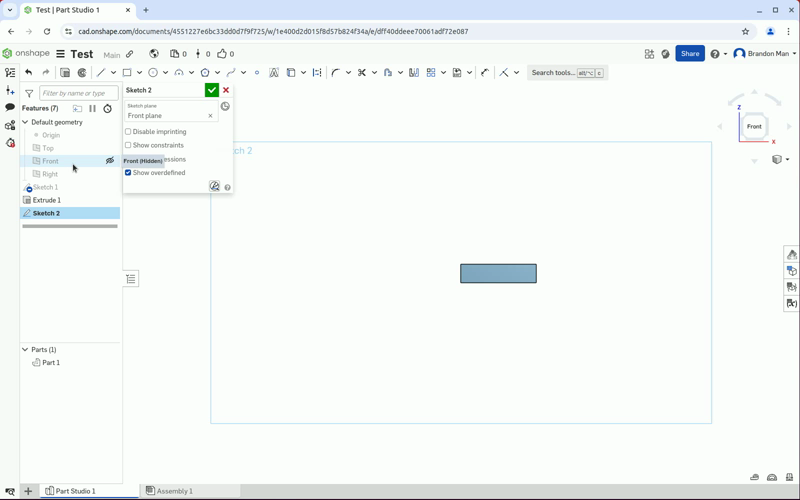
mouse_move(73, 352)
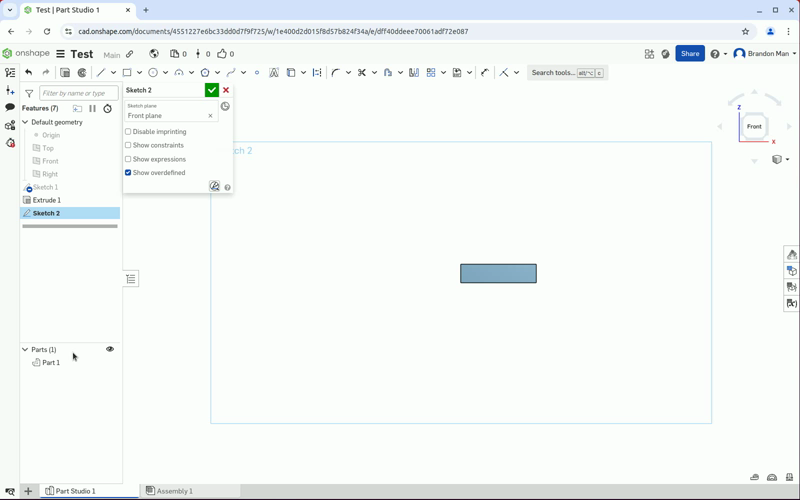
key(y)
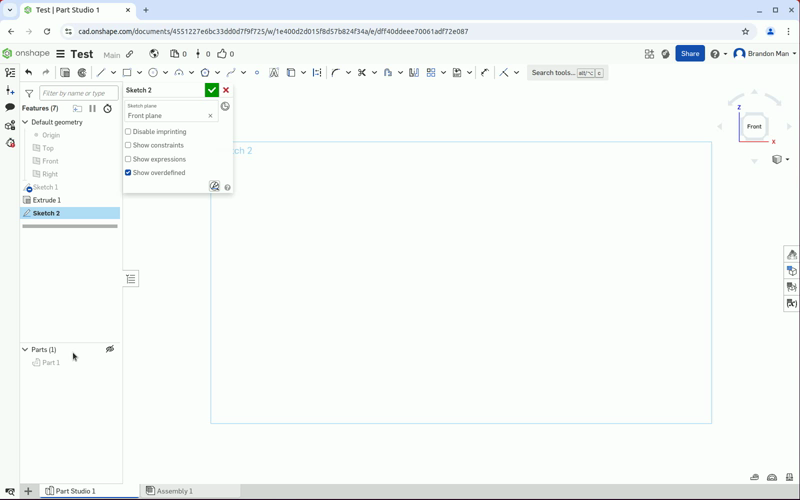
key(l)
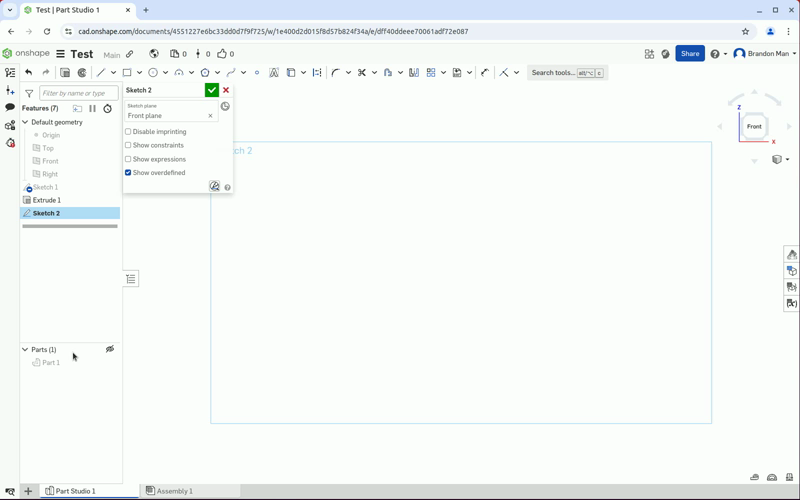
key_down(shift)
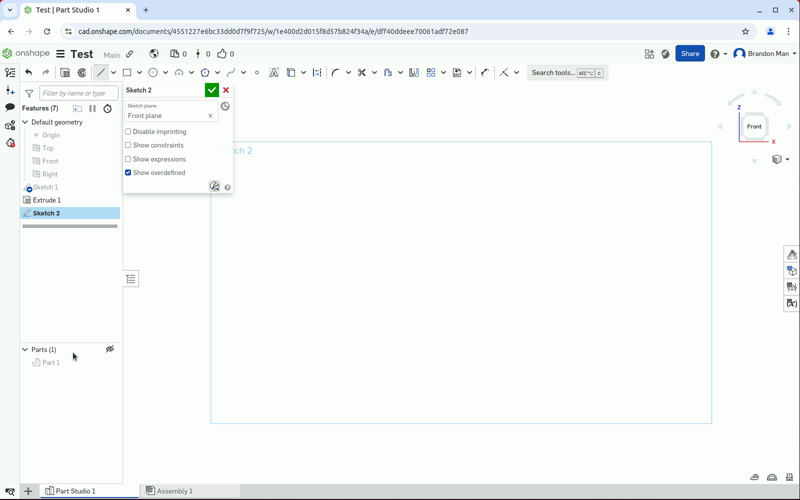
mouse_move(460, 264)
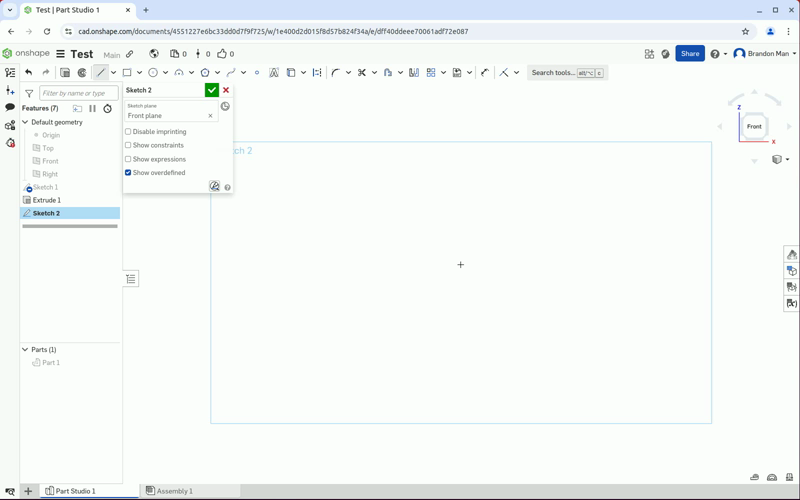
click(460, 264)
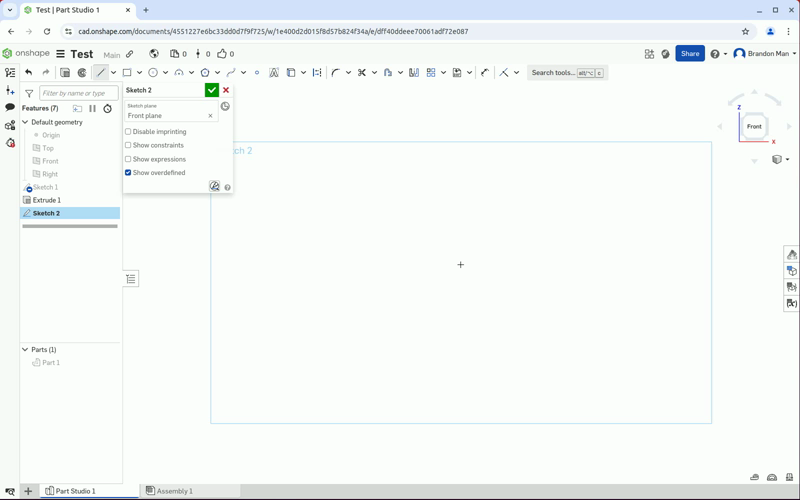
key_up(shift)
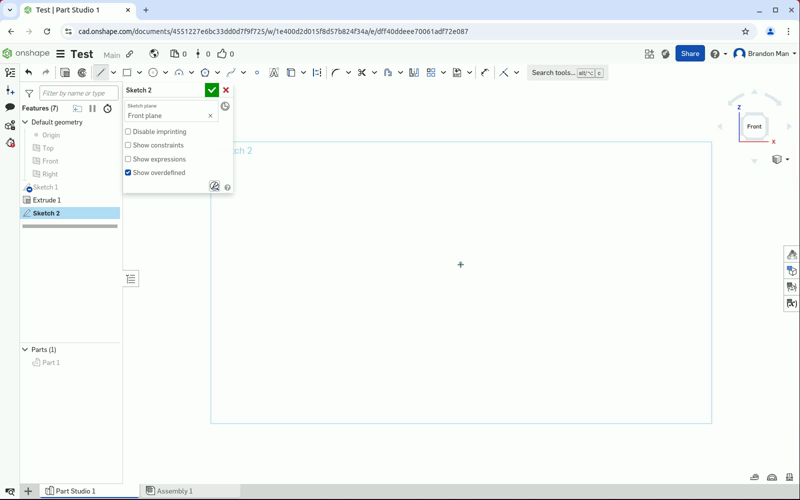
key_down(shift)
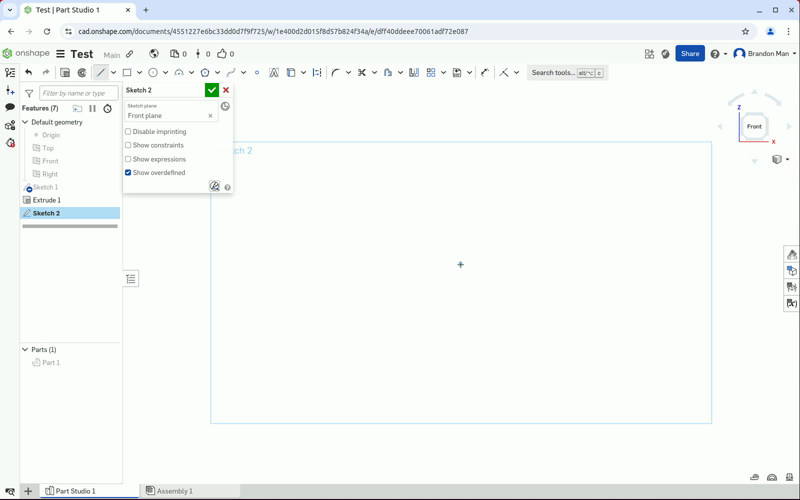
mouse_move(490, 264)
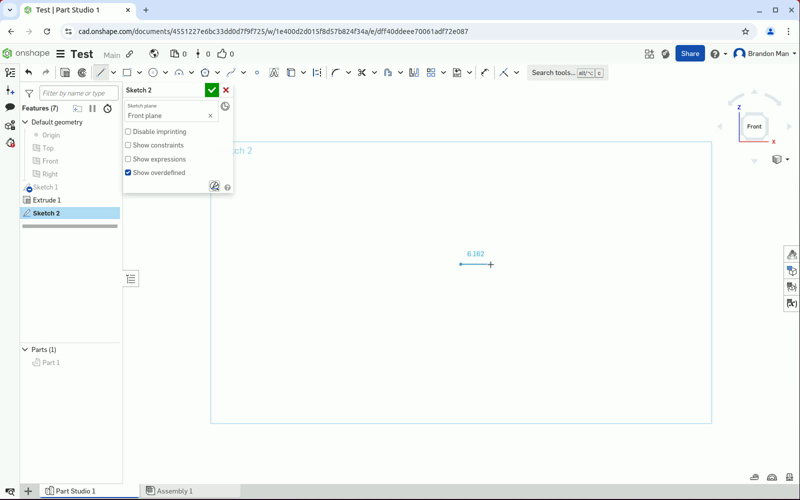
mouse_move(511, 264)
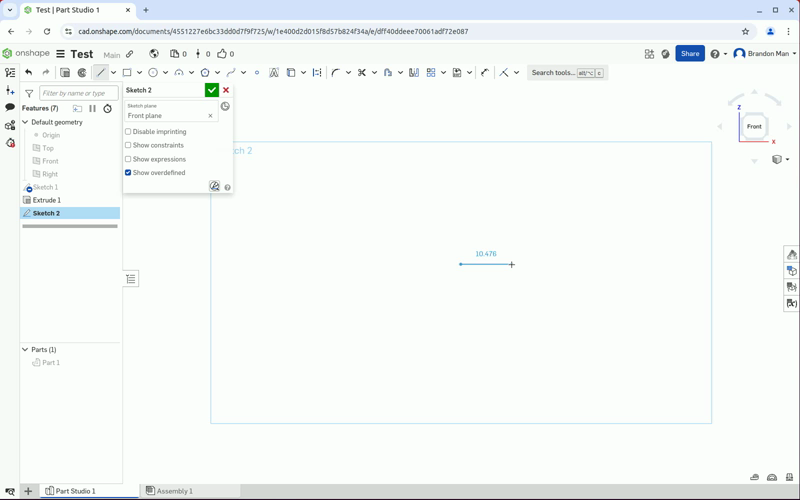
click(511, 264)
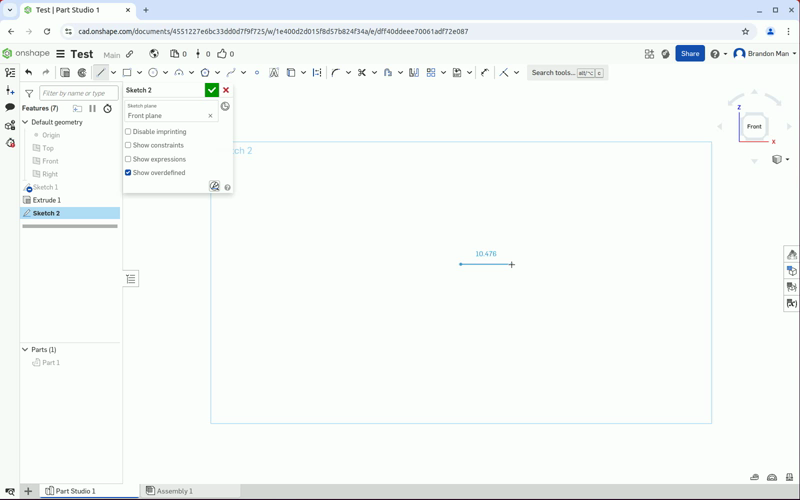
key_up(shift)
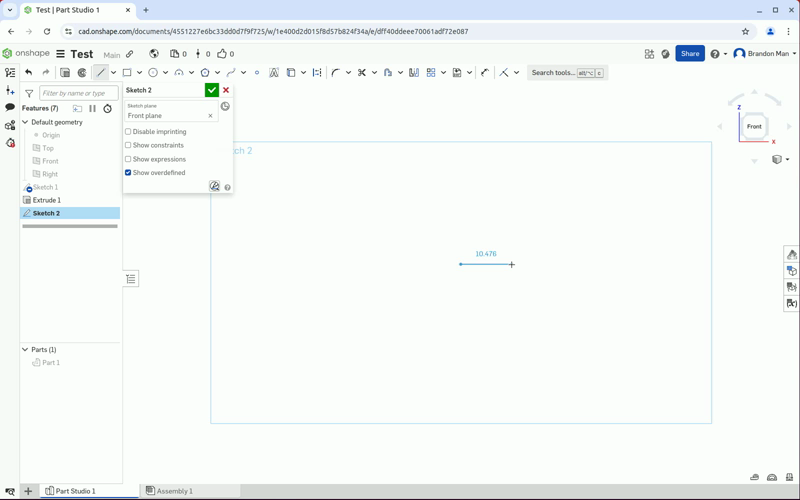
key_down(shift)
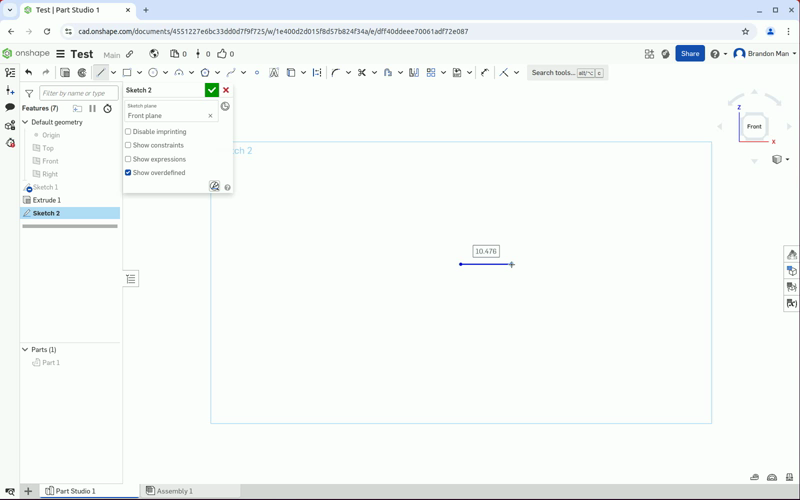
mouse_move(541, 264)
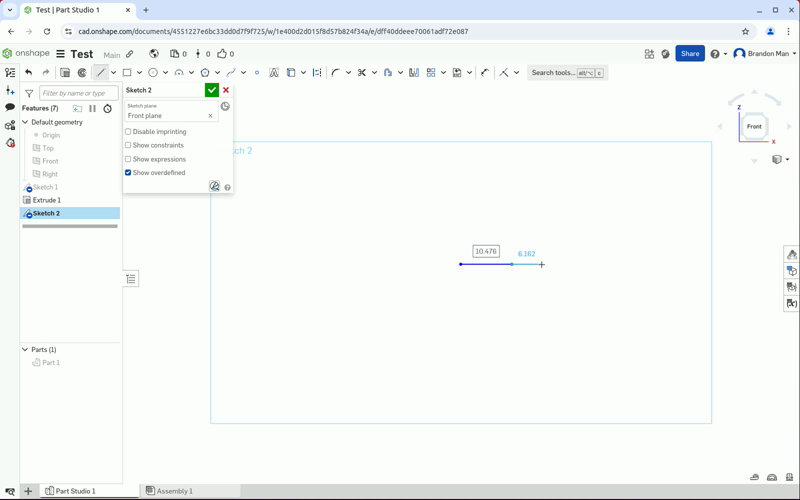
mouse_move(511, 244)
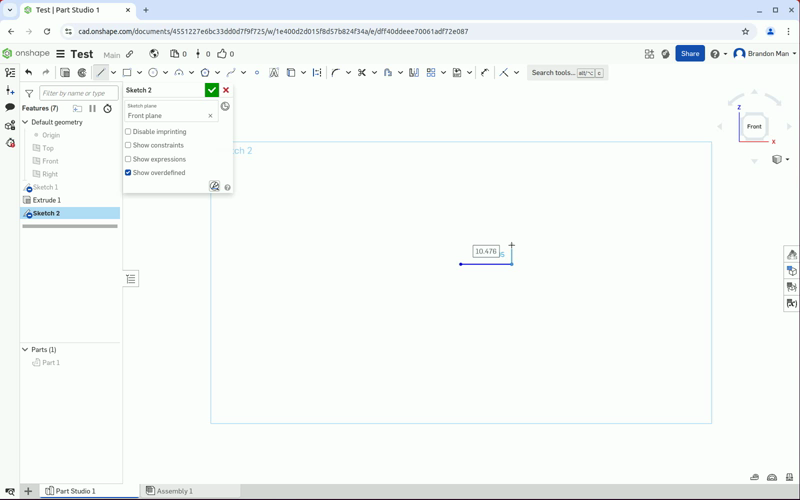
click(511, 244)
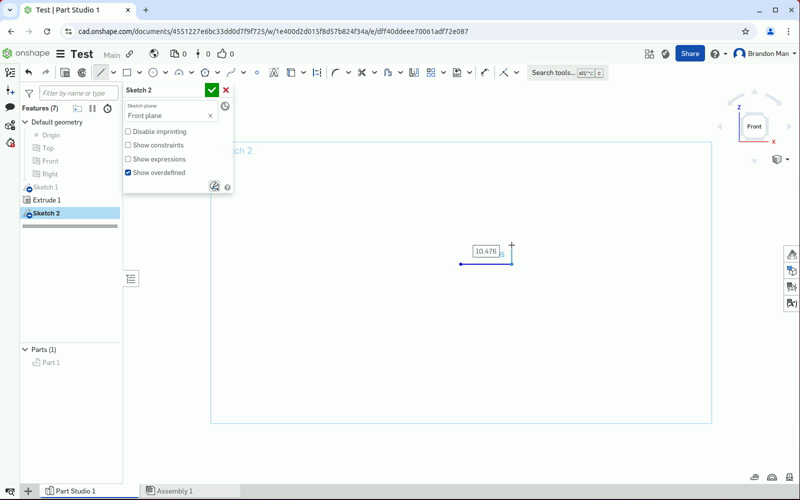
key_up(shift)
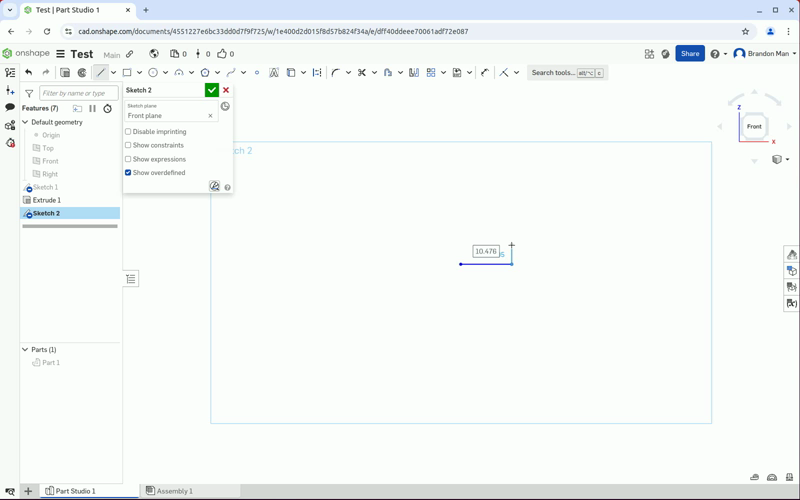
key_down(shift)
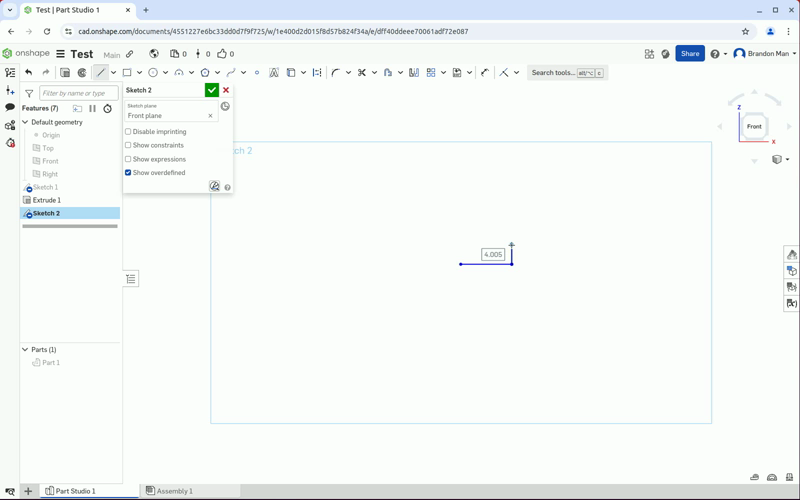
mouse_move(541, 244)
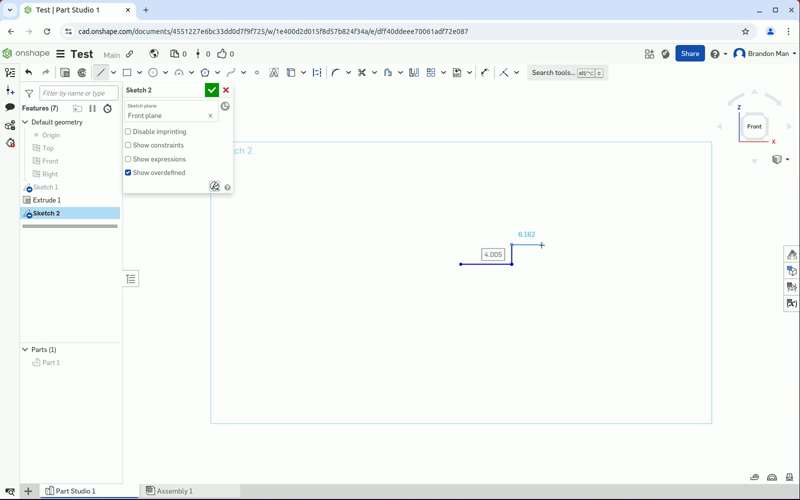
mouse_move(480, 221)
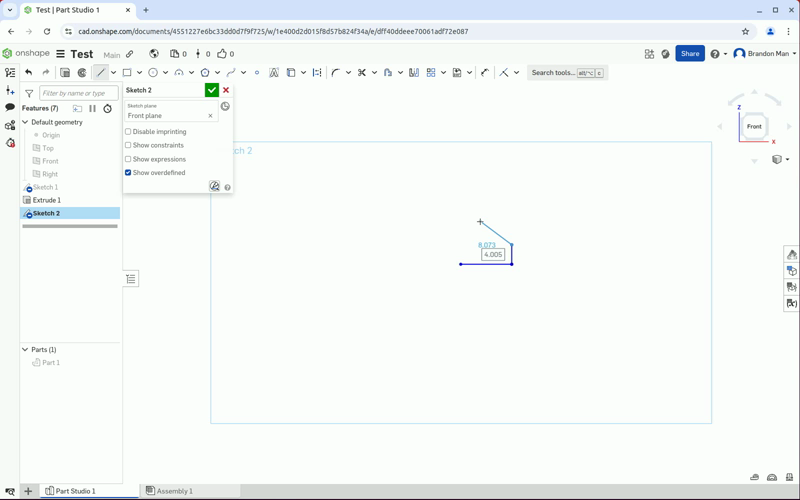
click(480, 221)
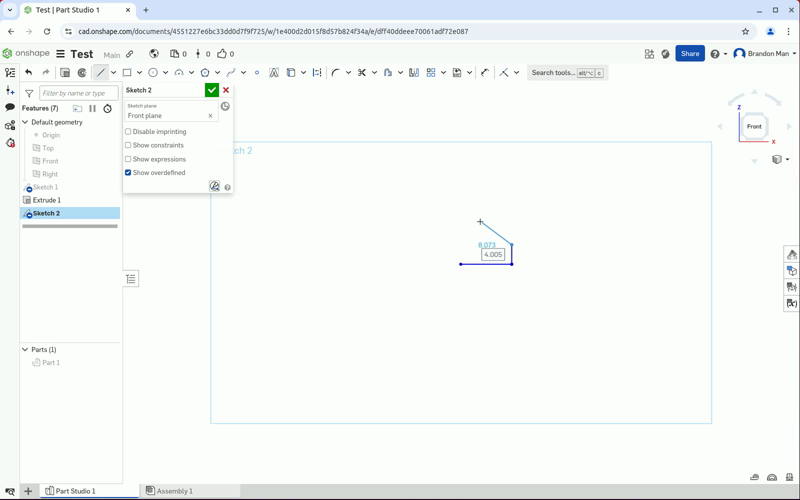
key_up(shift)
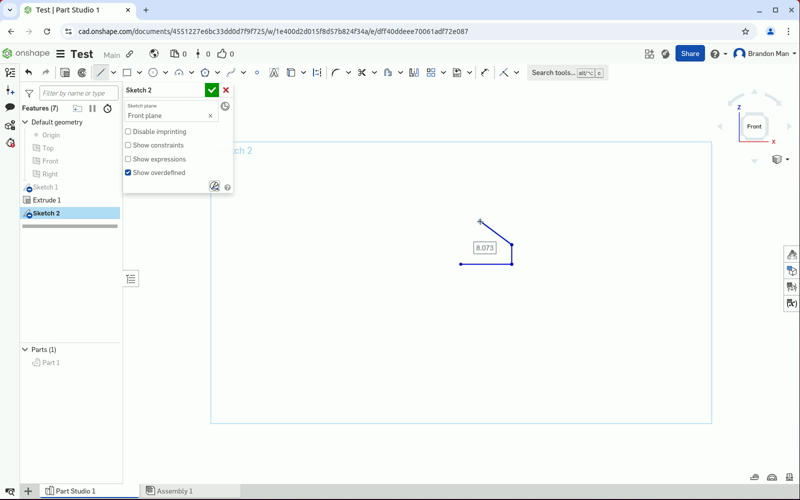
key_down(shift)
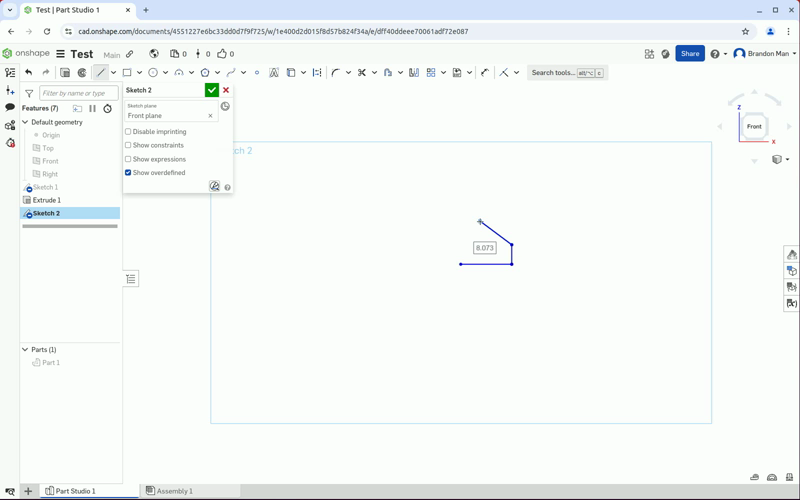
mouse_move(510, 221)
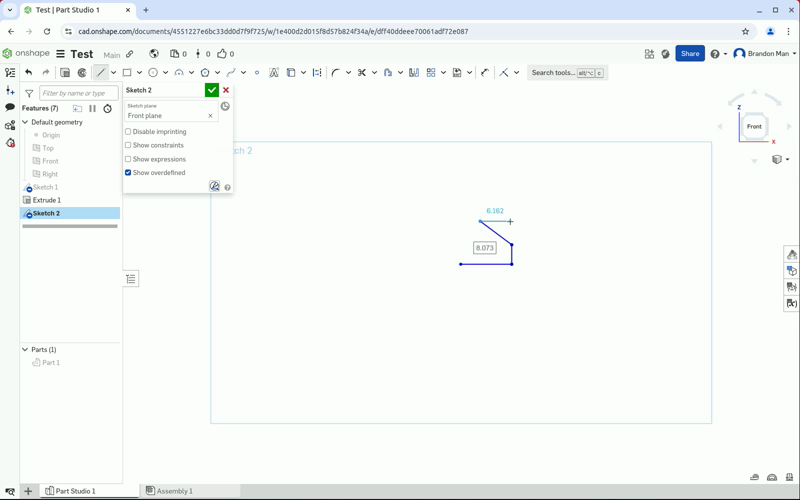
mouse_move(460, 221)
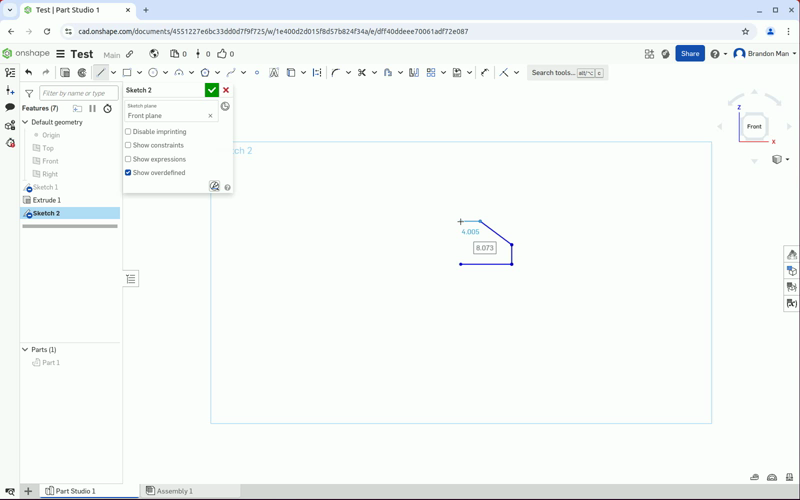
click(460, 221)
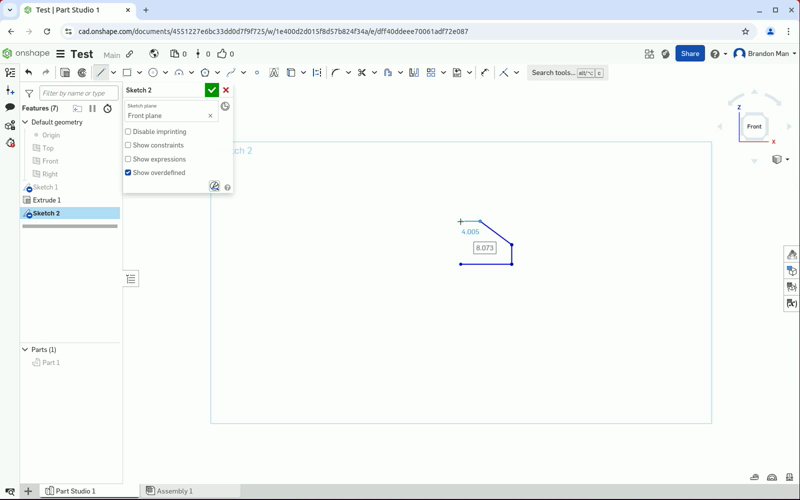
key_up(shift)
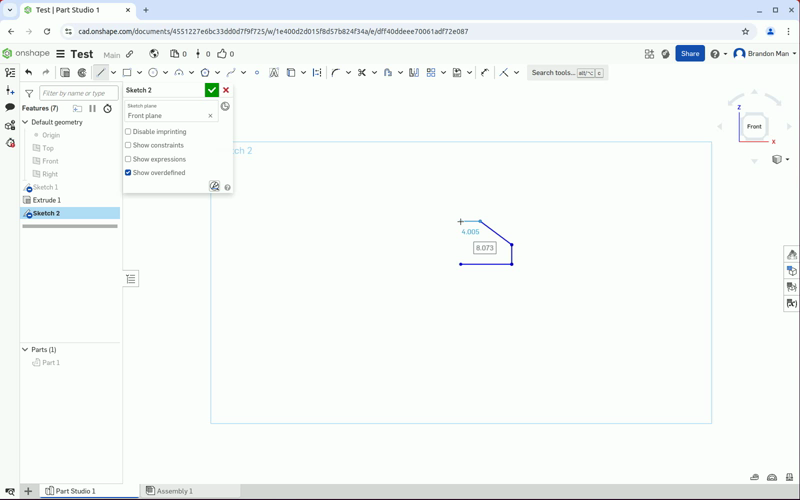
mouse_move(490, 221)
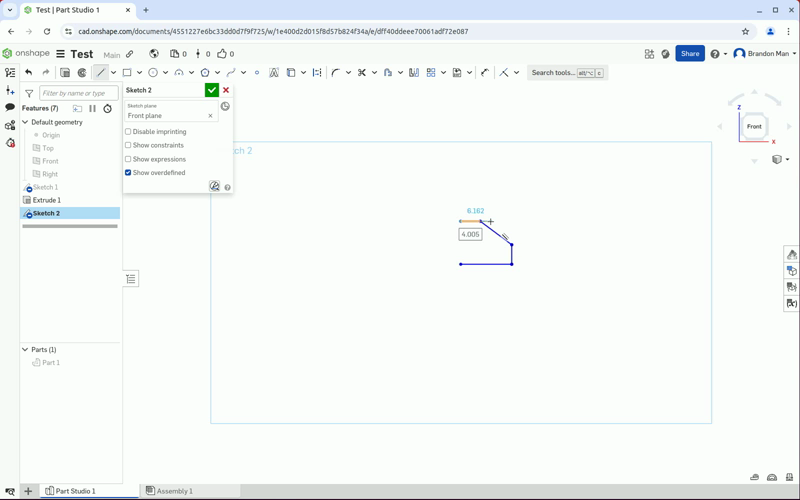
key_down(shift)
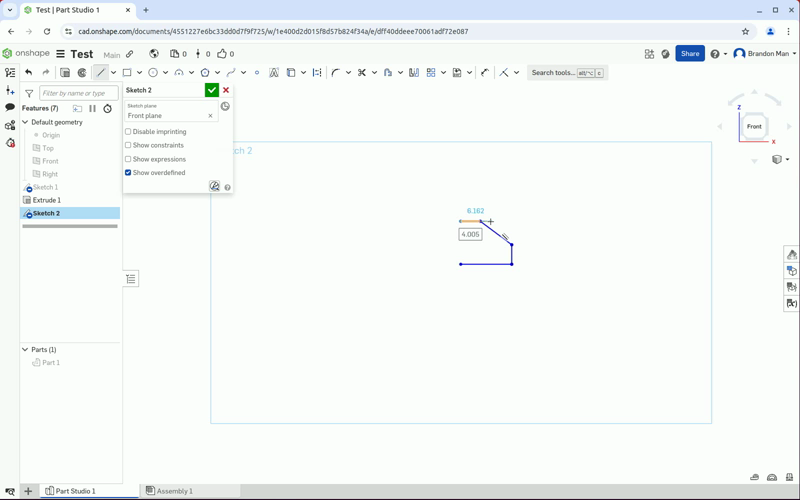
mouse_move(460, 264)
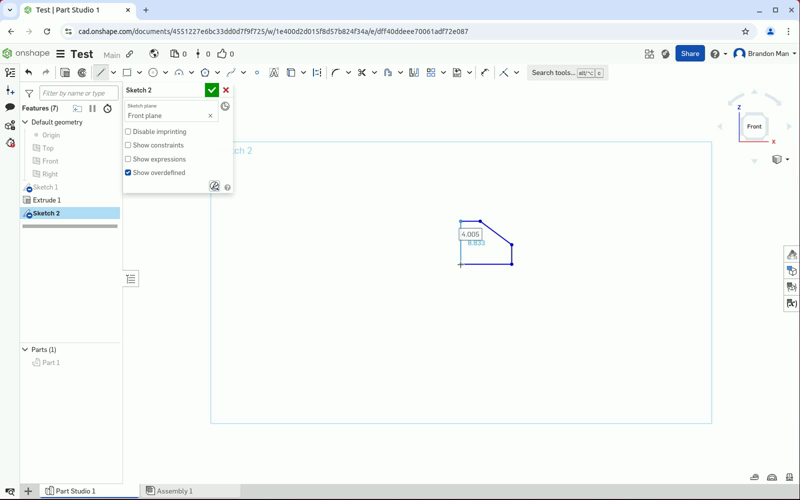
key_up(shift)
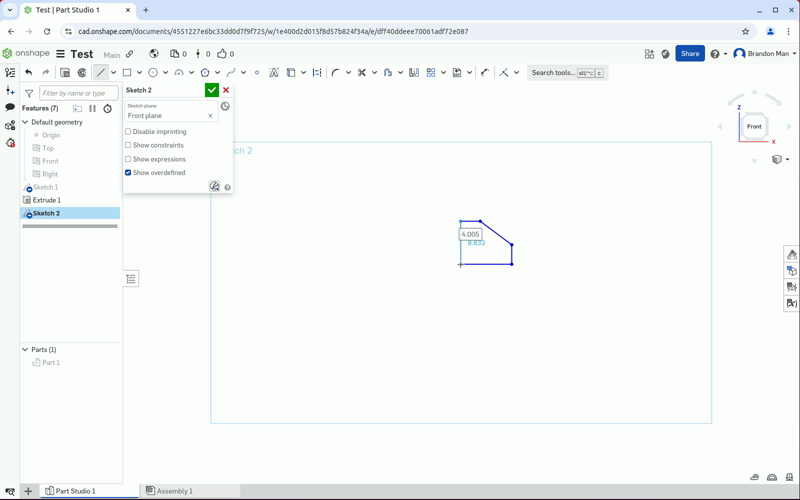
click(460, 264)
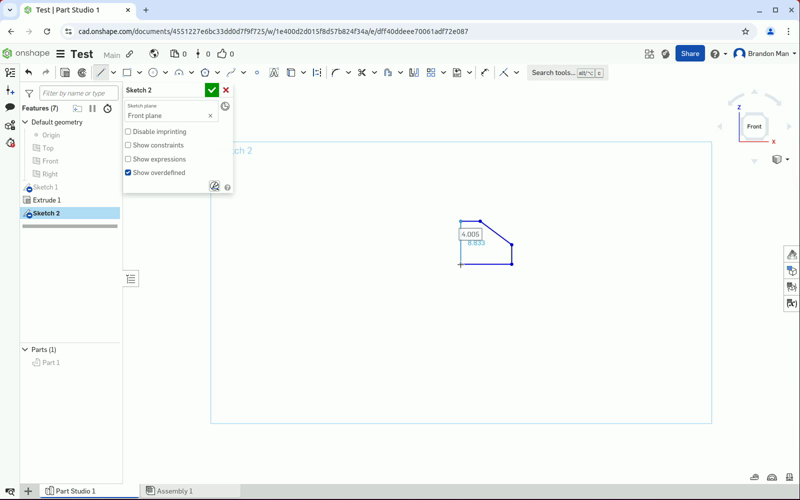
key(esc)
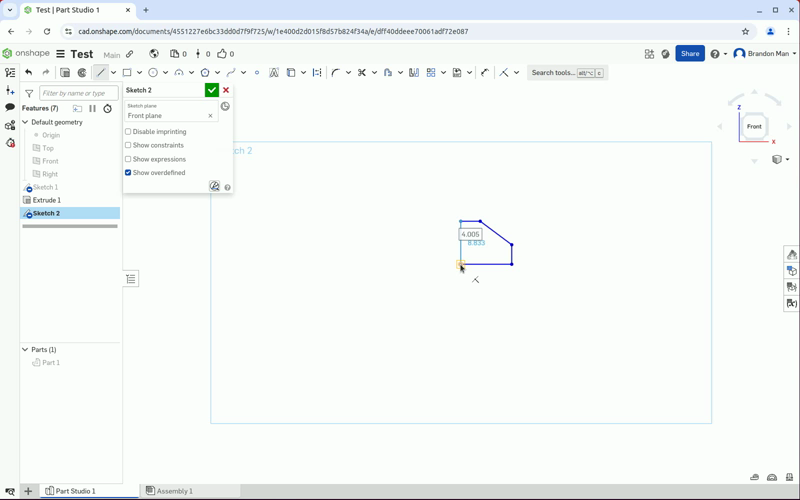
mouse_move(489, 261)
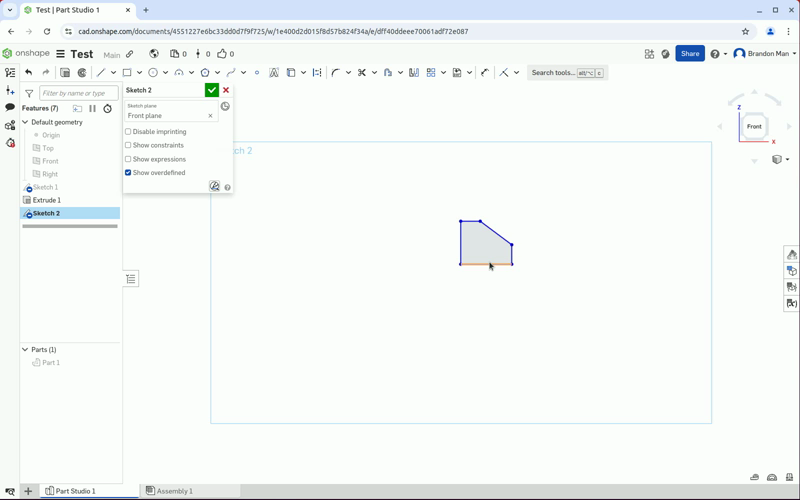
click(489, 261)
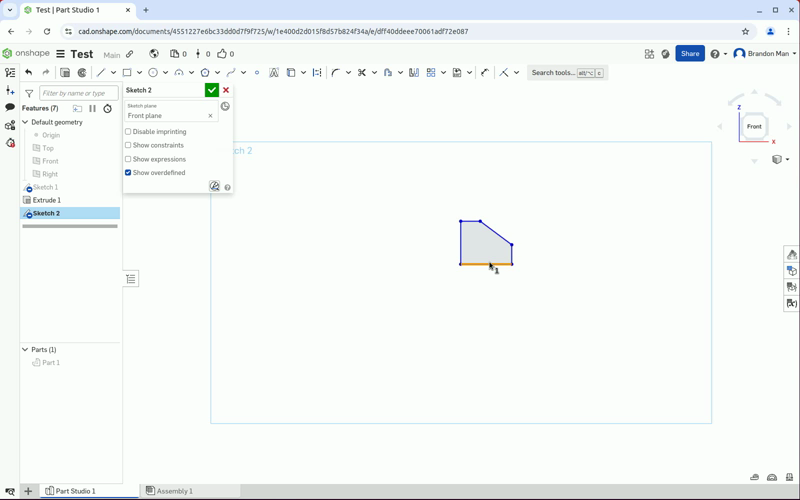
mouse_move(73, 352)
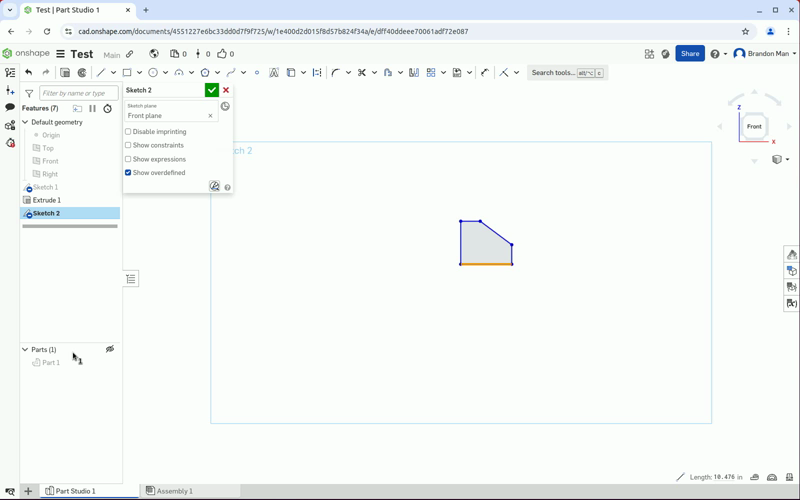
key(shift+y)
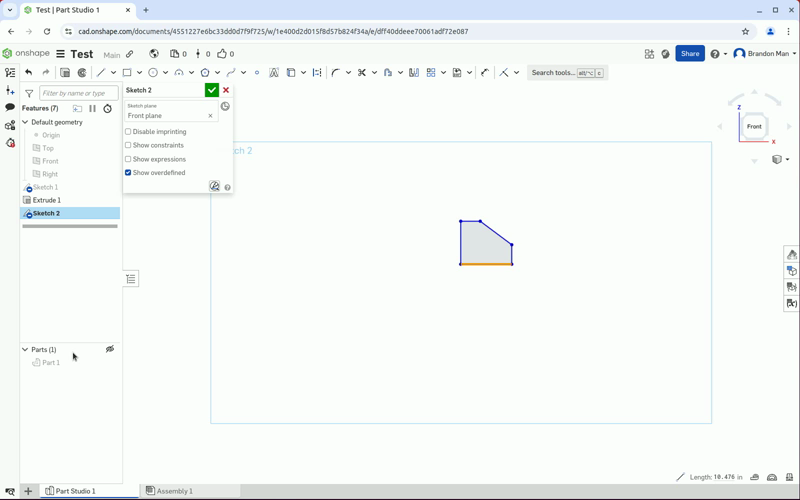
key(shift+e)
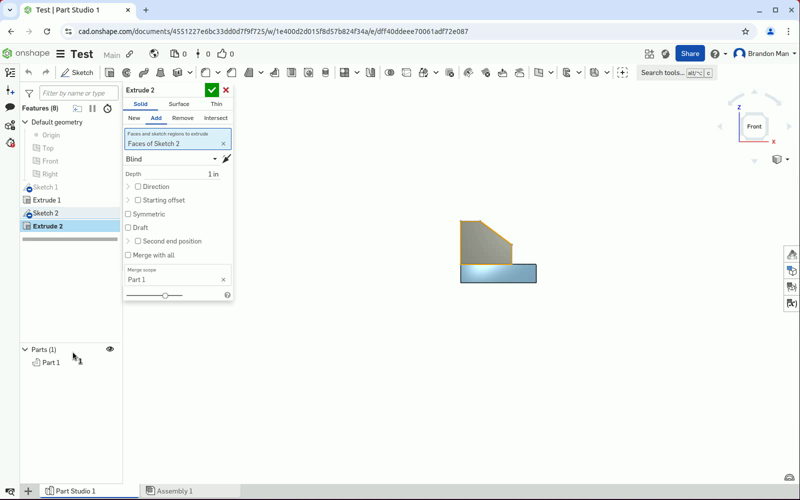
mouse_move(143, 106)
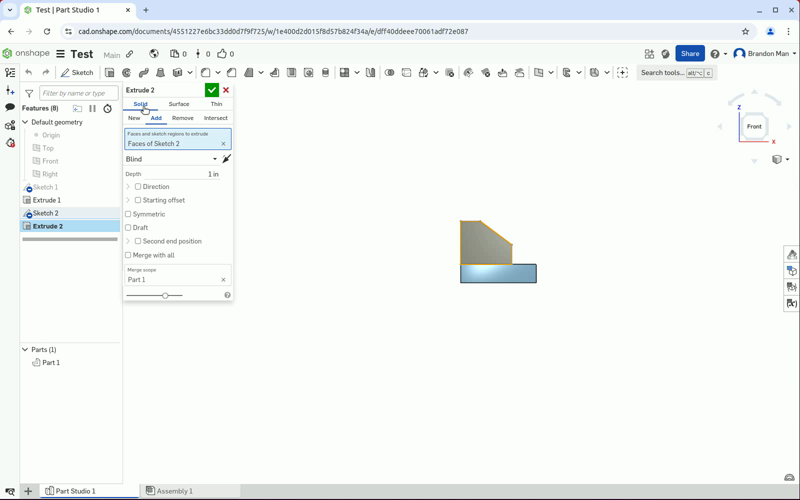
click(143, 106)
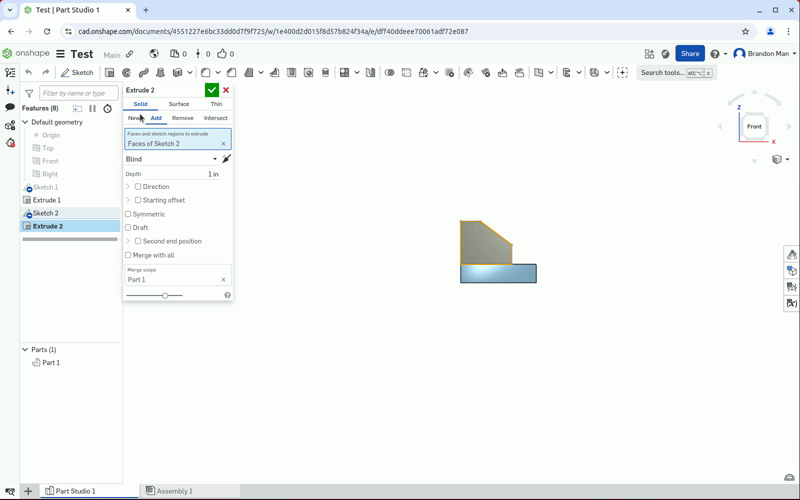
mouse_move(137, 120)
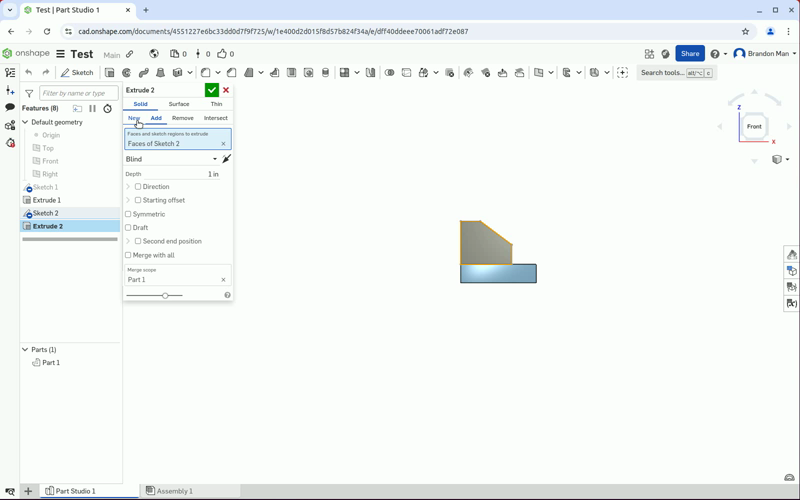
click(137, 120)
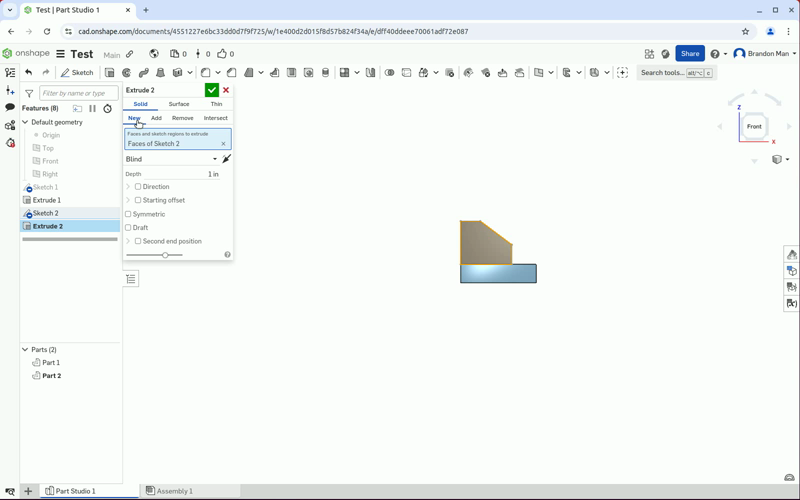
key(tab, 4)
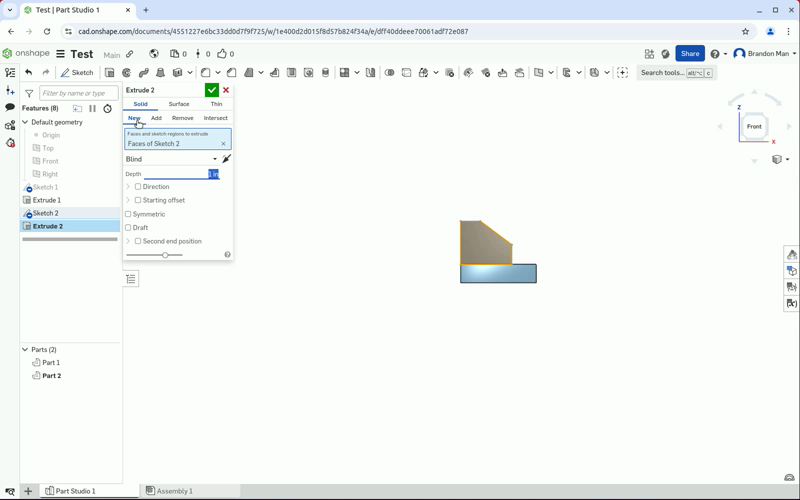
text(15.405)
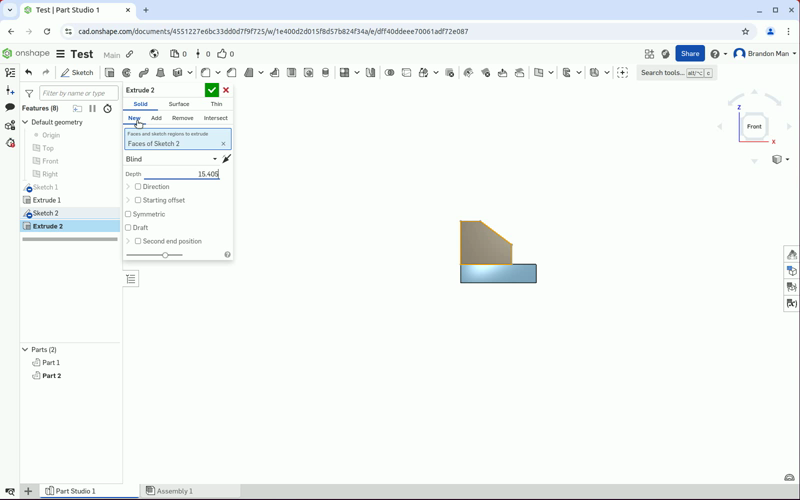
key(enter)
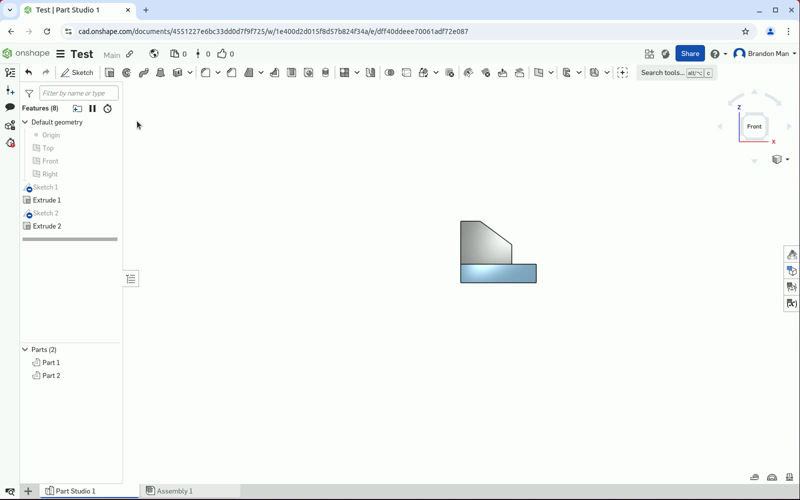
key(shift+h)
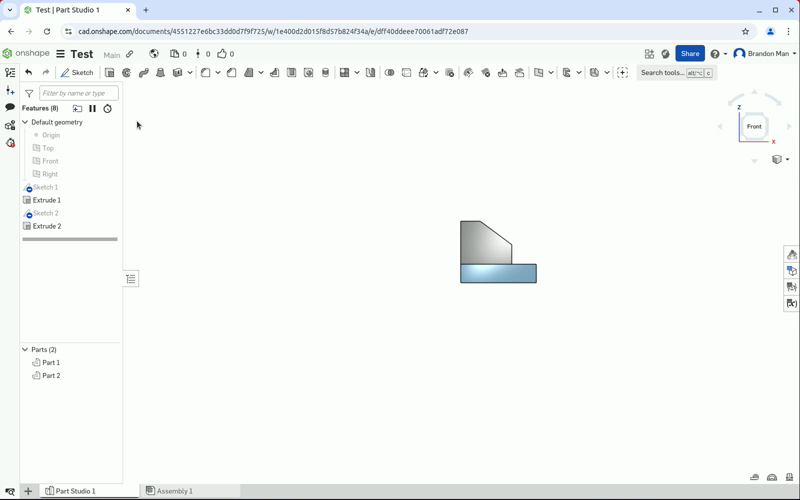
key(shift+h)
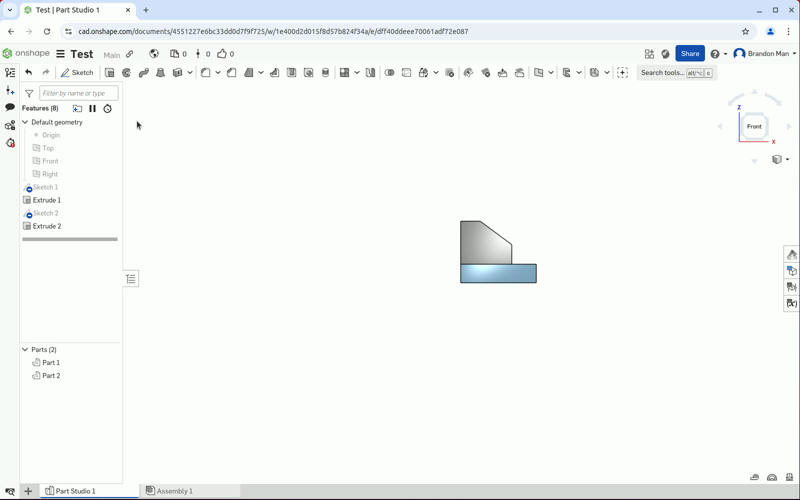
mouse_move(73, 189)
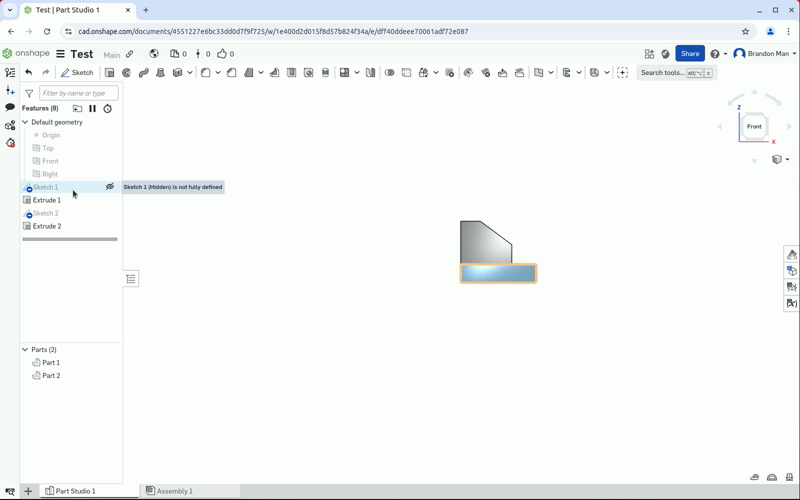
click(73, 189)
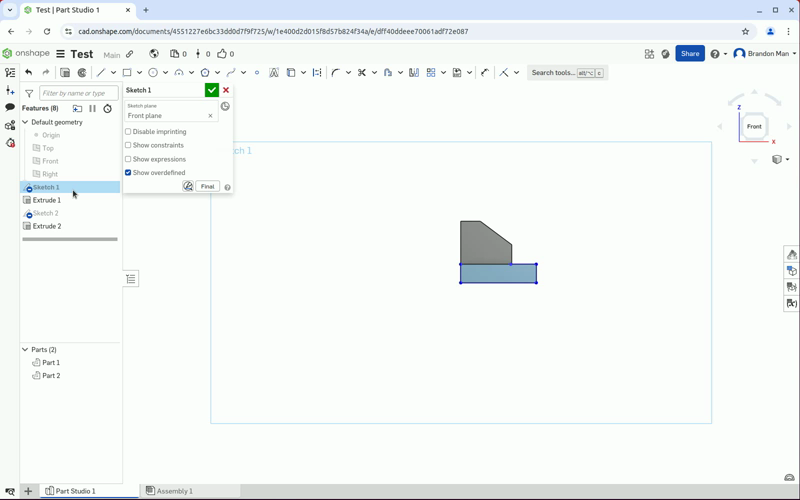
mouse_move(229, 92)
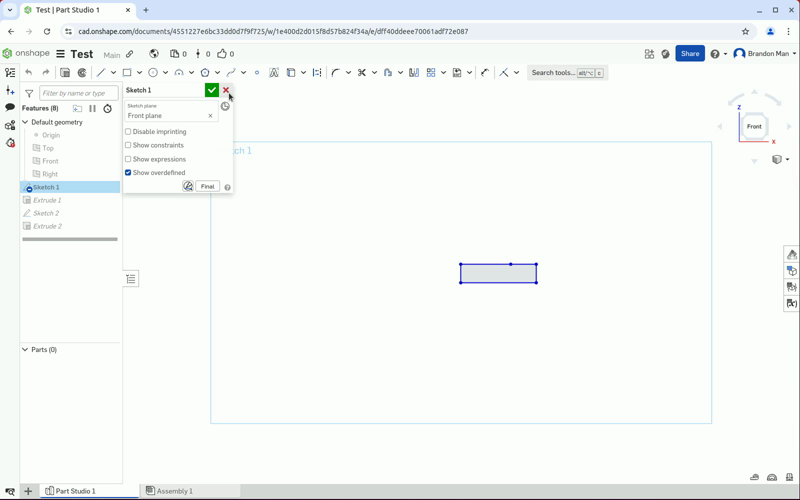
click(229, 92)
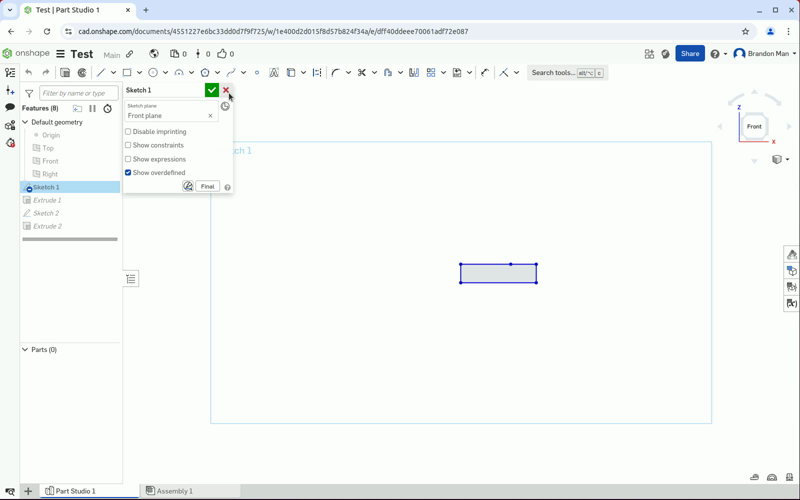
key(shift+s)
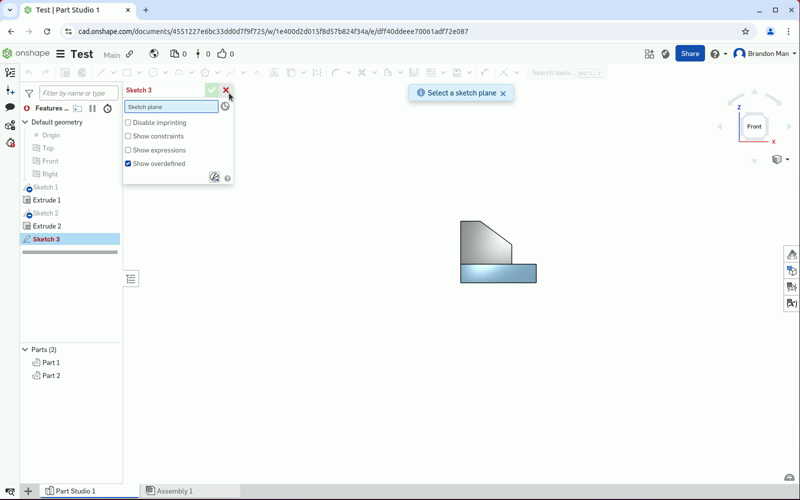
mouse_move(73, 163)
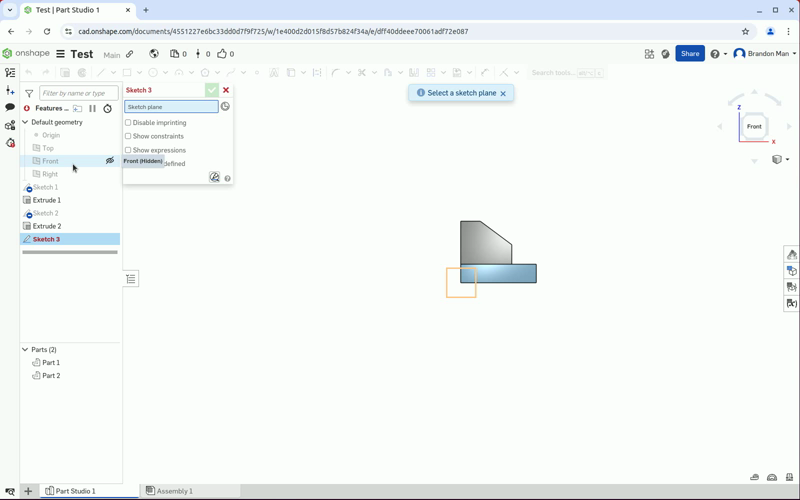
click(73, 163)
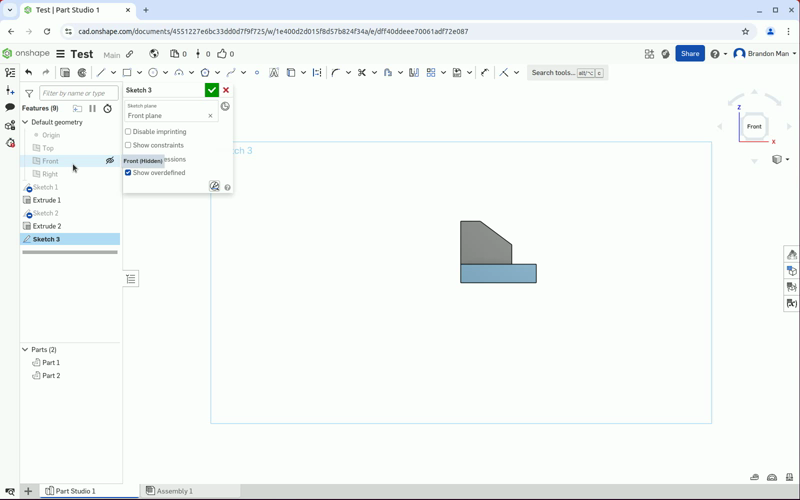
mouse_move(73, 352)
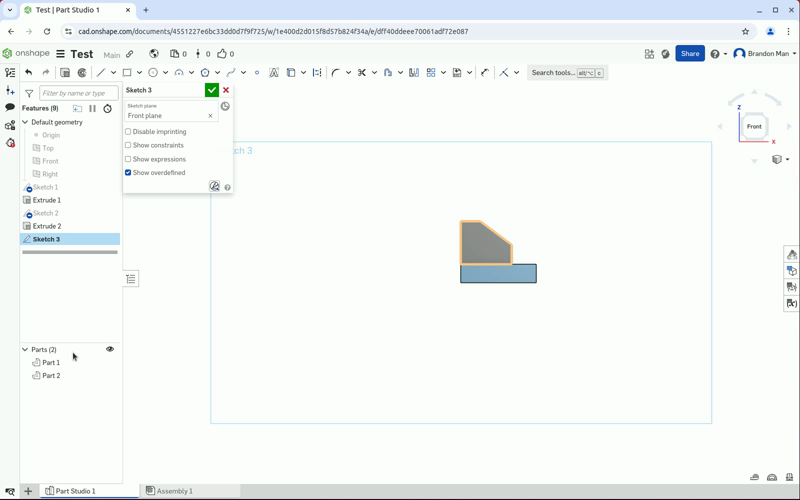
key(y)
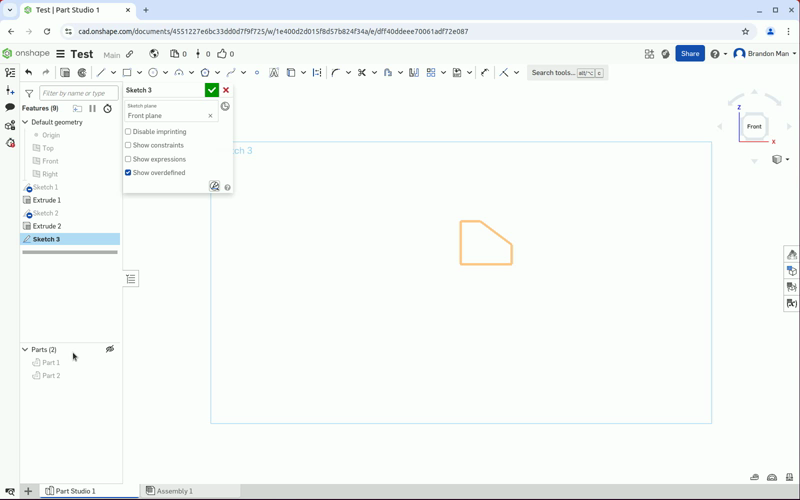
key(l)
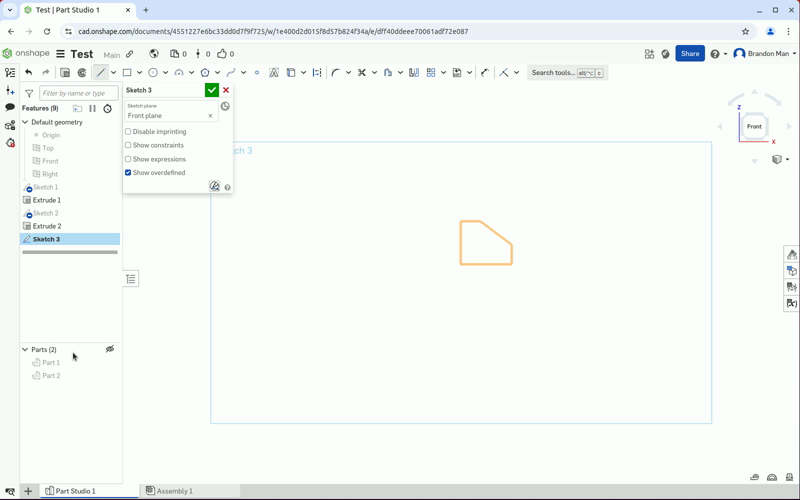
key_down(shift)
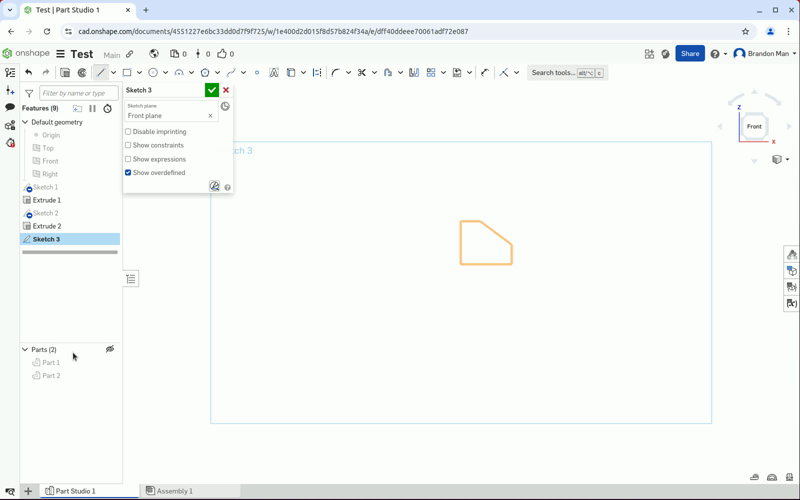
mouse_move(460, 222)
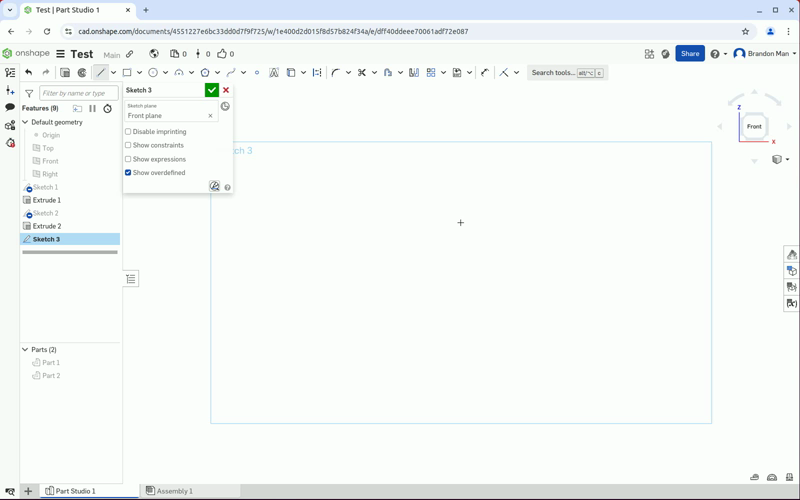
click(460, 222)
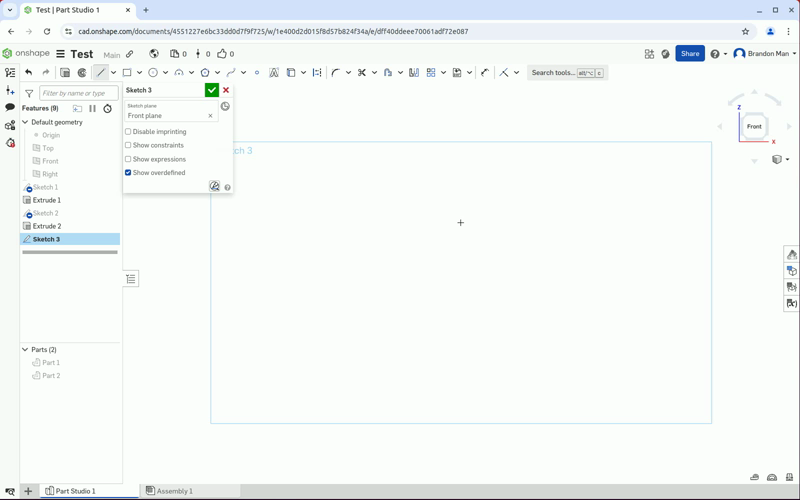
key_up(shift)
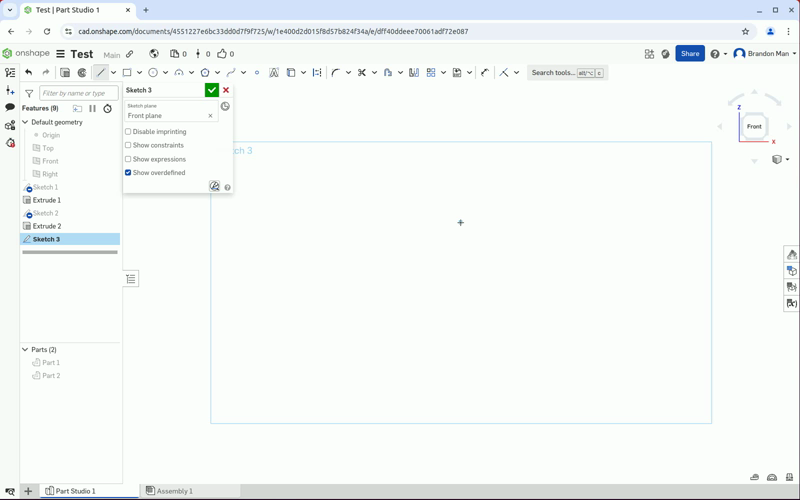
key_down(shift)
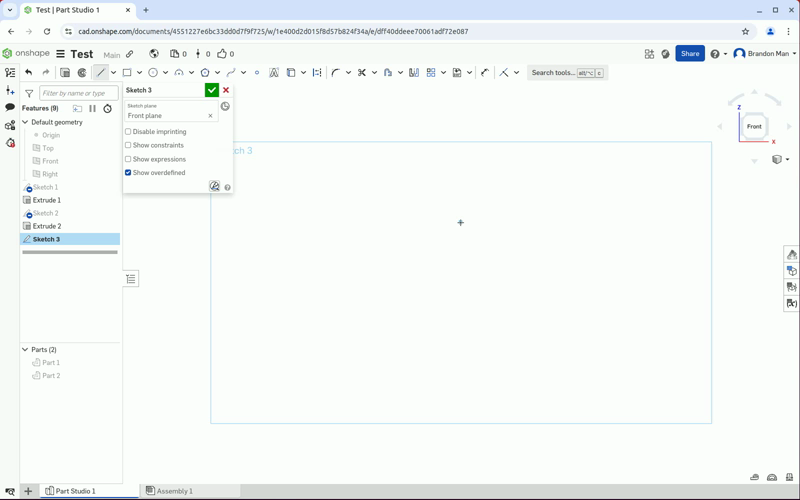
mouse_move(490, 222)
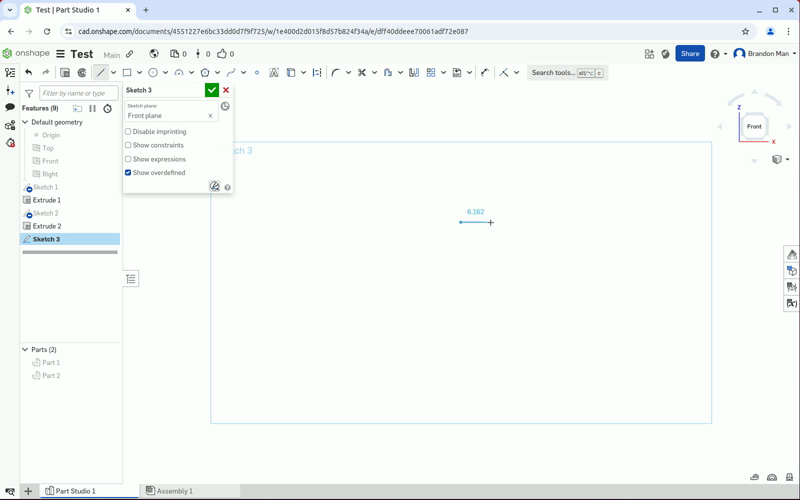
mouse_move(480, 222)
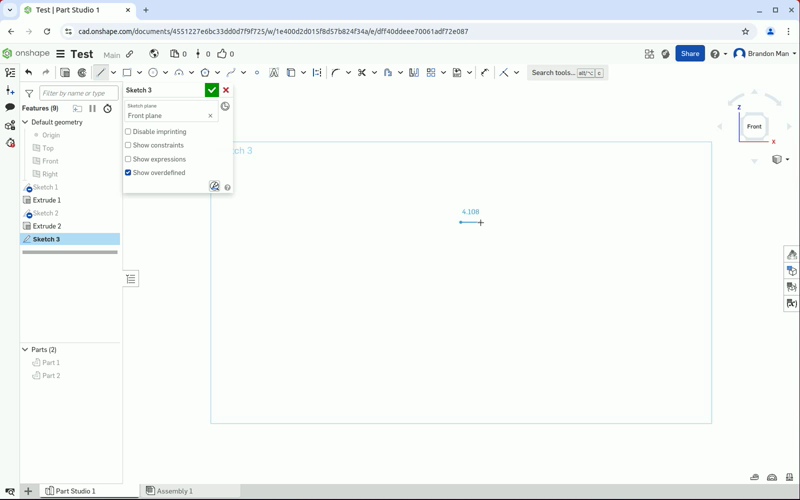
click(480, 222)
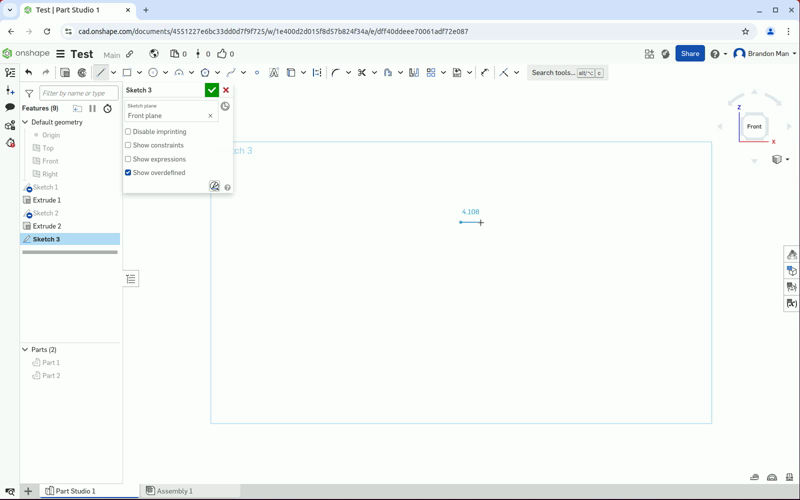
key_up(shift)
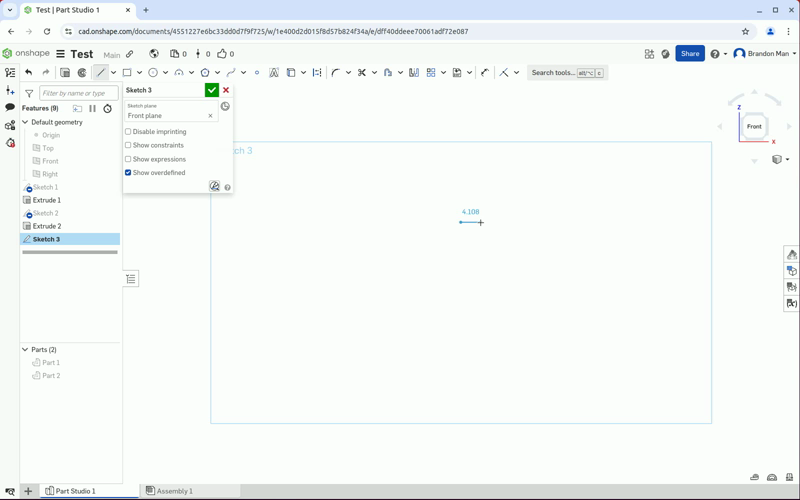
key_down(shift)
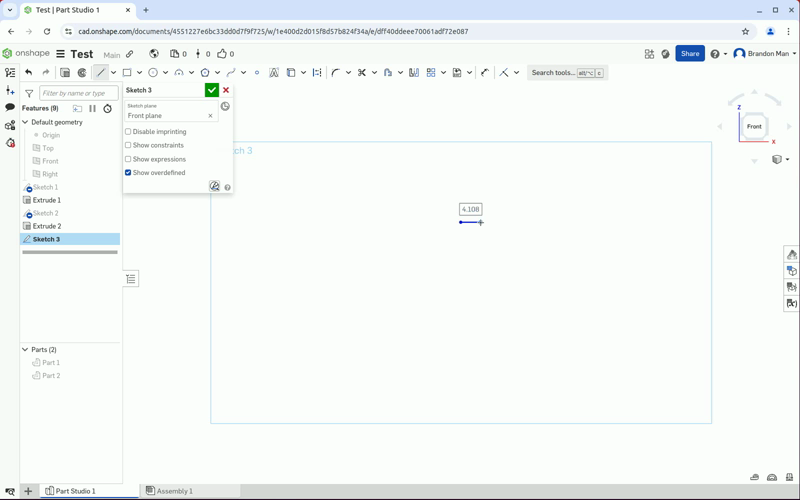
mouse_move(510, 222)
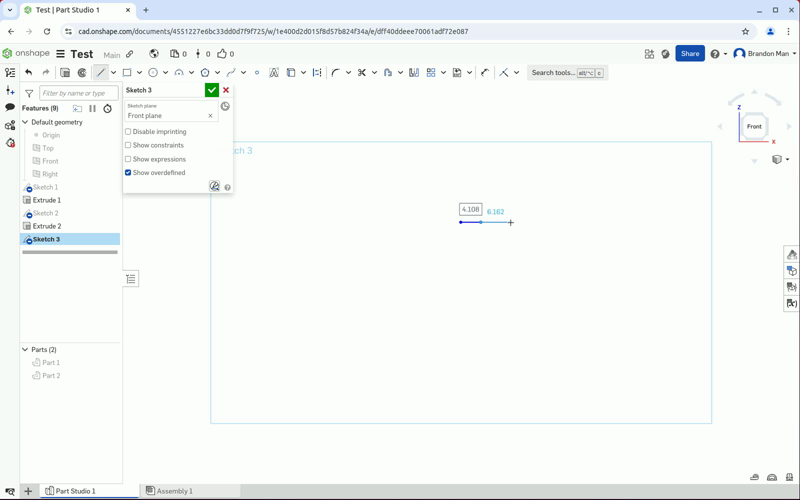
mouse_move(460, 207)
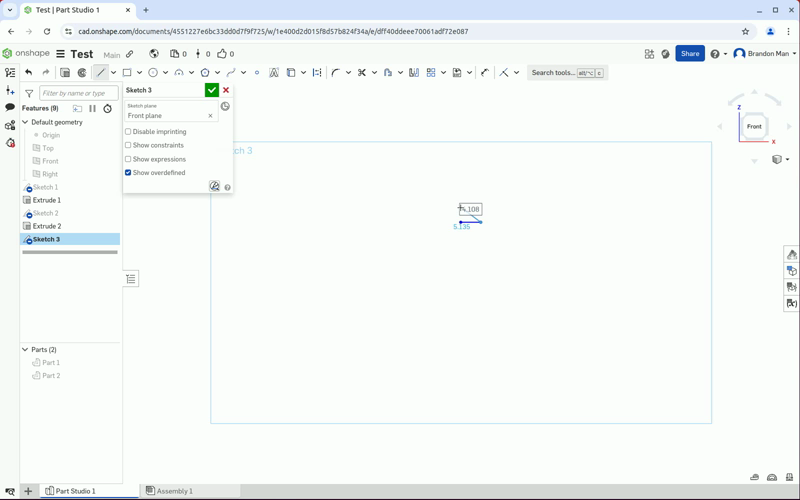
click(460, 207)
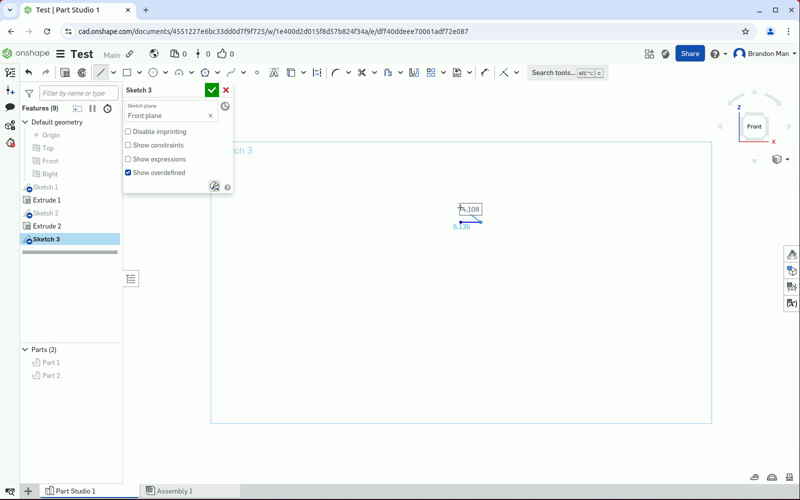
key_up(shift)
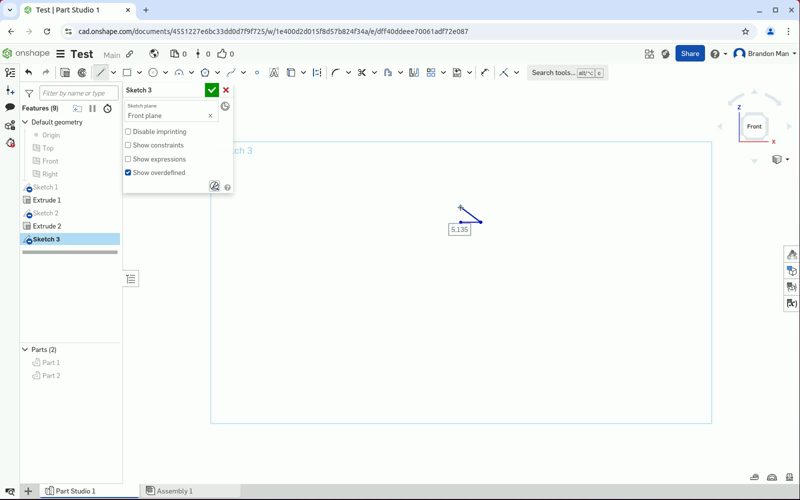
mouse_move(490, 207)
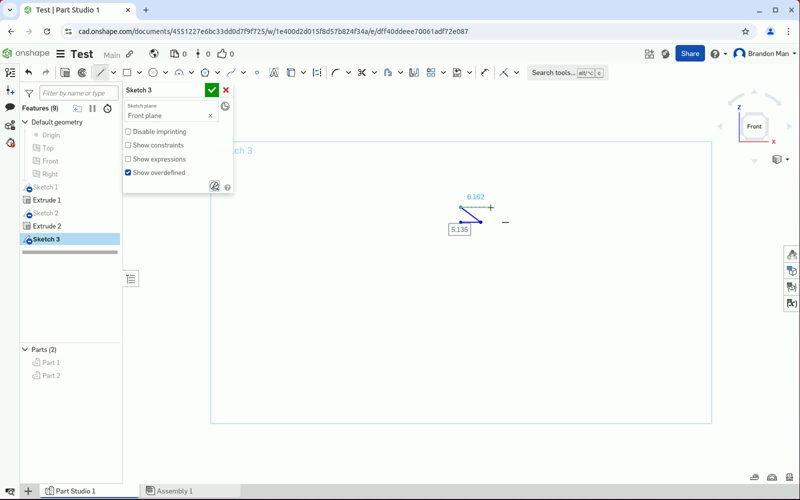
key_down(shift)
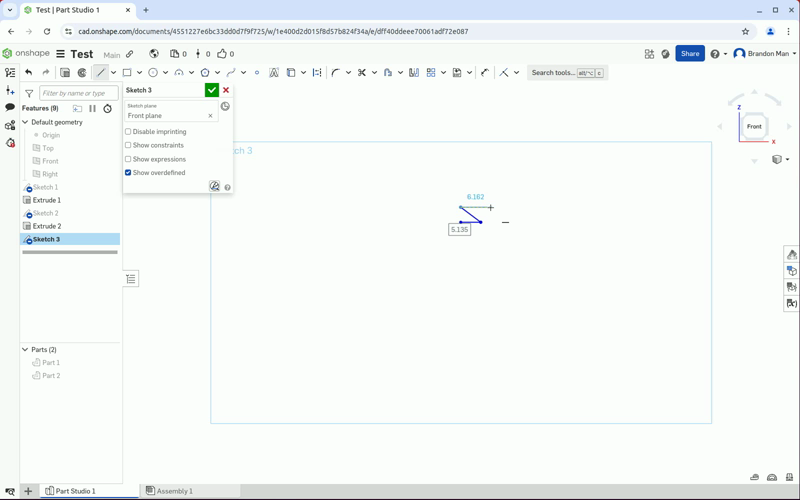
mouse_move(460, 222)
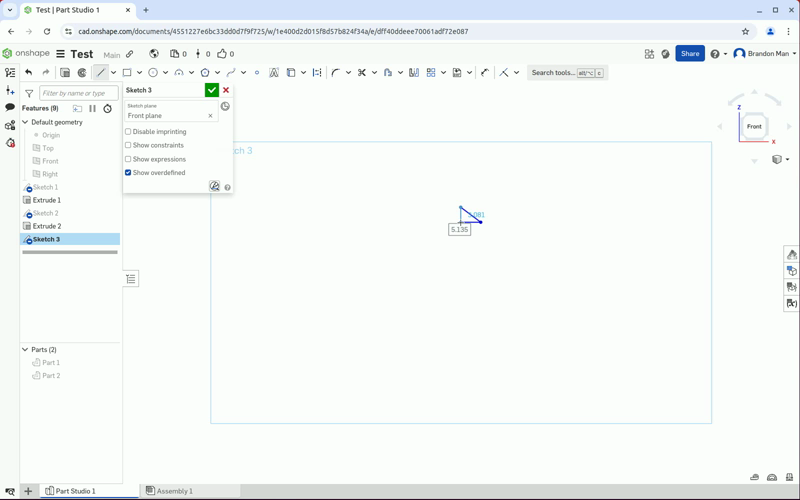
key_up(shift)
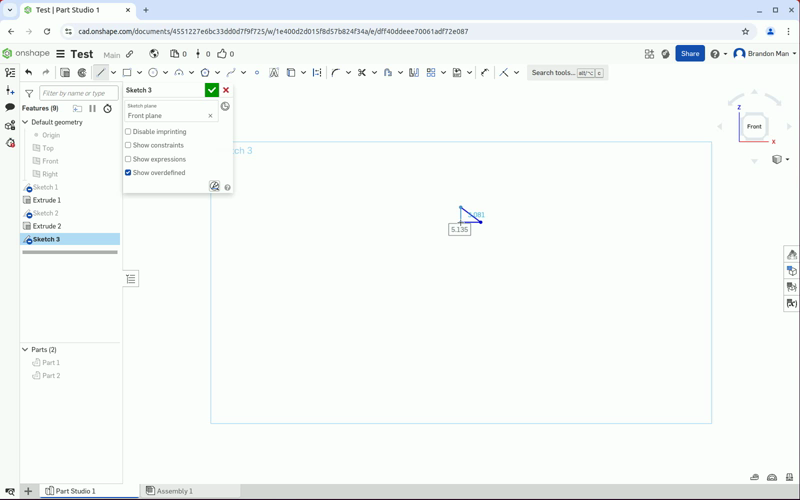
click(460, 222)
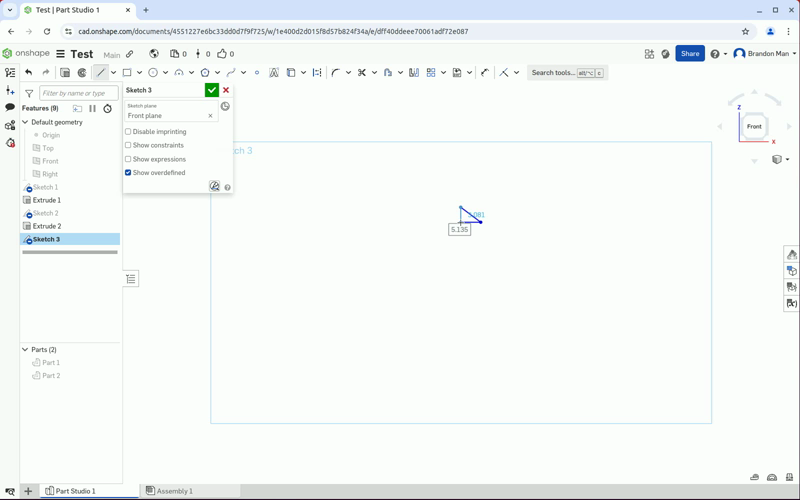
key(esc)
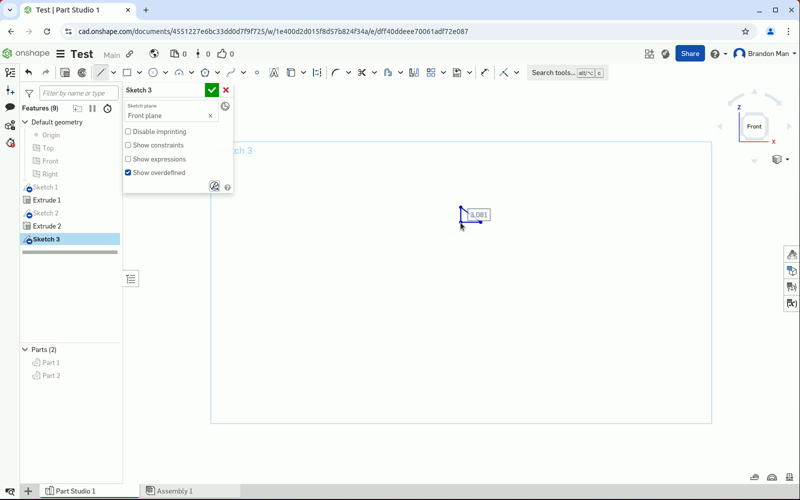
mouse_move(462, 214)
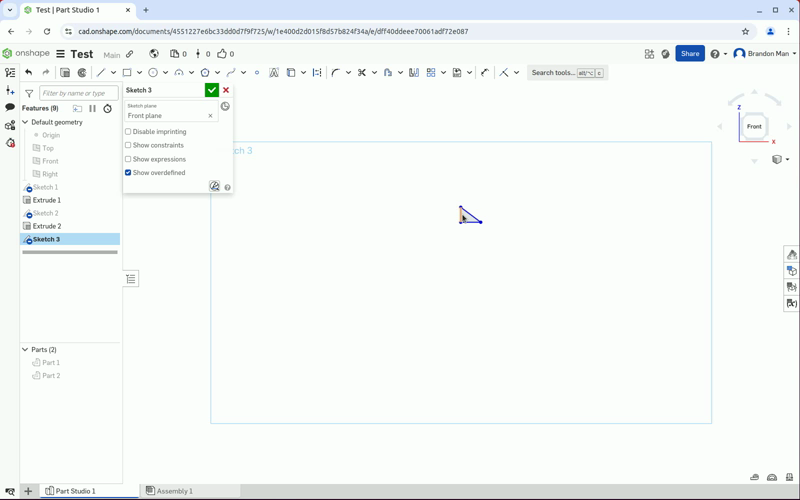
scroll(6)
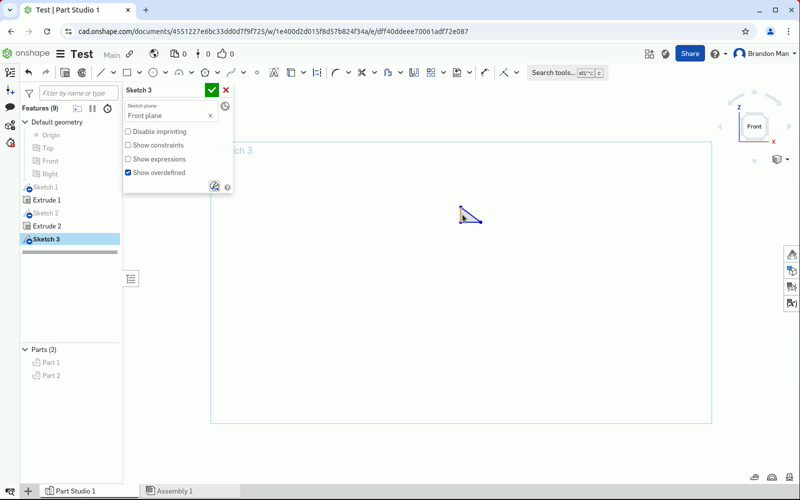
scroll(6)
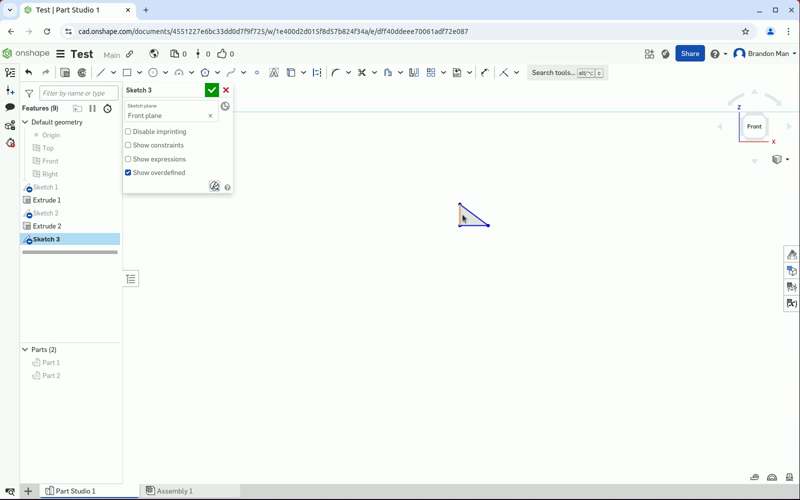
scroll(6)
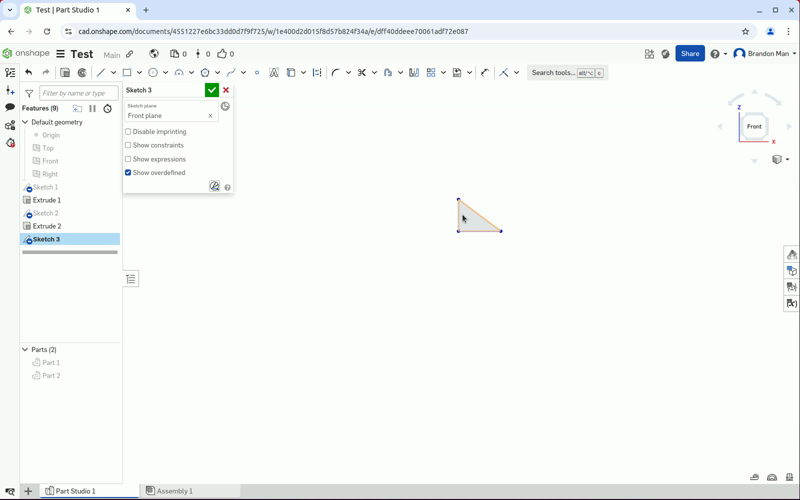
scroll(6)
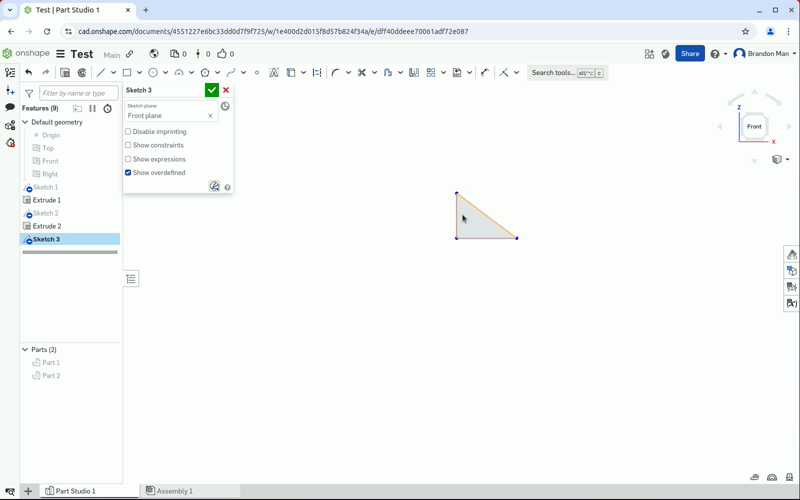
scroll(6)
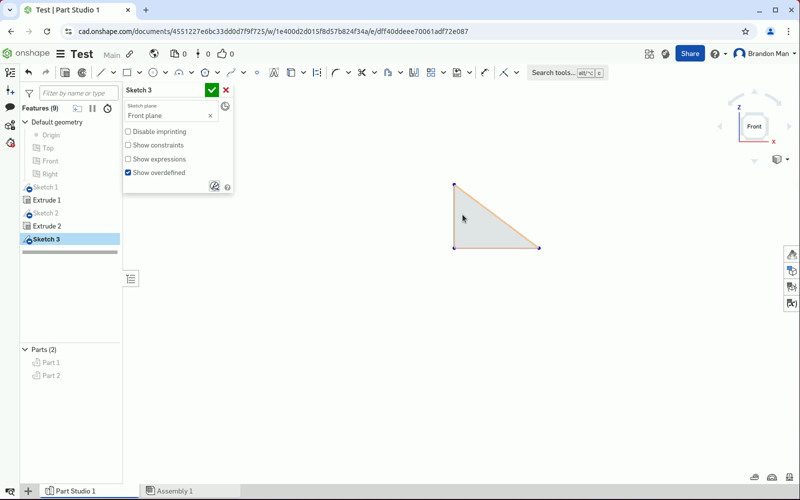
scroll(6)
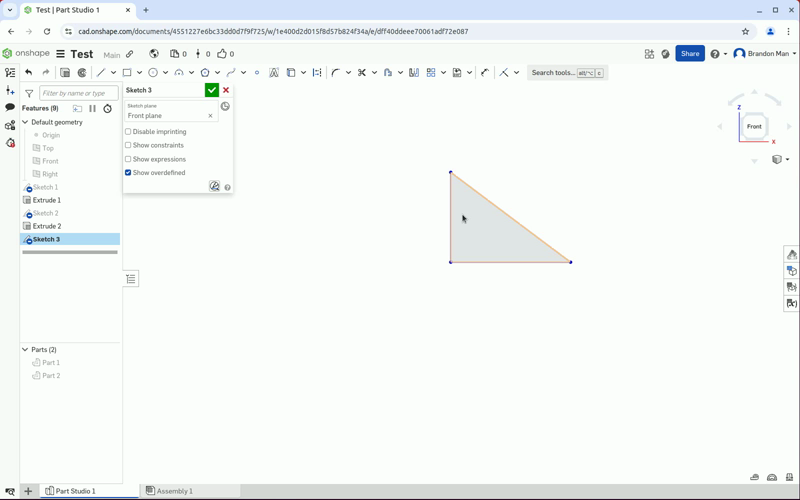
scroll(6)
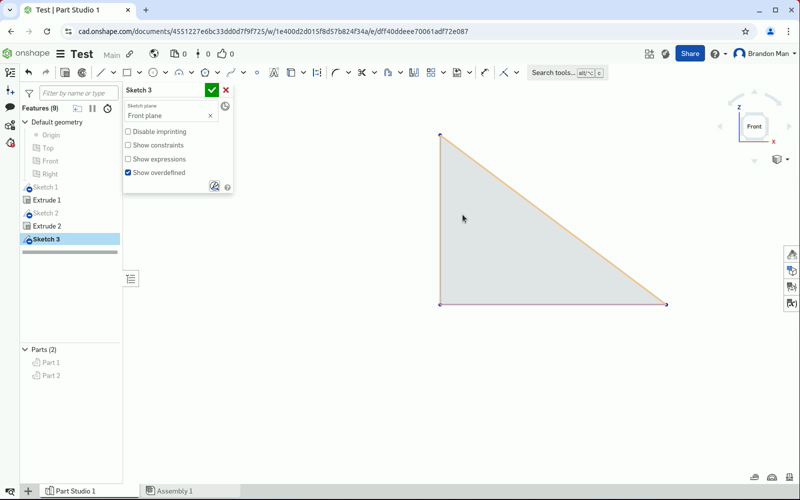
click(462, 214)
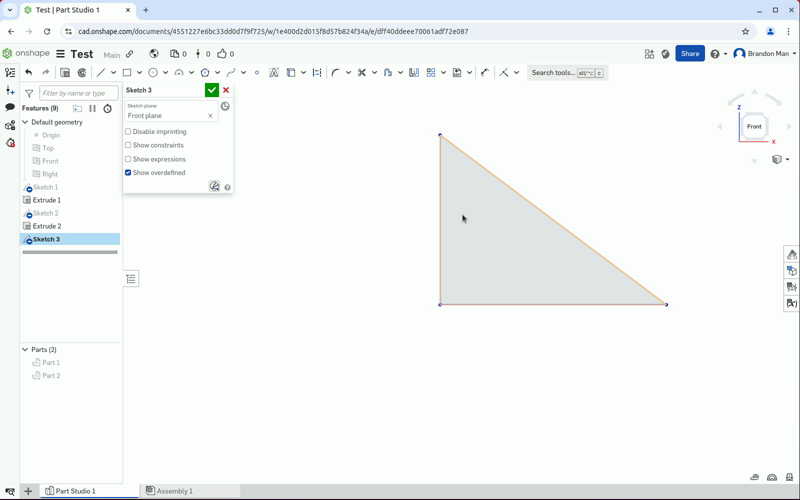
scroll(-6)
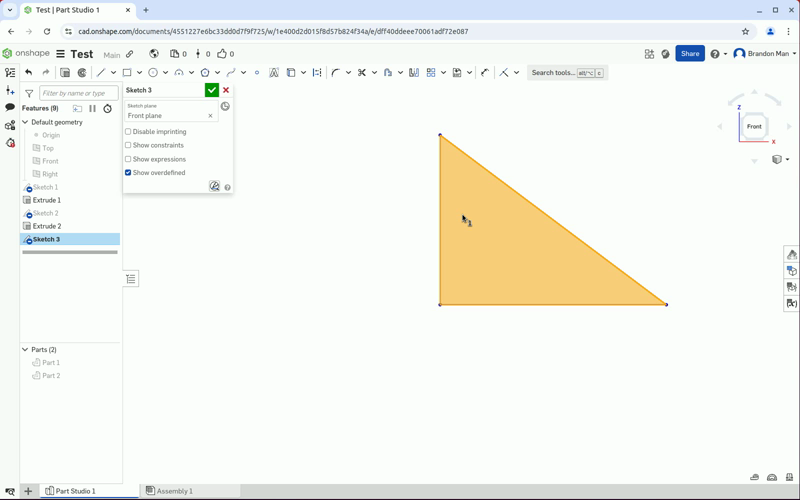
scroll(-6)
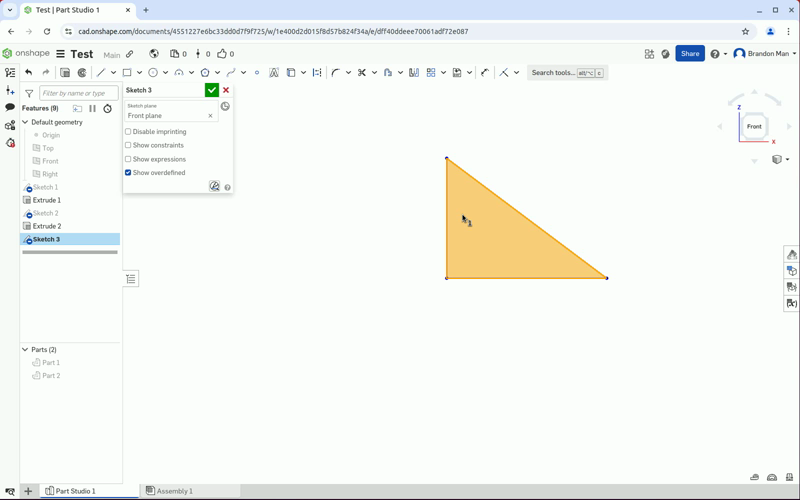
scroll(-6)
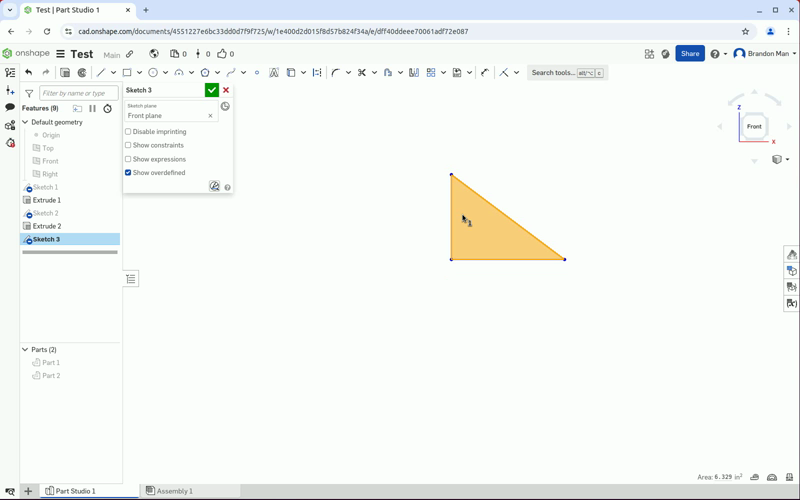
scroll(-6)
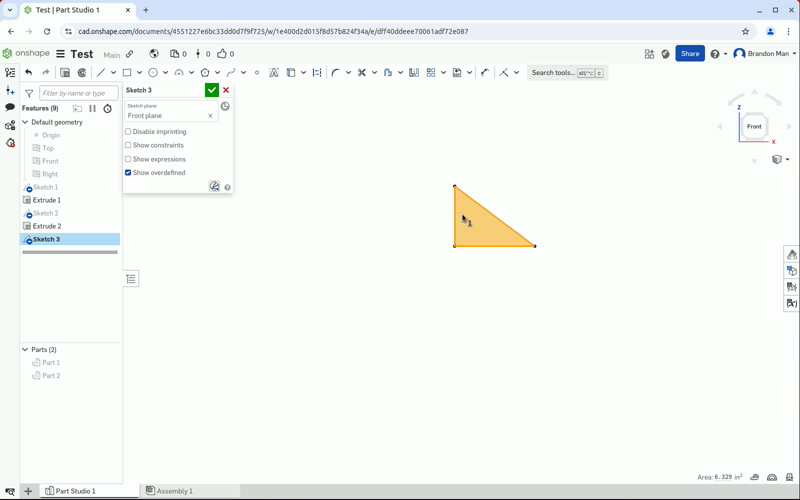
scroll(-6)
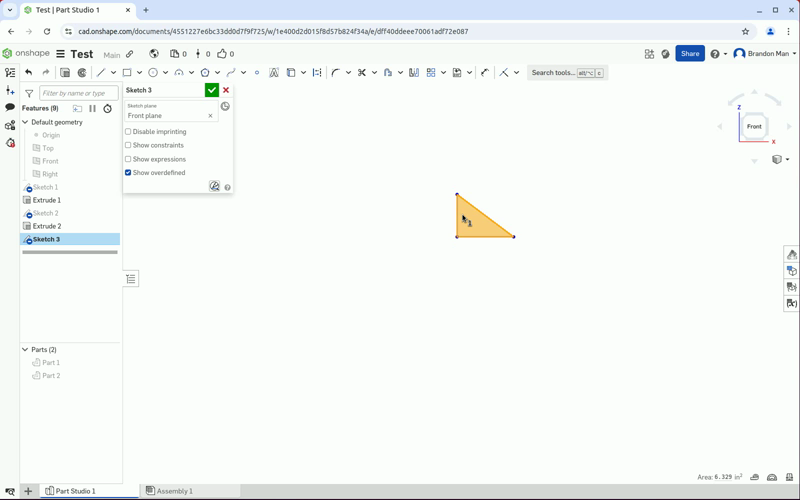
scroll(-6)
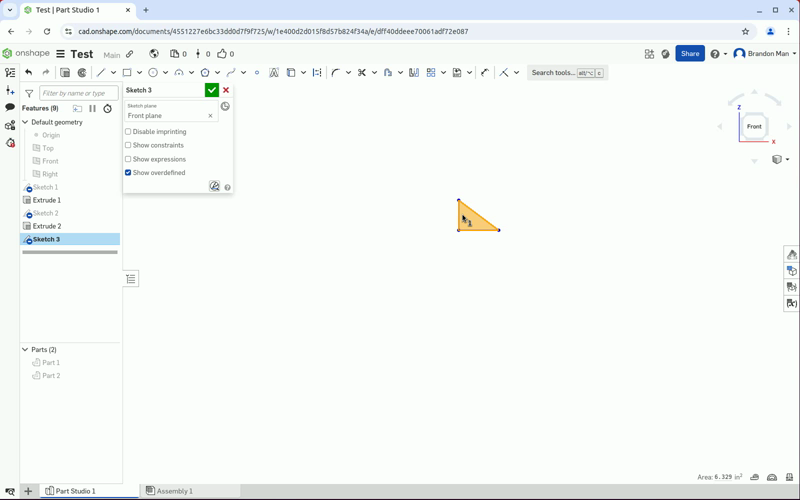
scroll(-6)
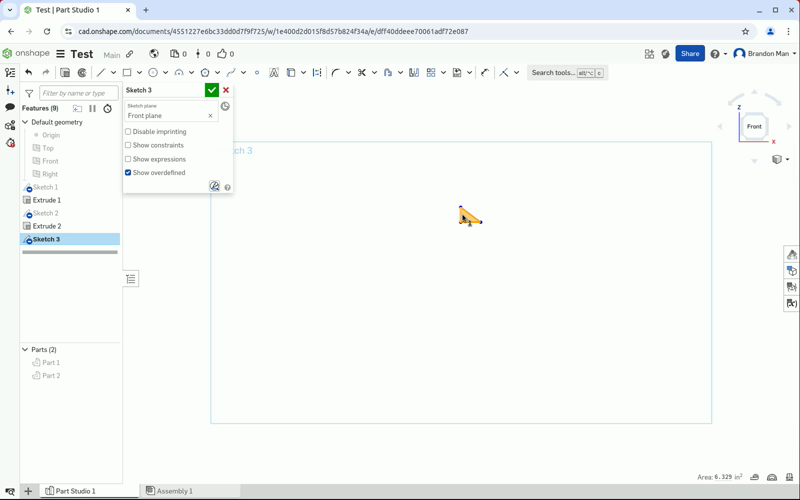
mouse_move(73, 352)
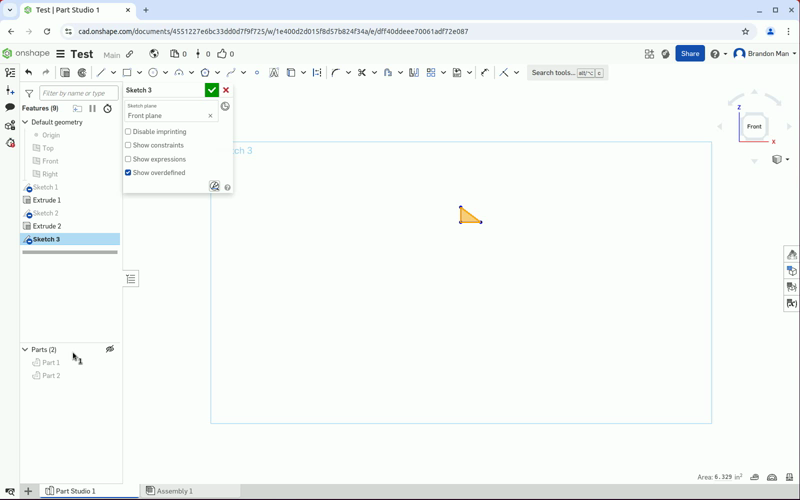
key(shift+y)
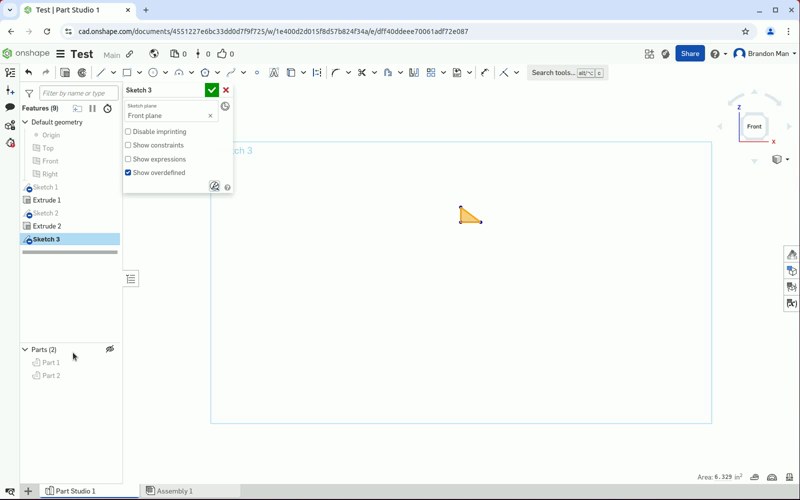
key(shift+e)
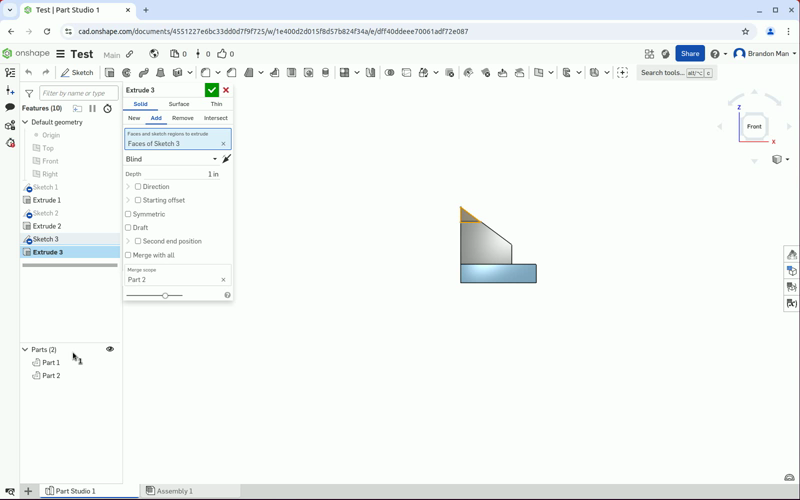
mouse_move(143, 106)
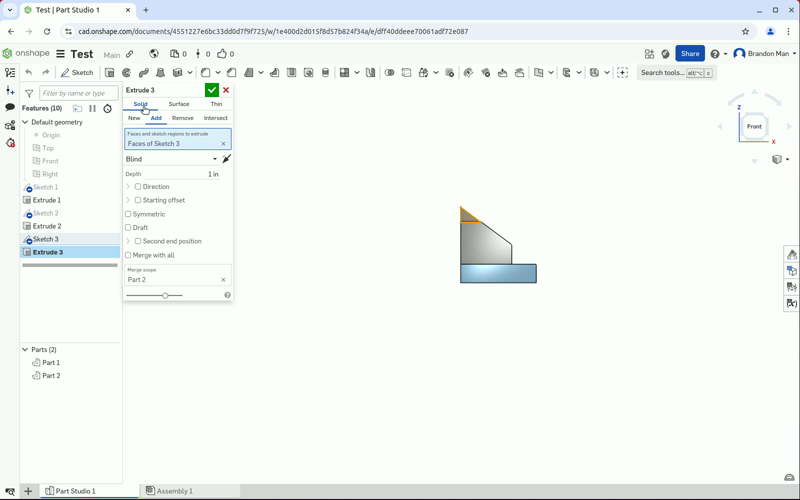
click(143, 106)
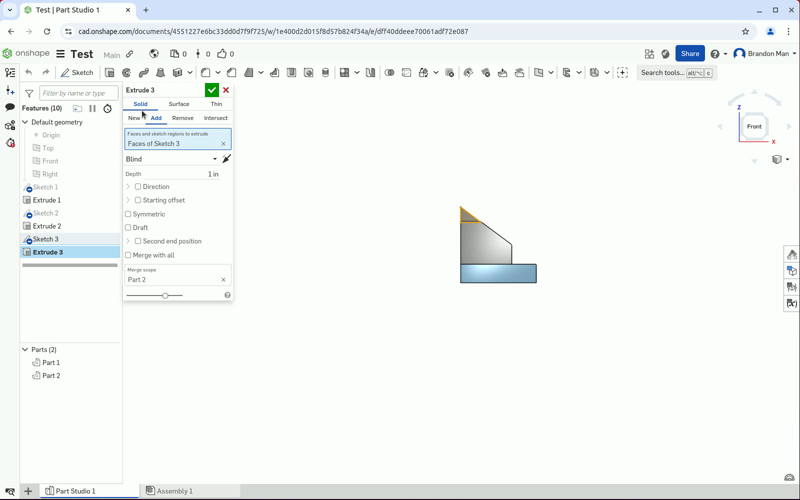
mouse_move(137, 120)
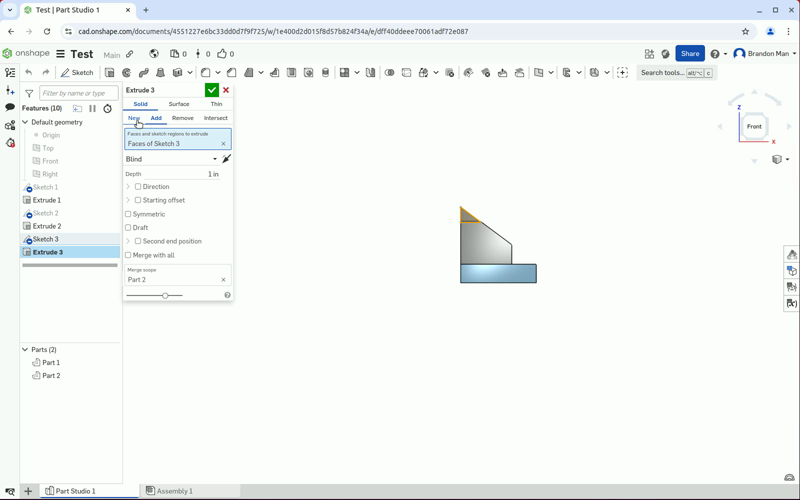
click(137, 120)
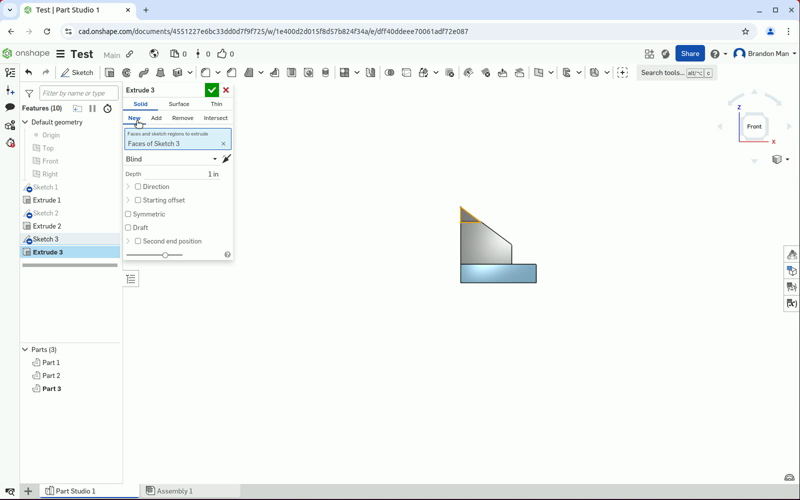
key(tab, 4)
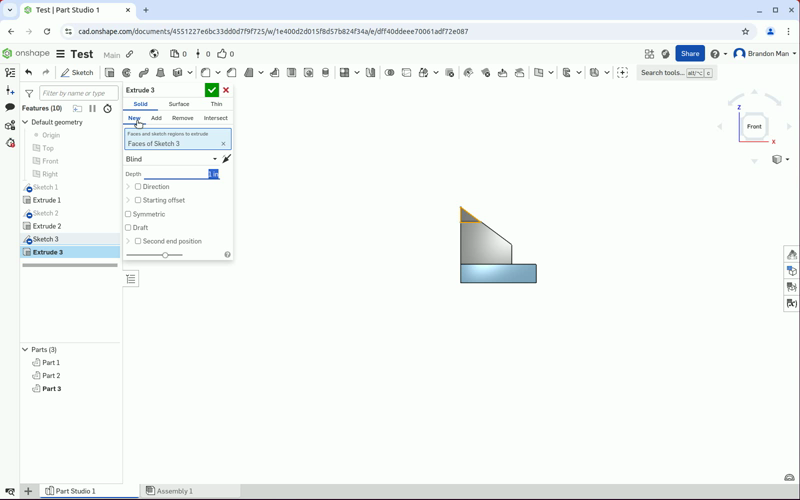
text(7.703)
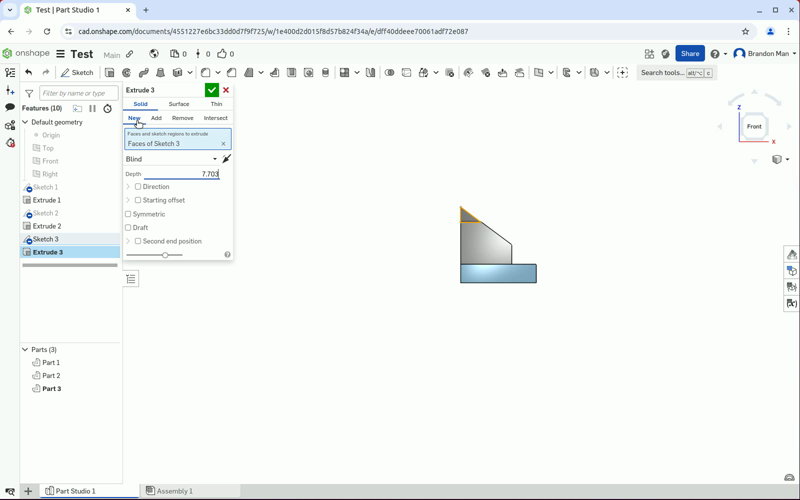
key(enter)
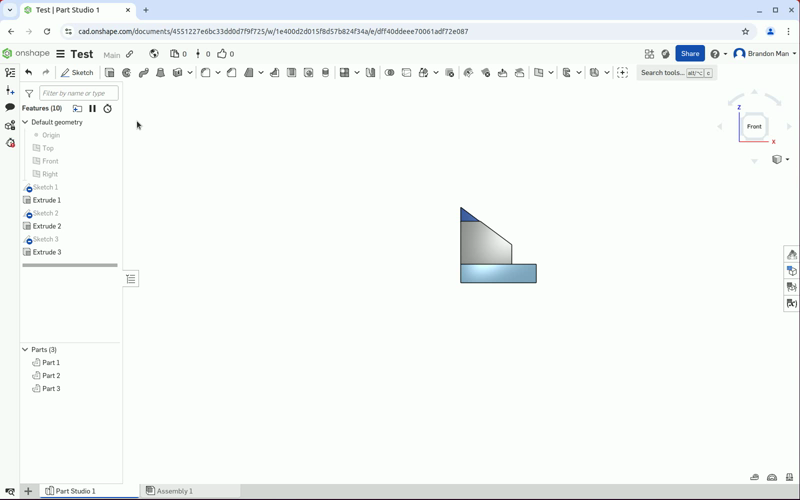
key(shift+h)
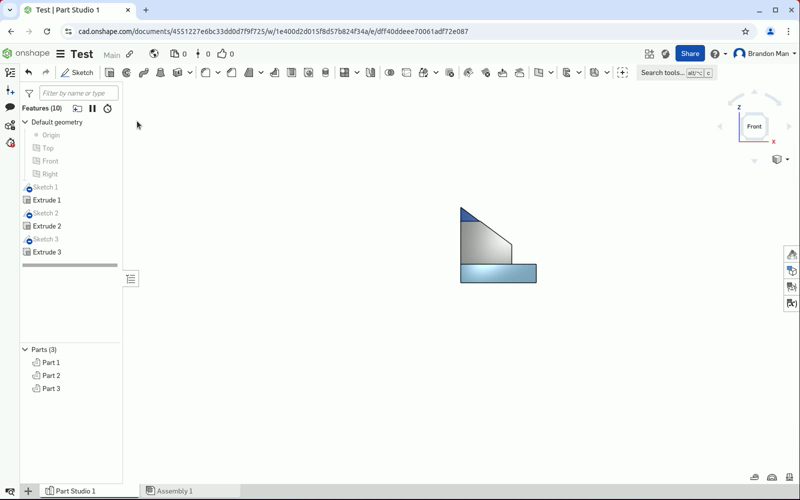
key(shift+h)
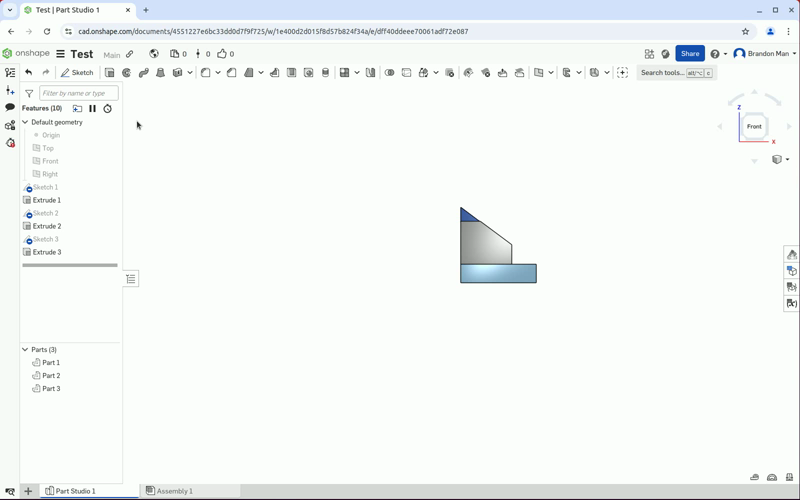
mouse_move(73, 189)
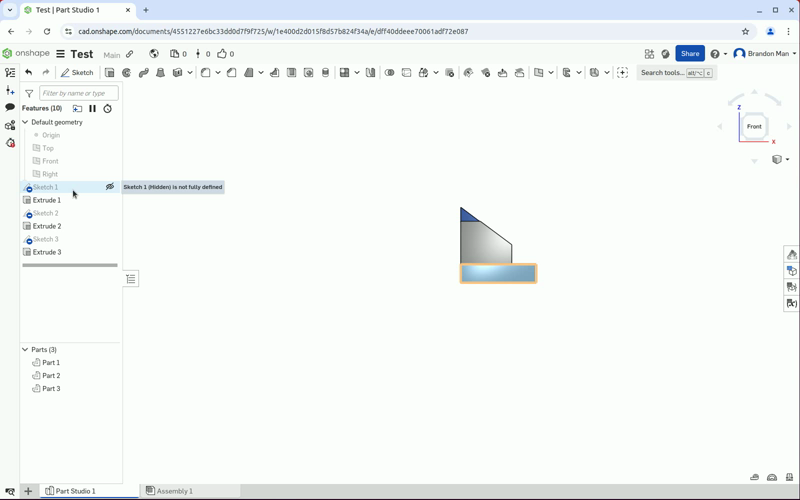
click(73, 189)
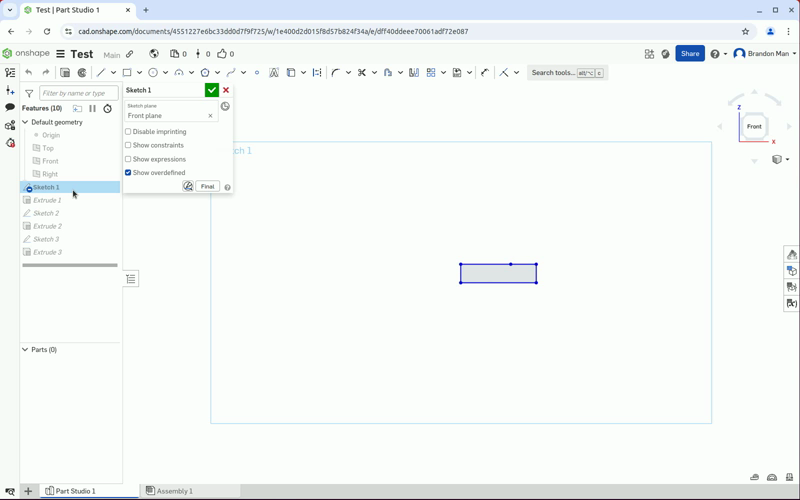
mouse_move(229, 92)
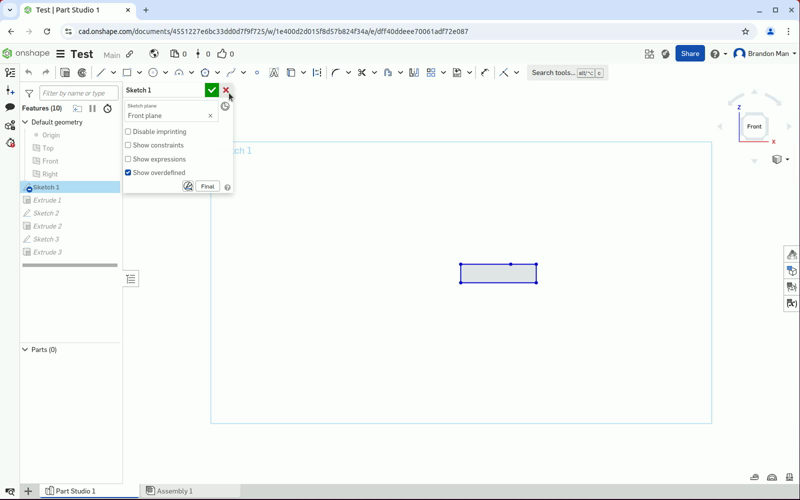
click(229, 92)
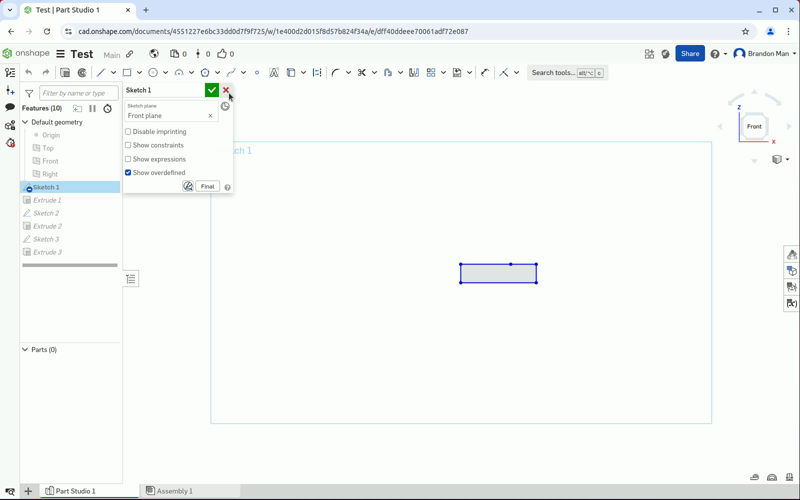
key(shift+s)
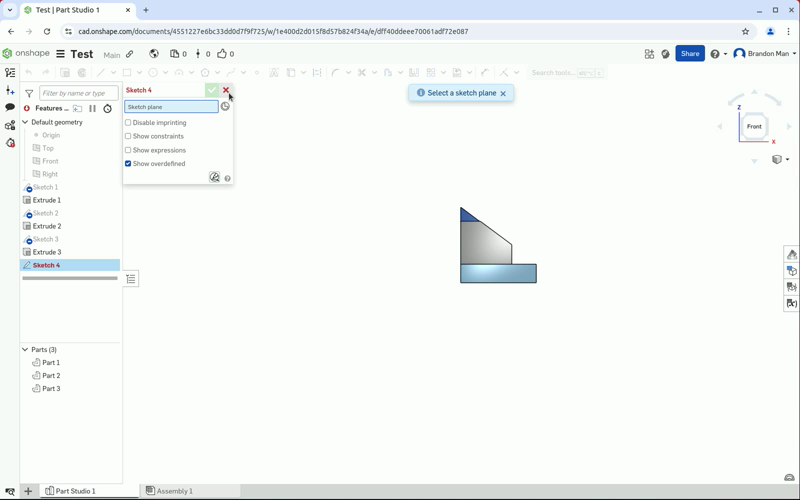
mouse_move(73, 163)
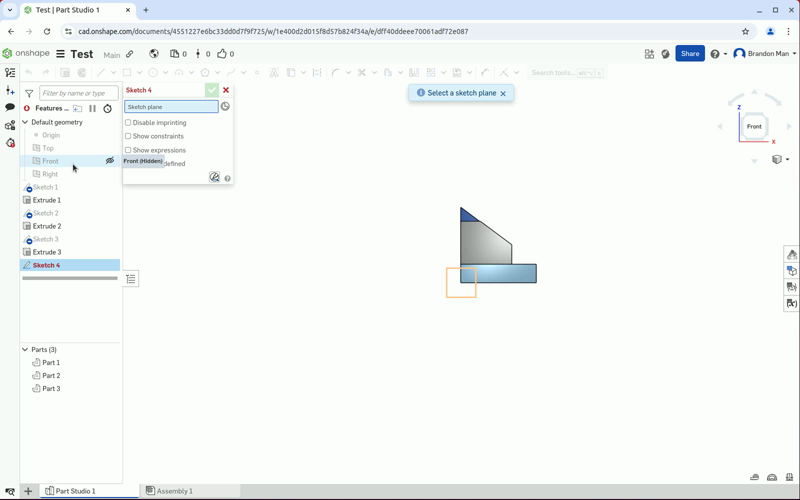
click(73, 163)
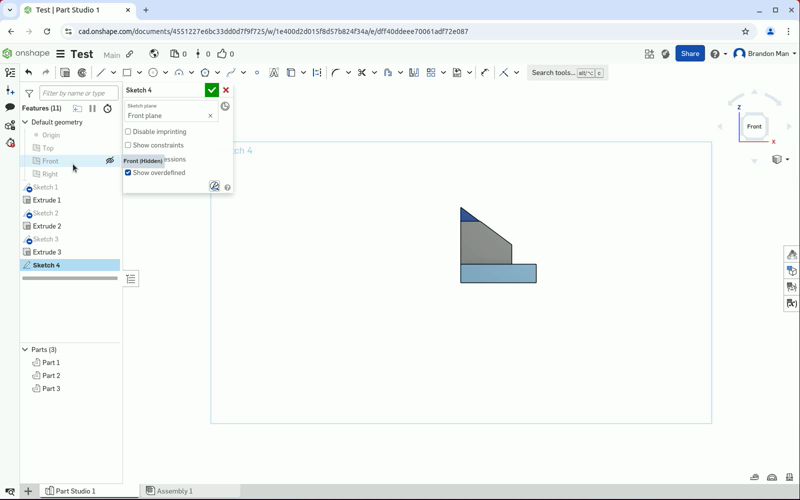
mouse_move(73, 352)
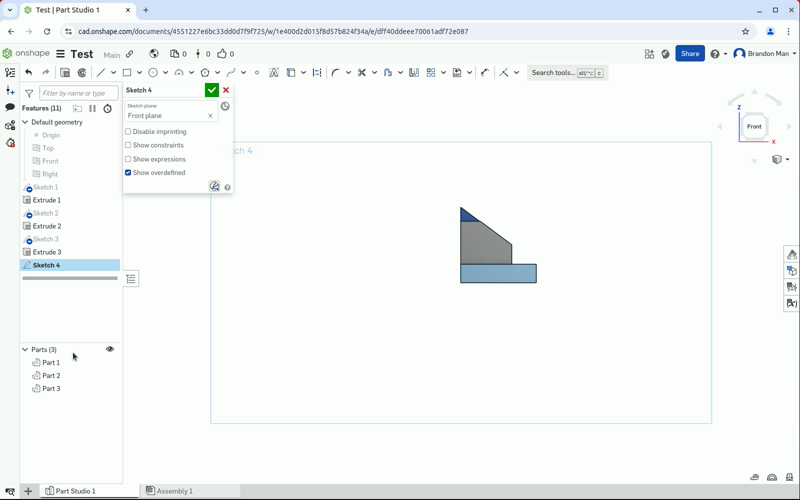
key(y)
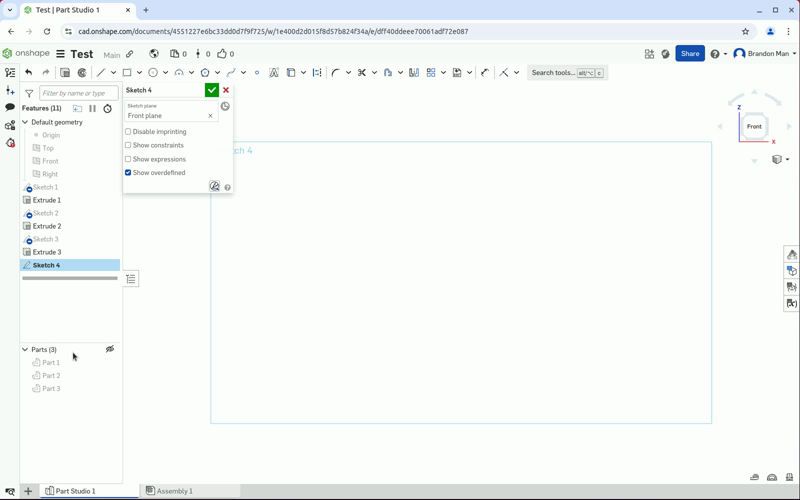
key(l)
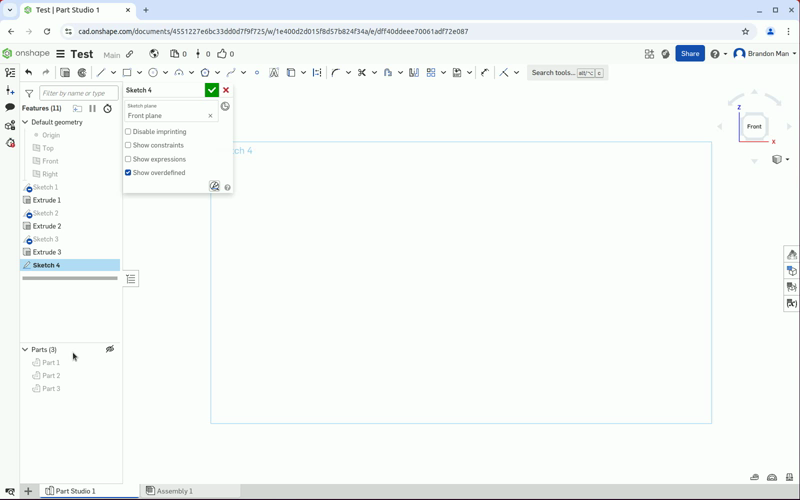
key_down(shift)
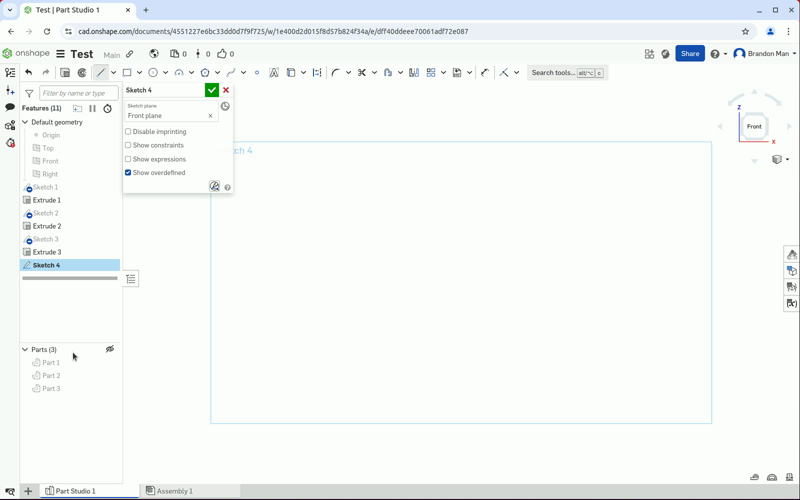
mouse_move(511, 264)
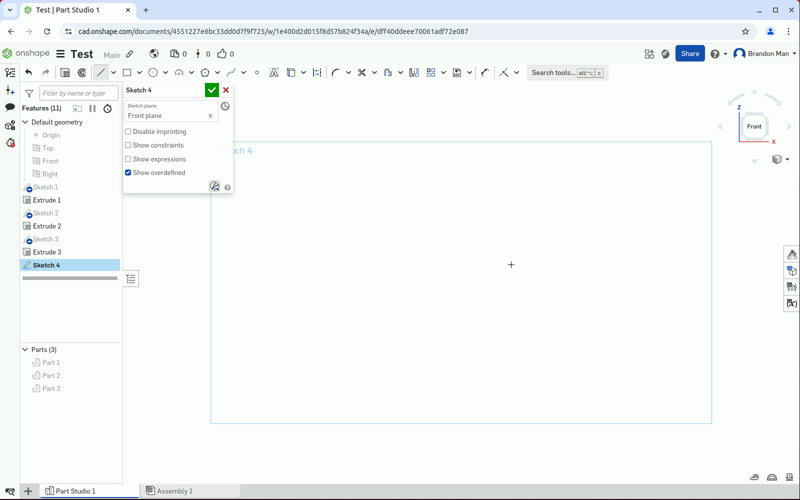
click(511, 264)
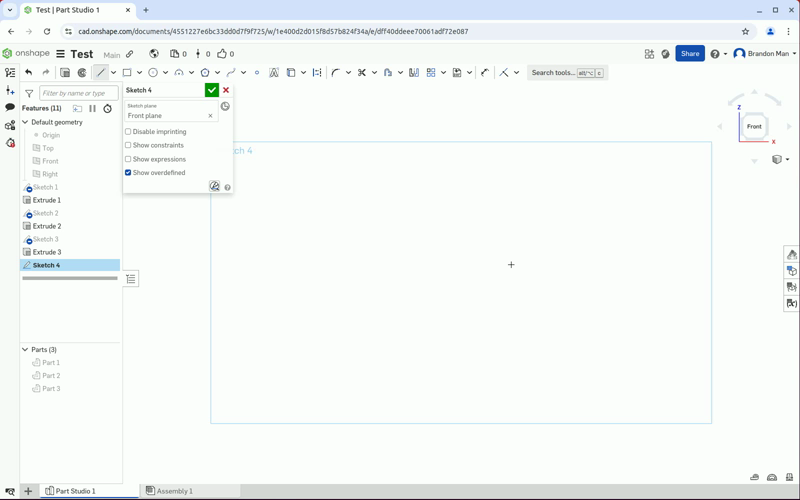
key_up(shift)
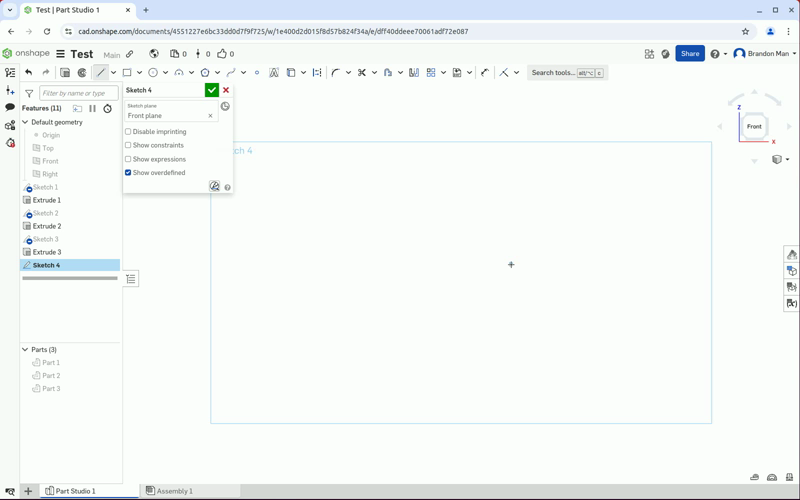
key_down(shift)
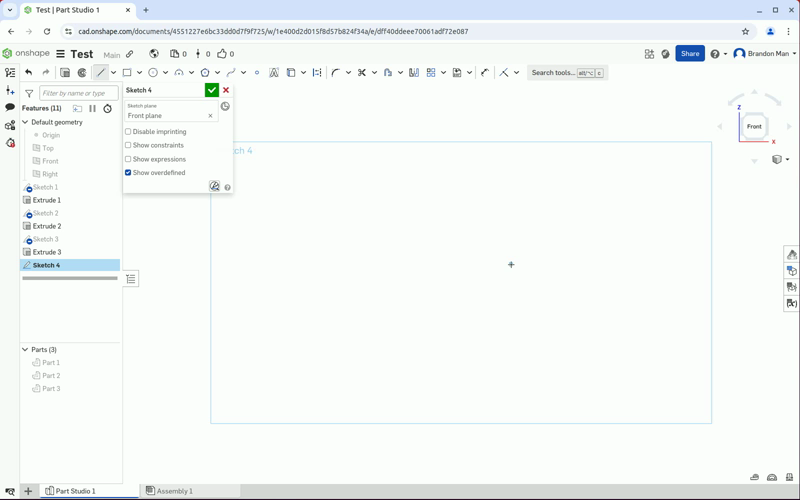
mouse_move(541, 264)
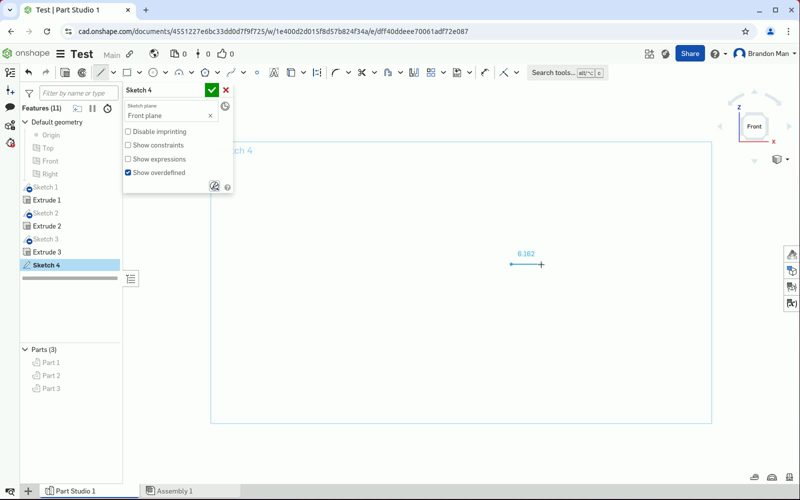
mouse_move(536, 264)
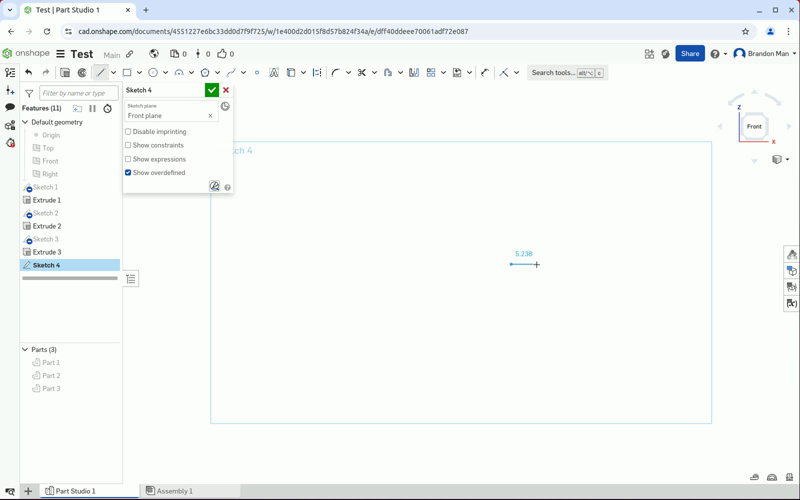
click(536, 264)
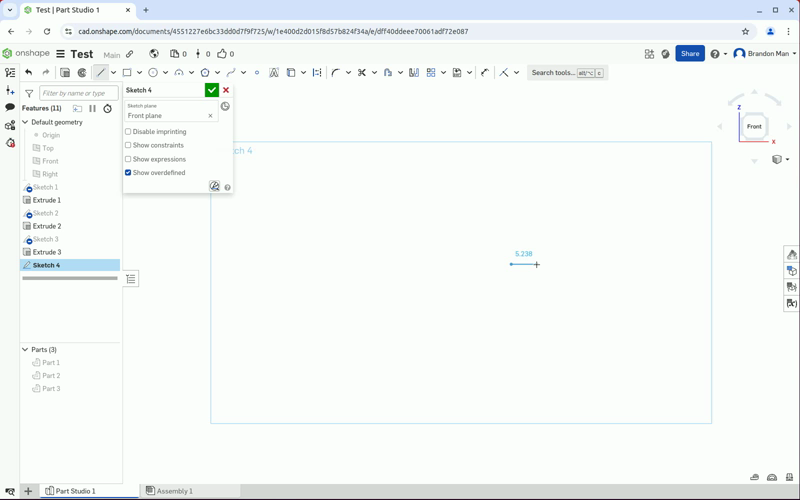
key_up(shift)
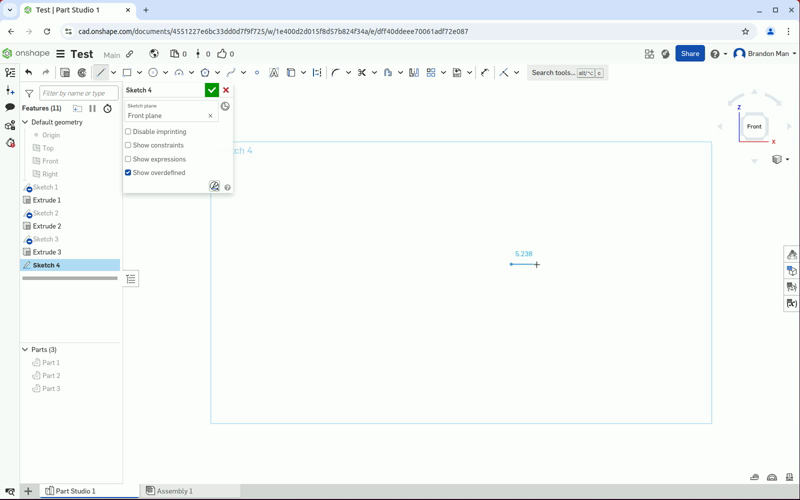
key_down(shift)
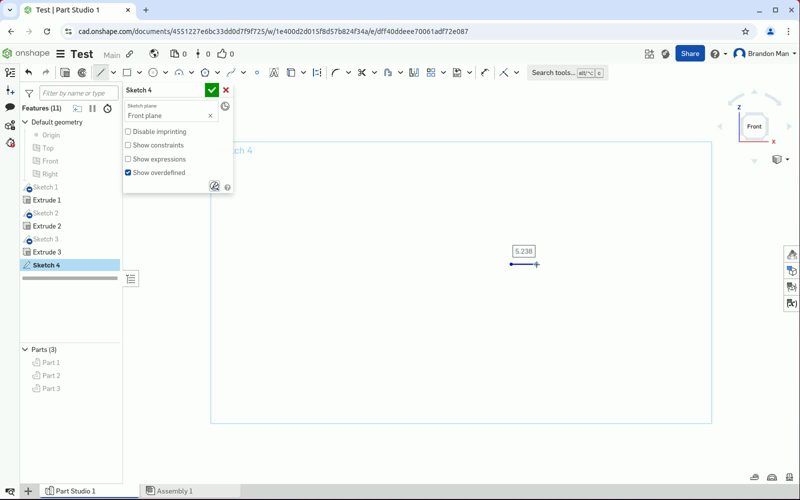
mouse_move(566, 264)
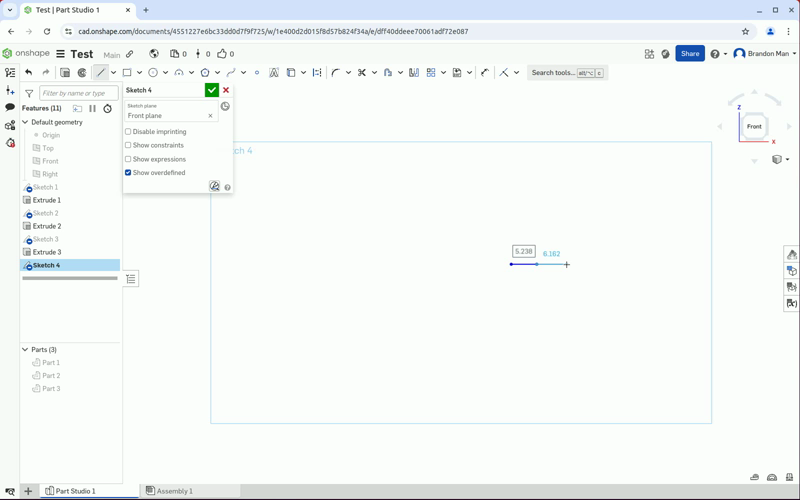
mouse_move(511, 245)
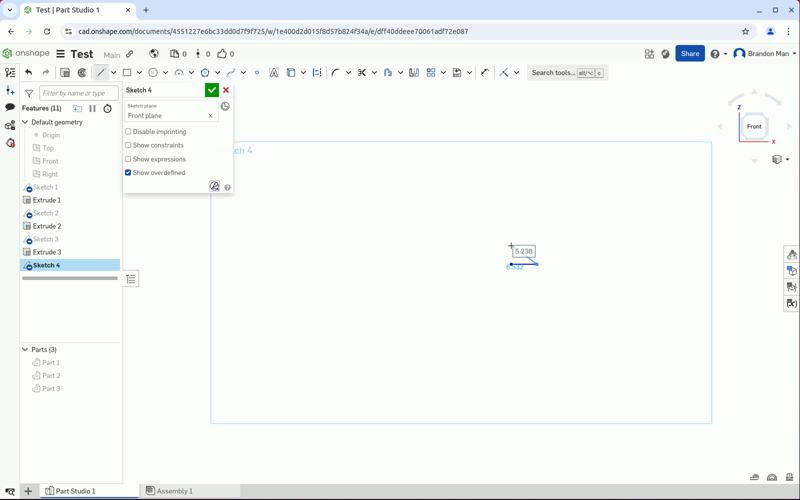
click(511, 245)
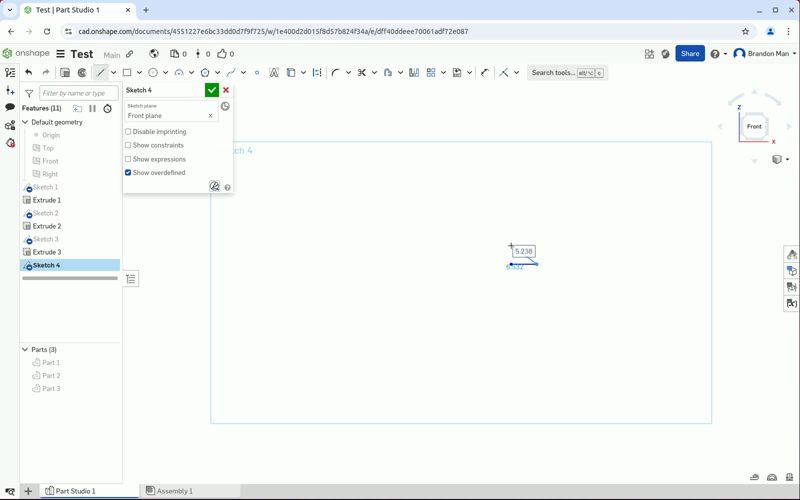
key_up(shift)
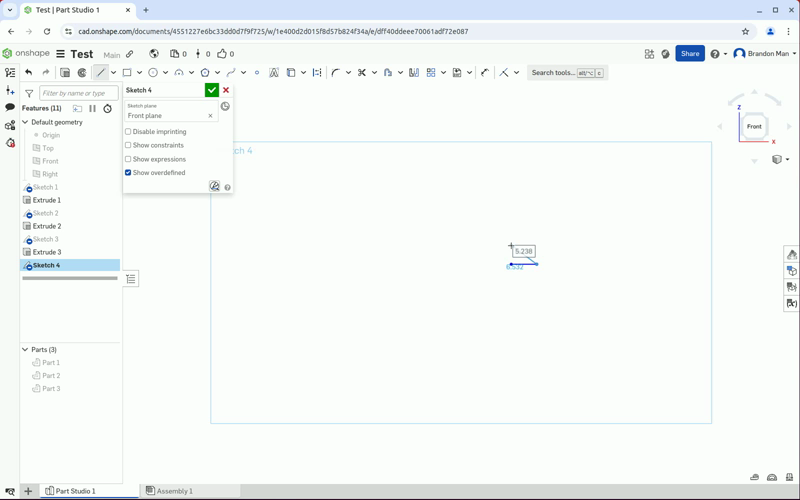
mouse_move(541, 245)
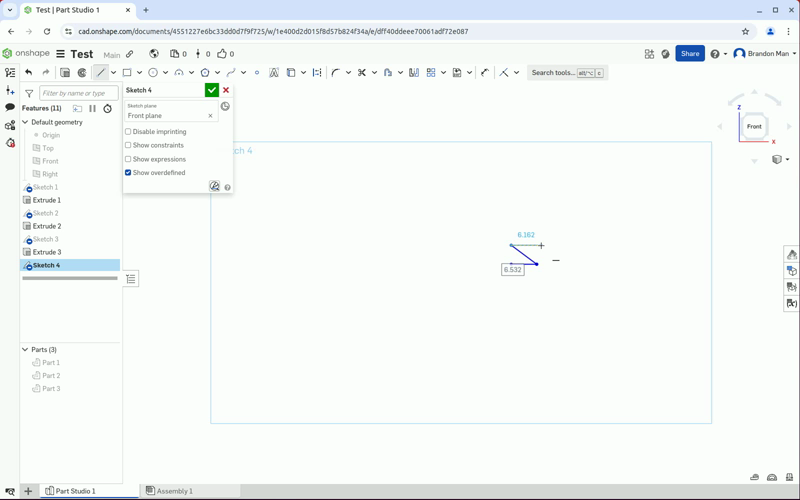
key_down(shift)
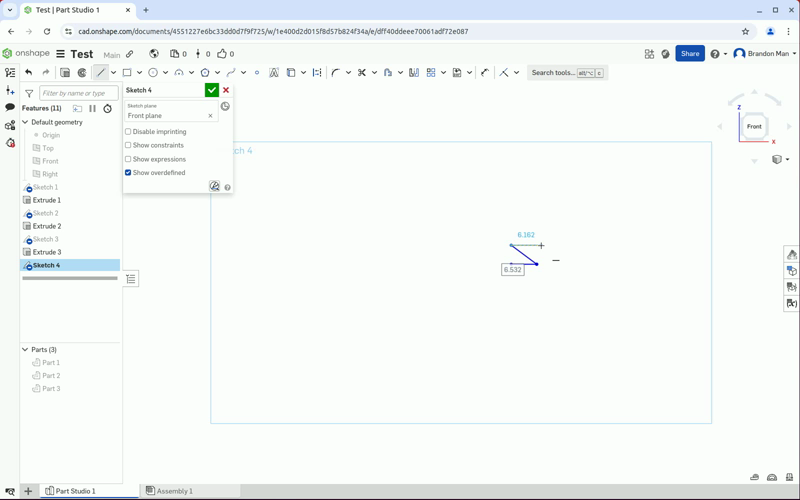
mouse_move(511, 264)
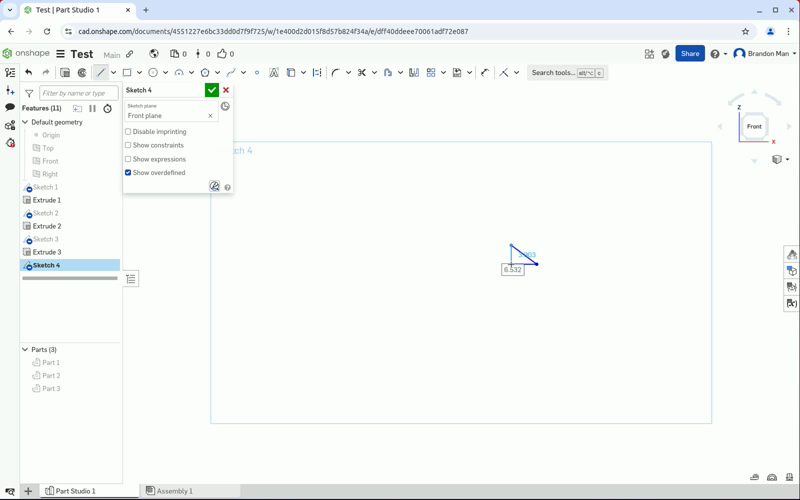
key_up(shift)
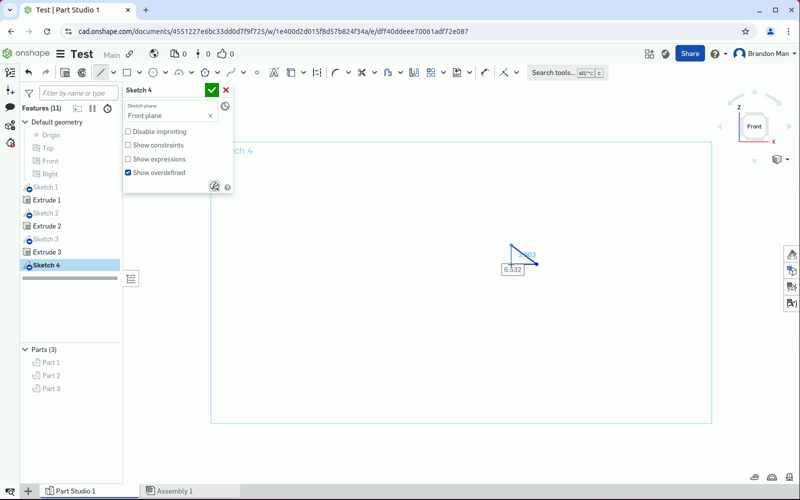
click(511, 264)
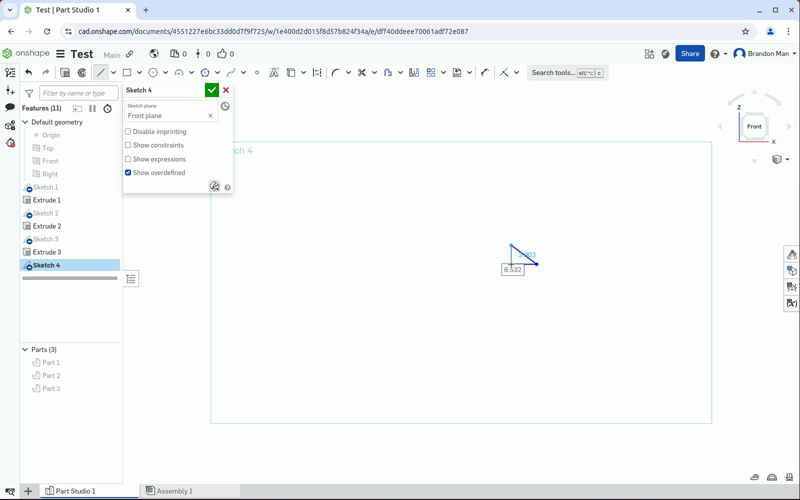
key(esc)
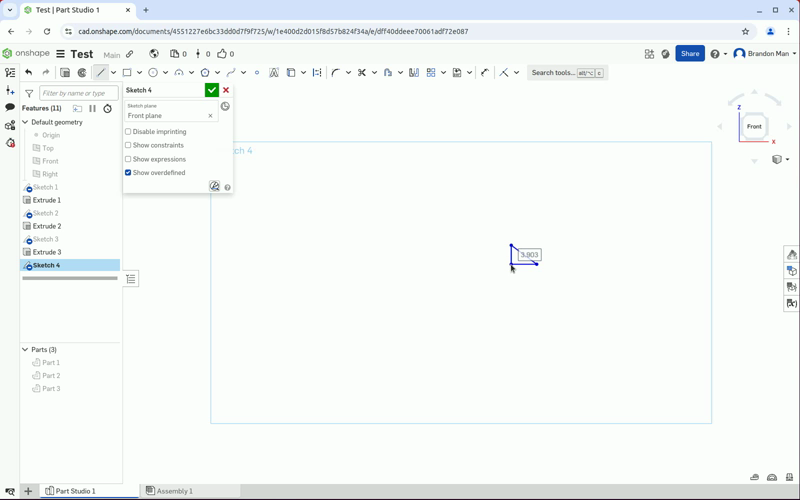
mouse_move(524, 261)
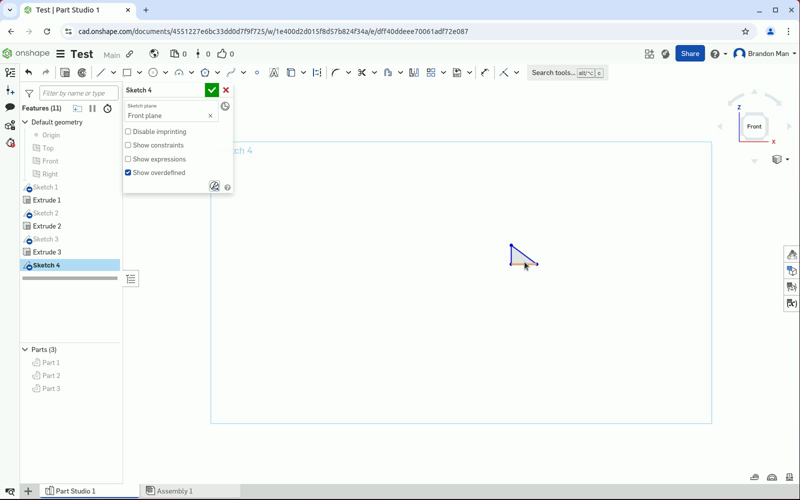
scroll(6)
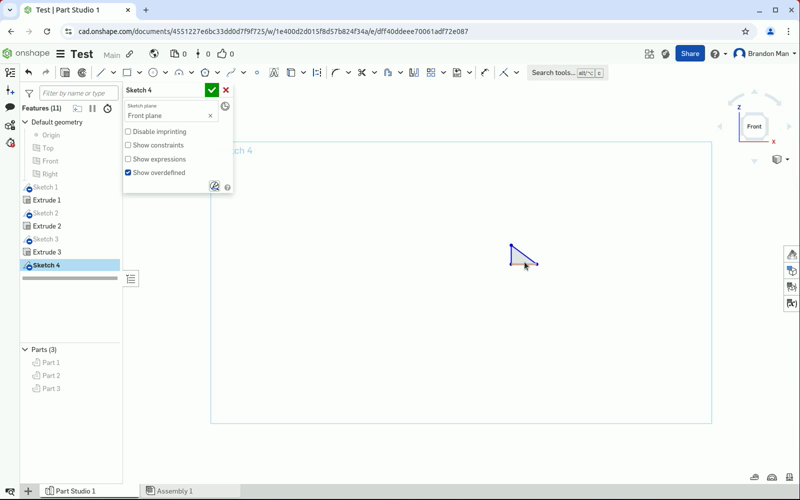
scroll(6)
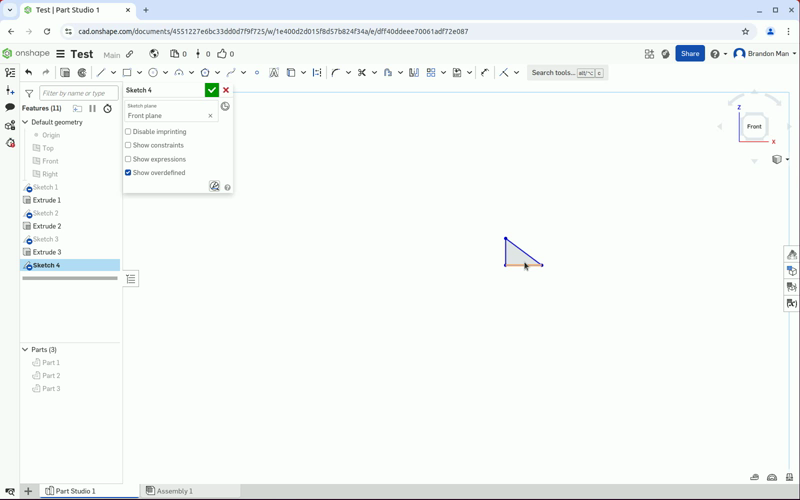
scroll(6)
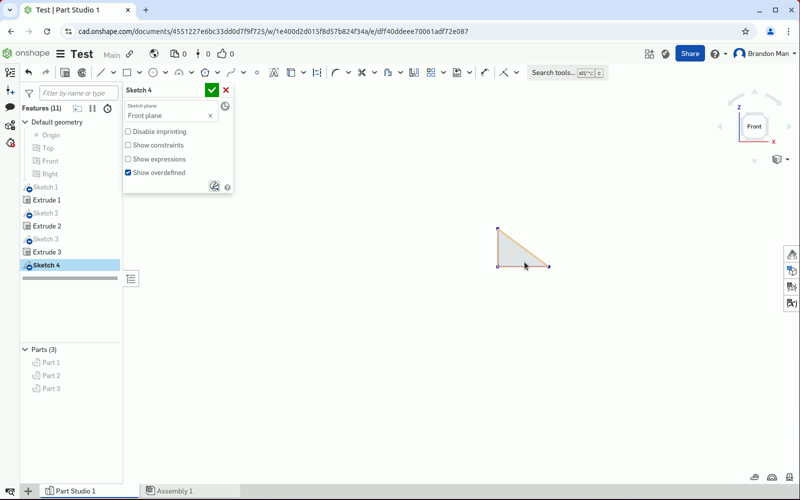
scroll(6)
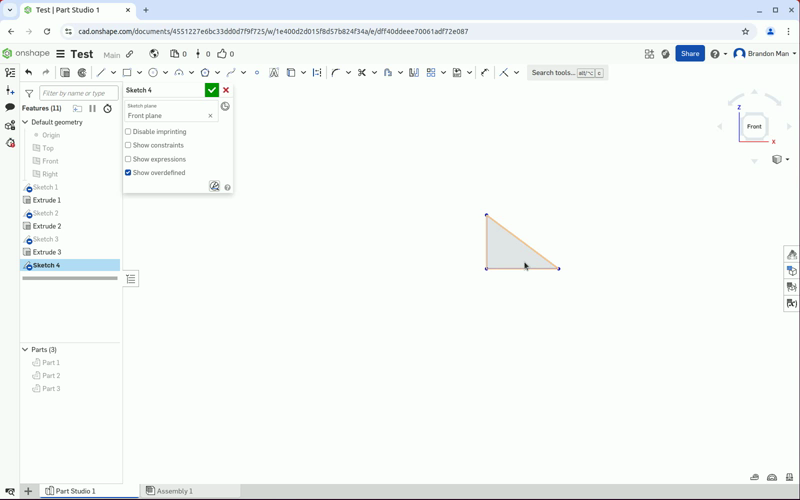
scroll(6)
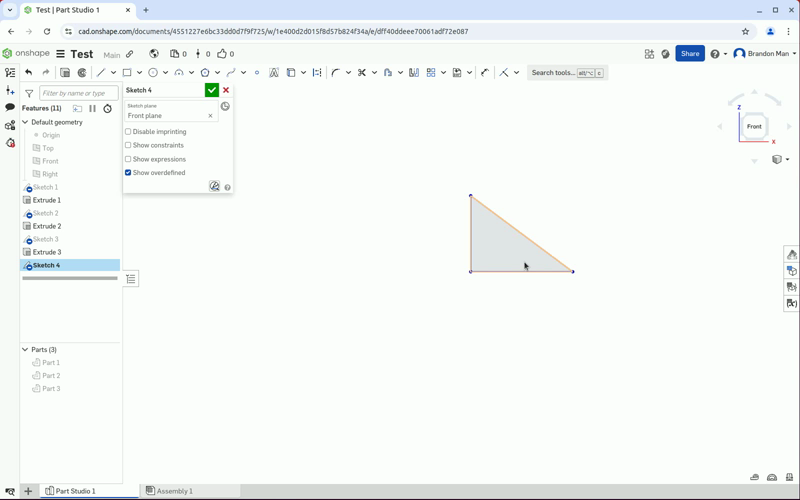
scroll(6)
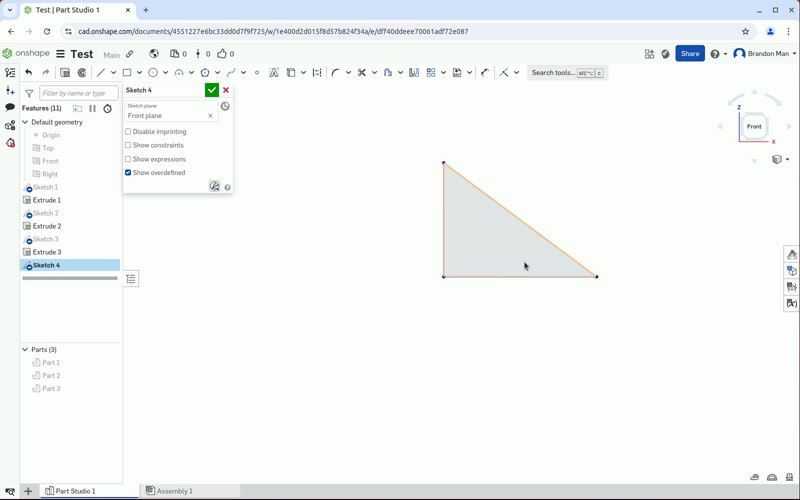
scroll(6)
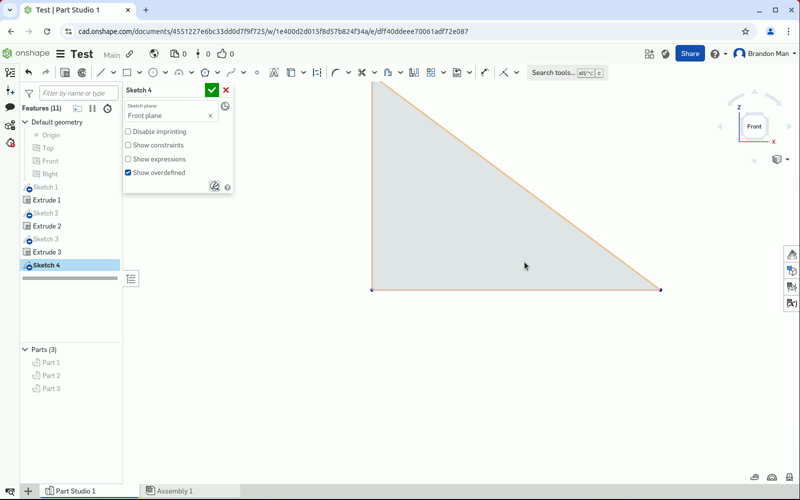
click(524, 261)
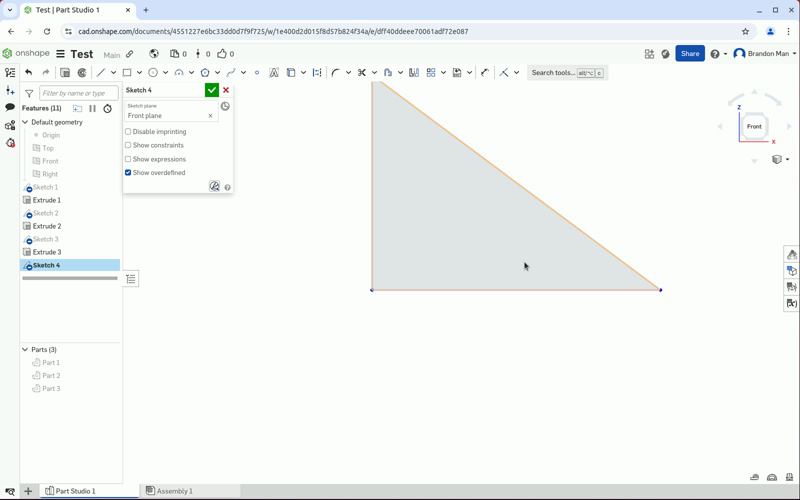
scroll(-6)
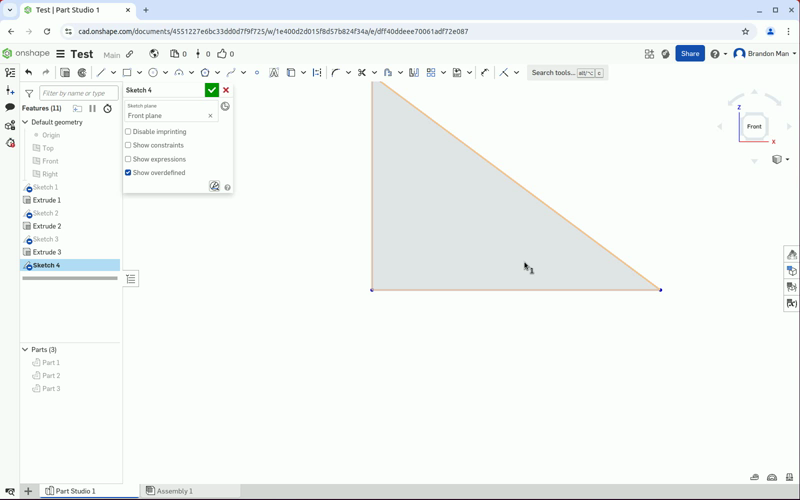
scroll(-6)
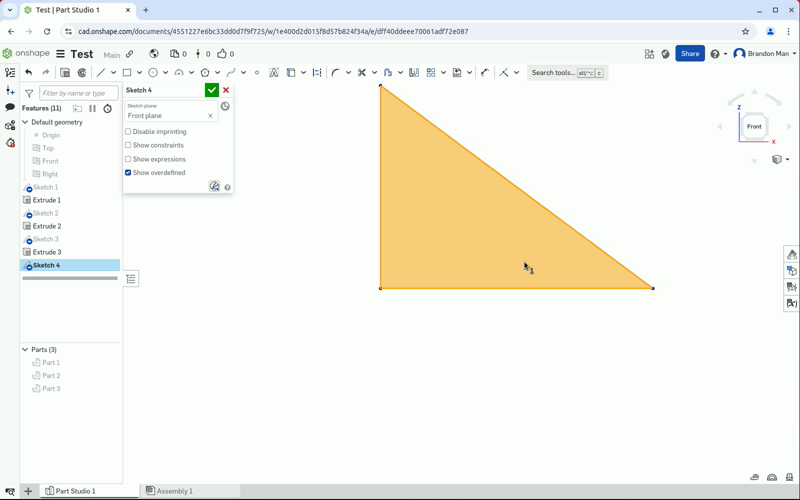
scroll(-6)
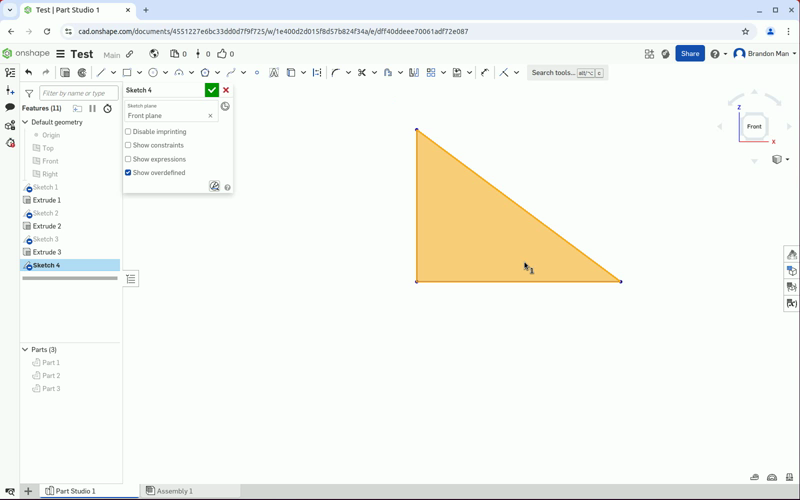
scroll(-6)
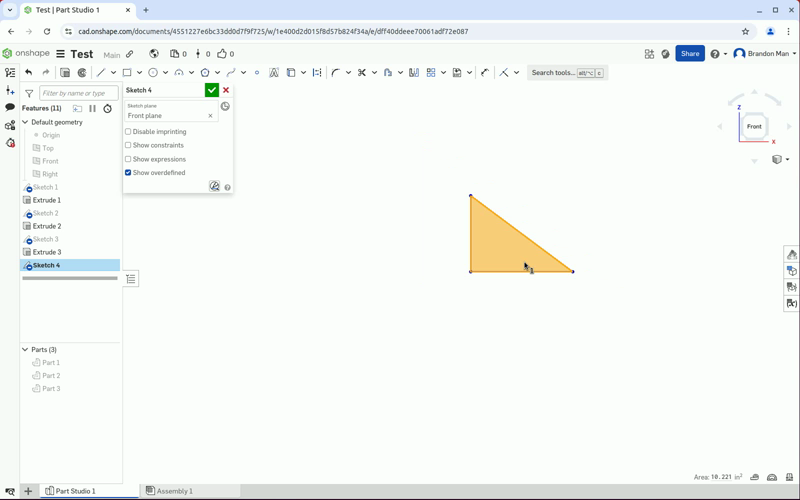
scroll(-6)
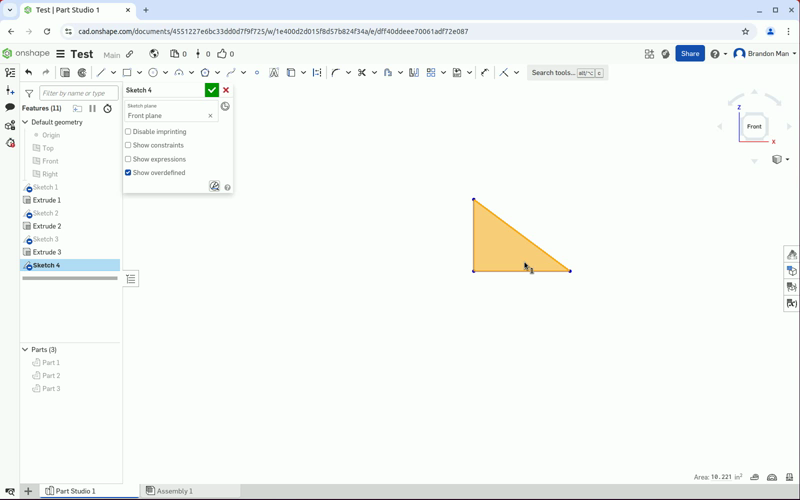
scroll(-6)
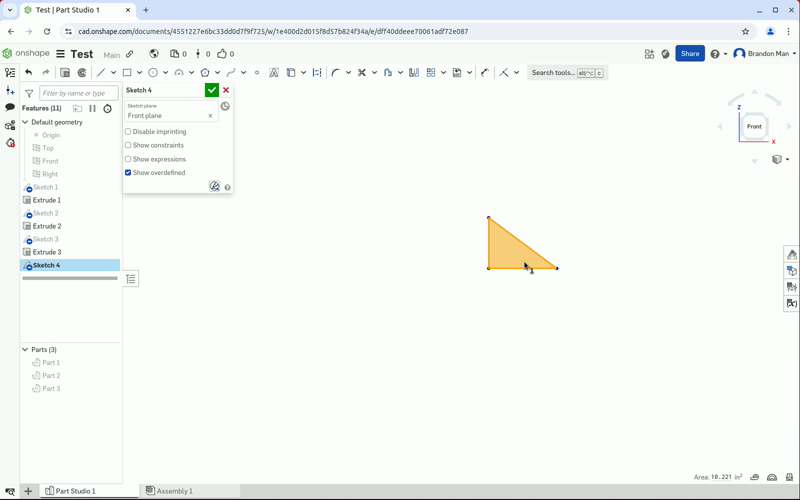
scroll(-6)
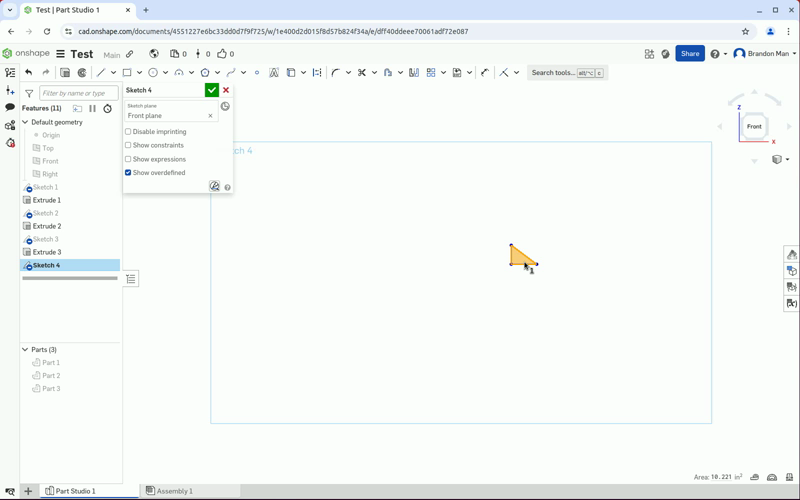
mouse_move(73, 352)
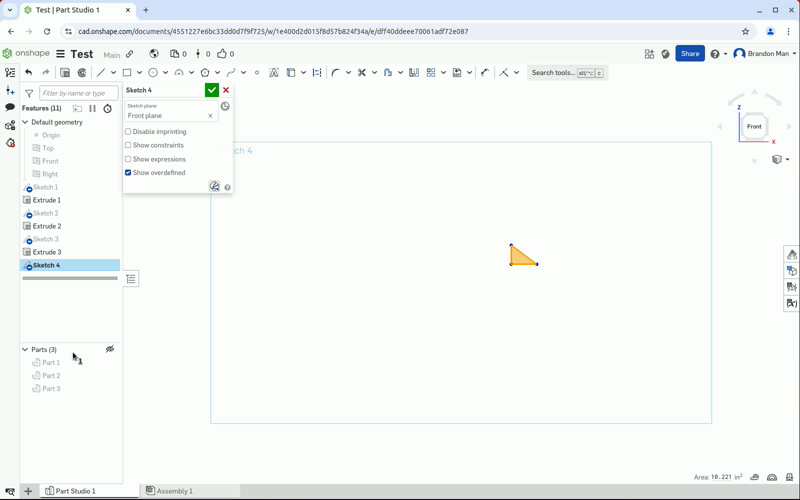
key(shift+y)
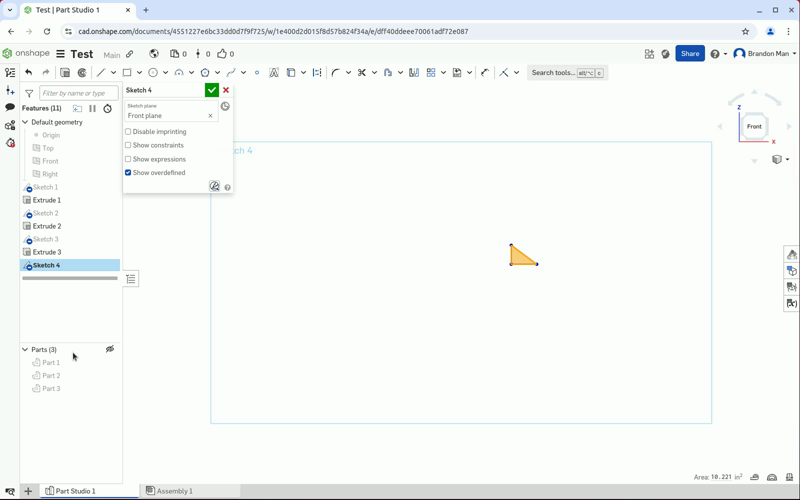
key(shift+e)
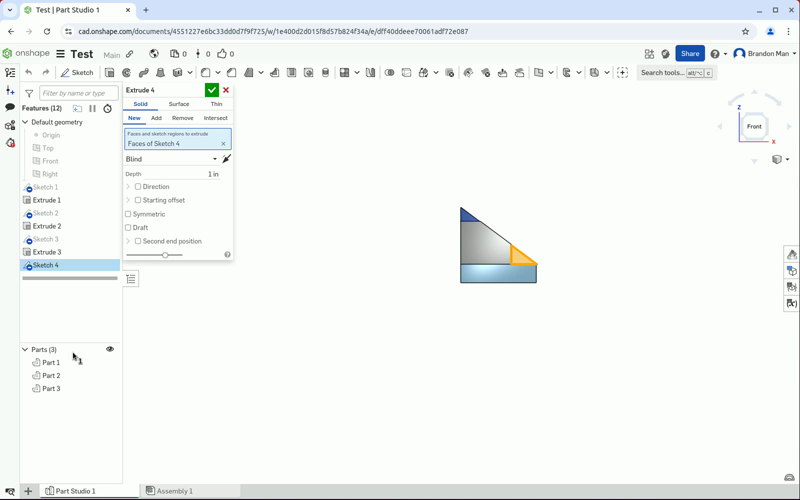
mouse_move(143, 106)
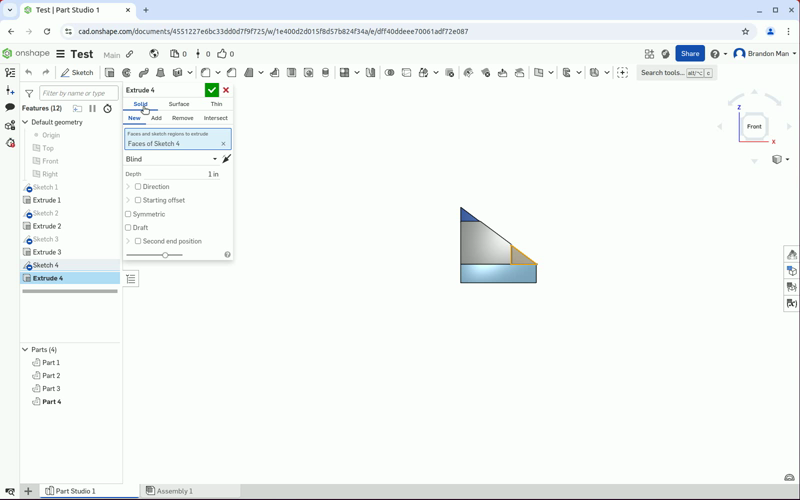
click(143, 106)
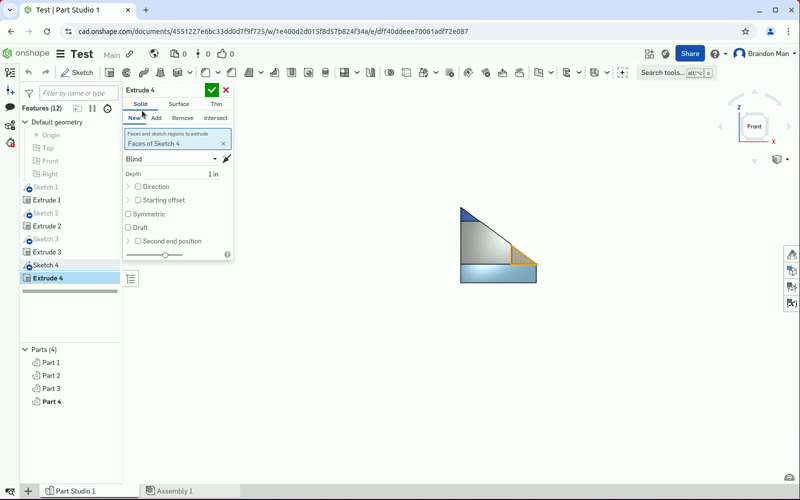
mouse_move(137, 120)
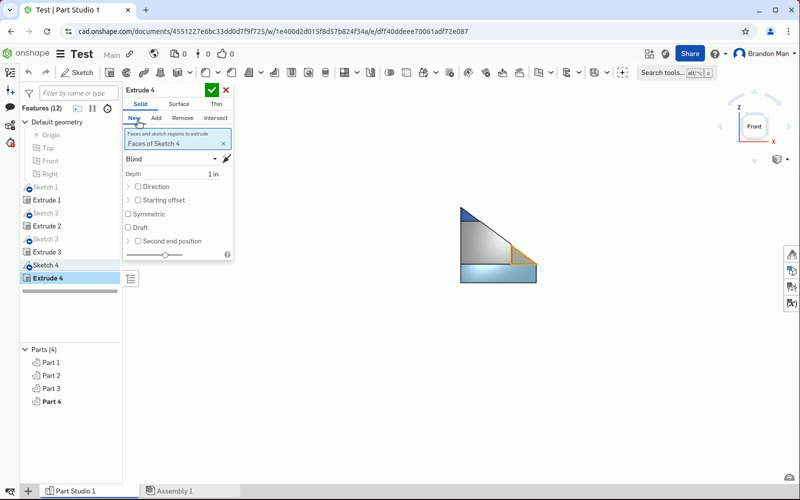
click(137, 120)
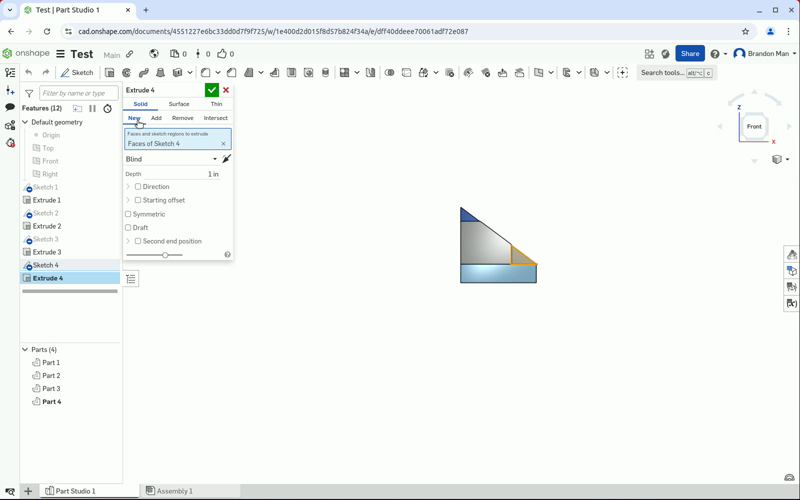
key(tab, 4)
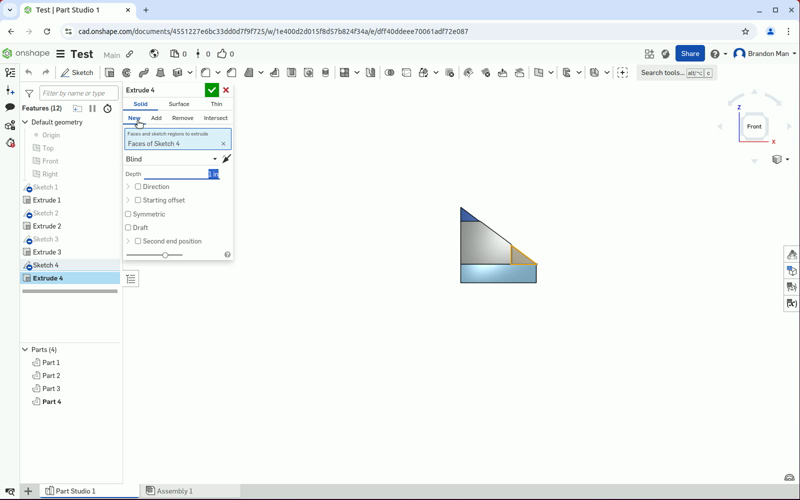
text(7.703)
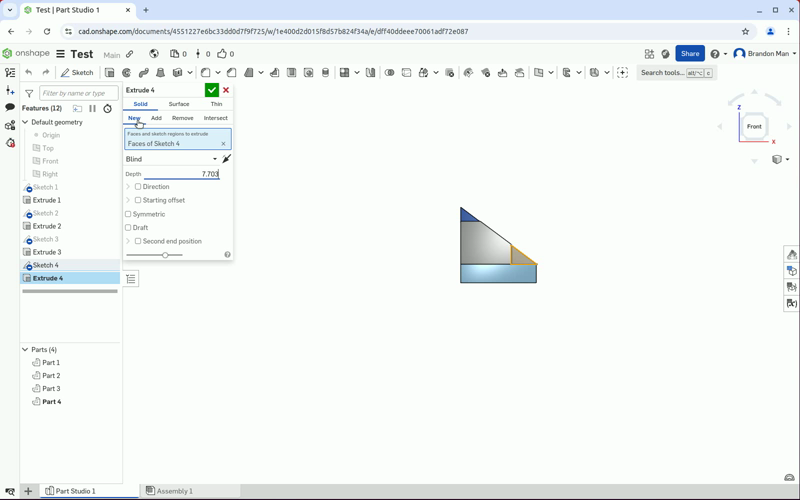
key(enter)
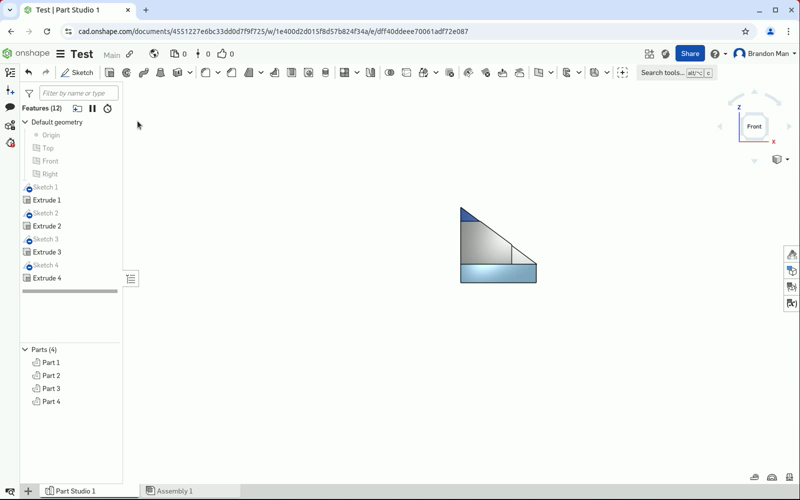
key(shift+h)
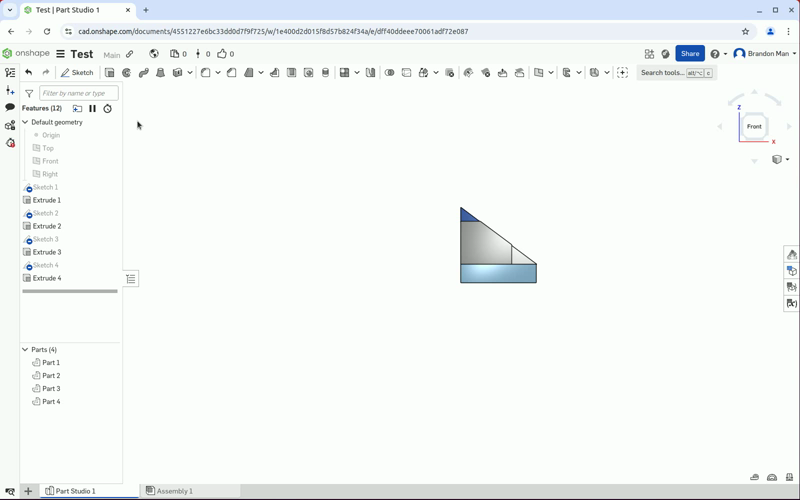
key(shift+h)
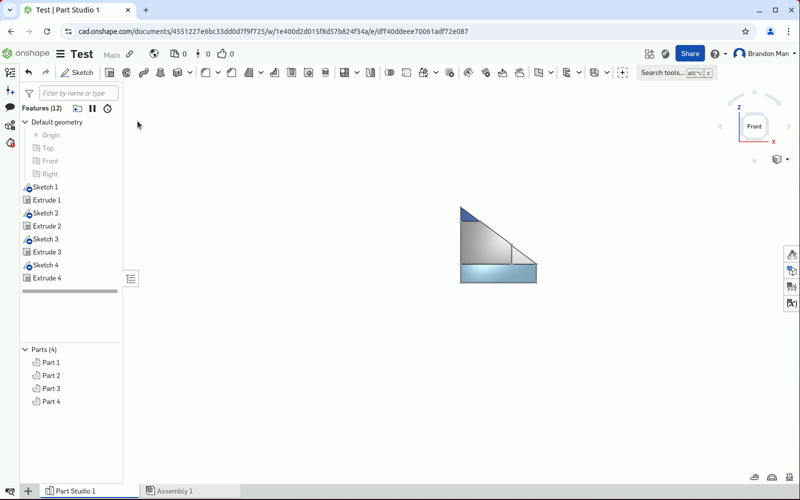
key(shift+7)
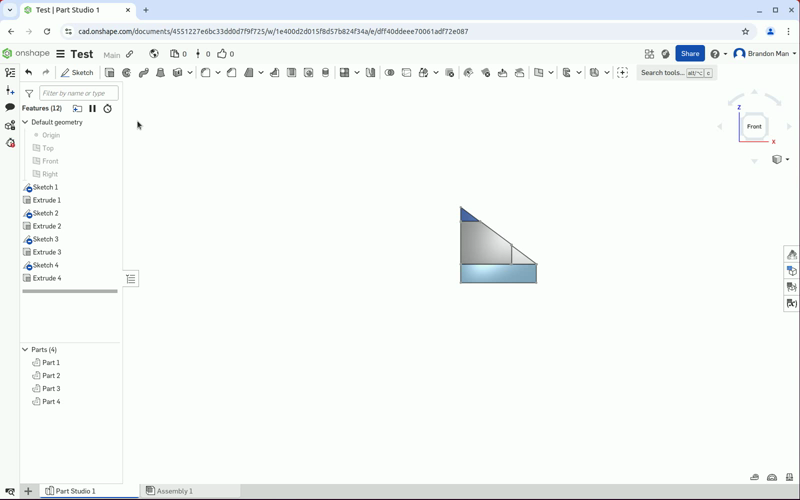
key(left, 2)
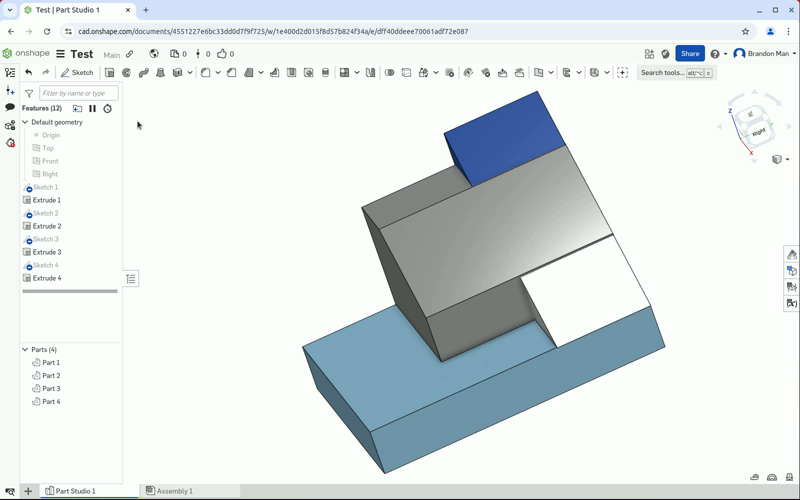
key(down, 2)
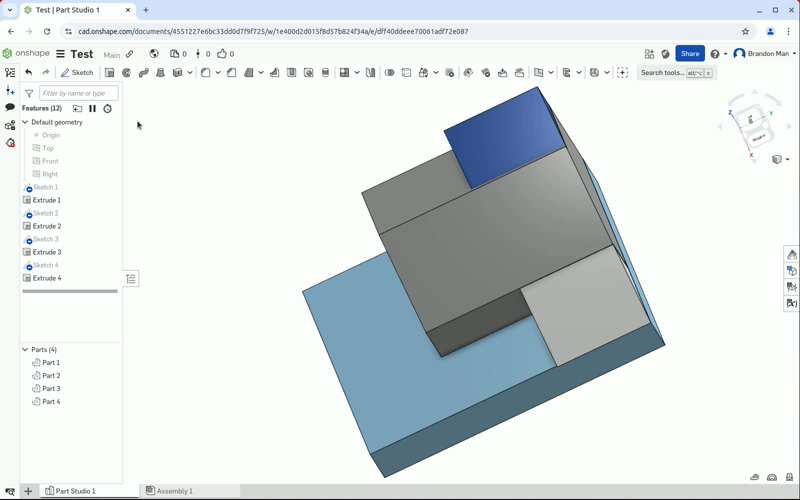
key(up, 2)
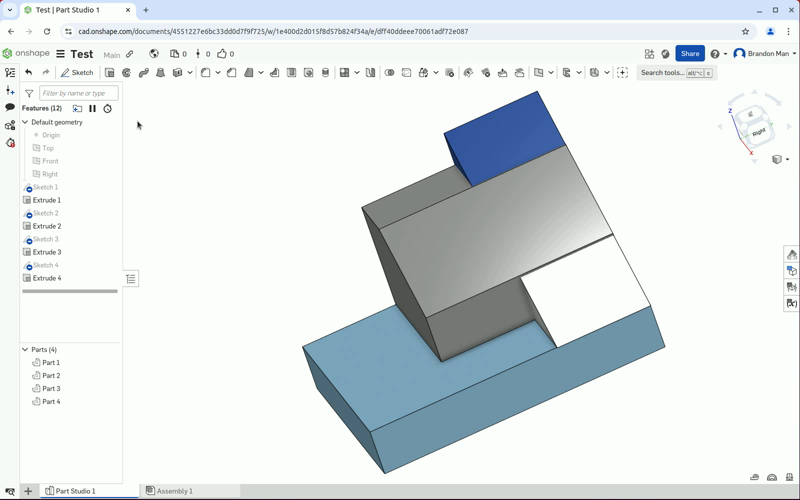
key(right, 2)
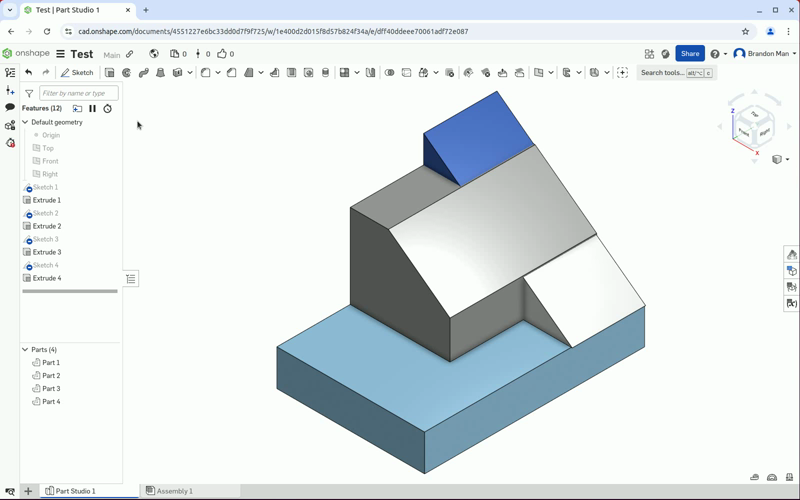
mouse_move(73, 189)
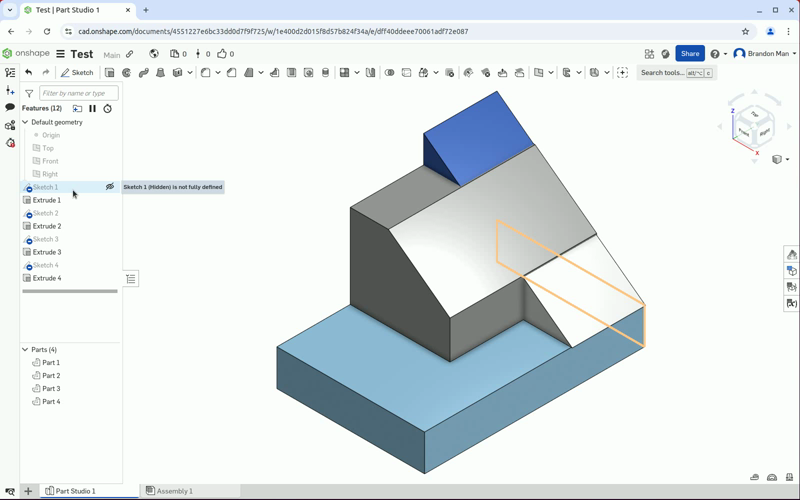
click(73, 189)